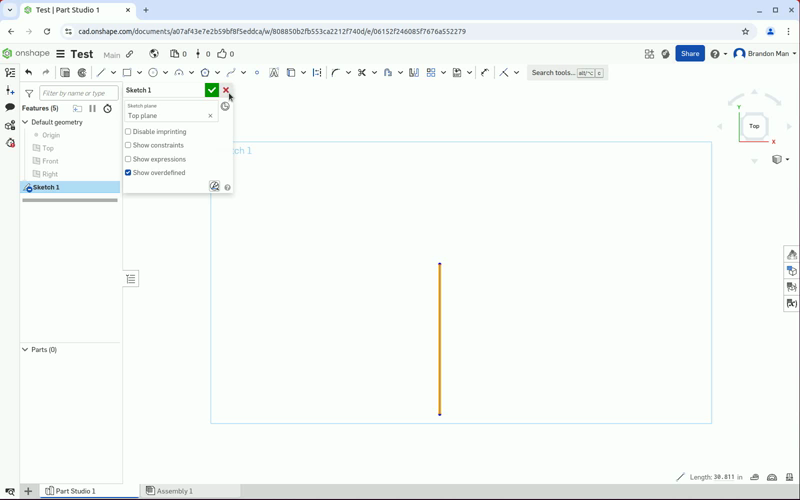
key(shift+h)
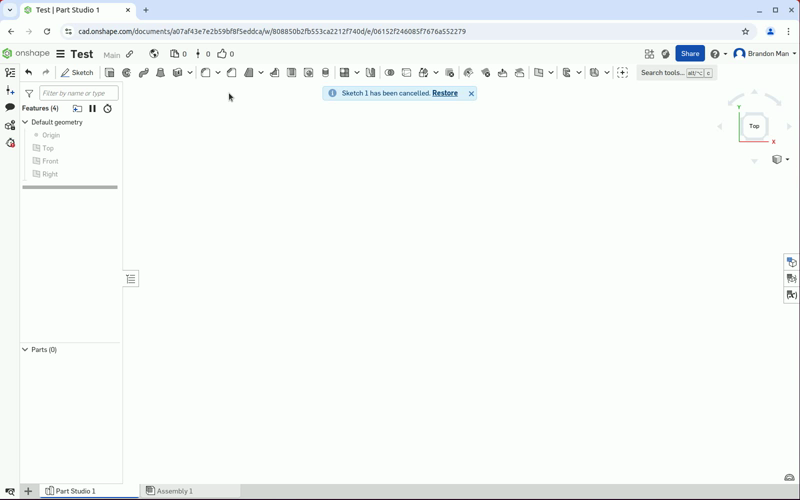
mouse_move(73, 352)
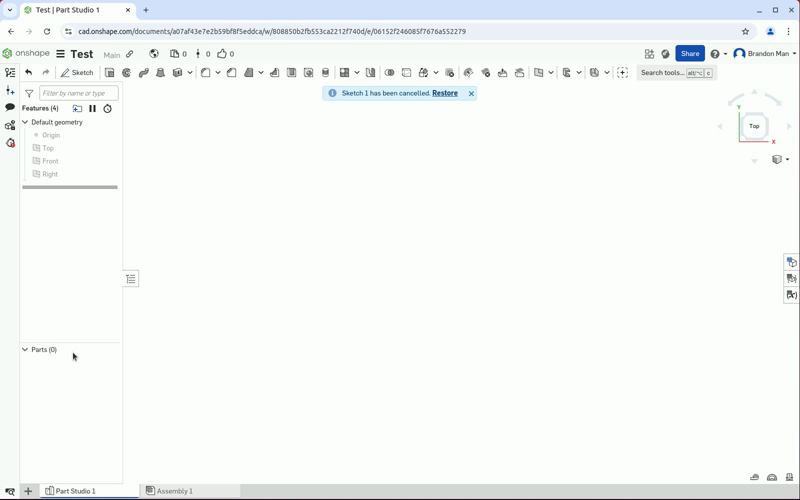
key(y)
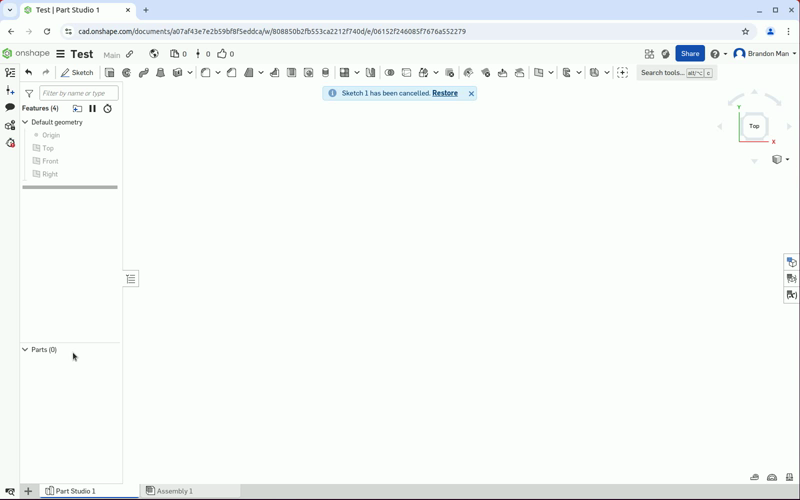
key(shift+p)
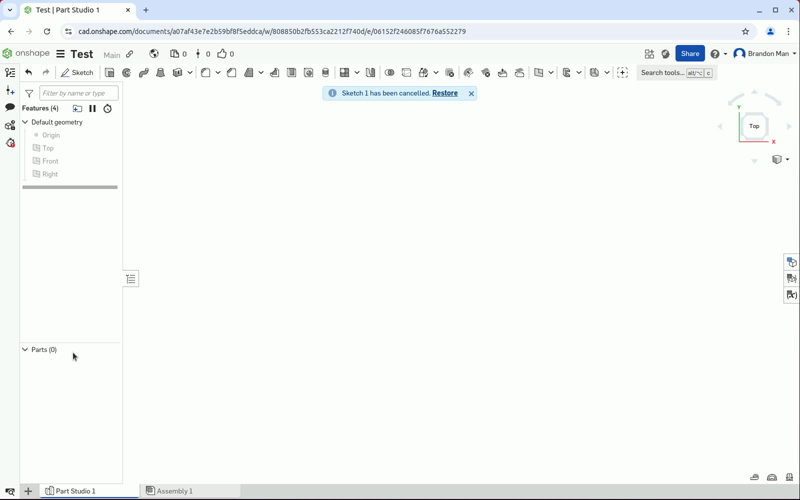
key(space)
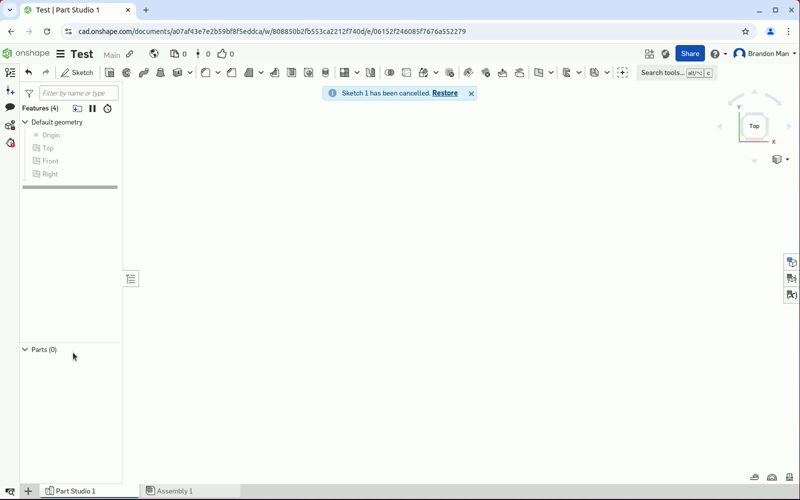
key_down(shift)
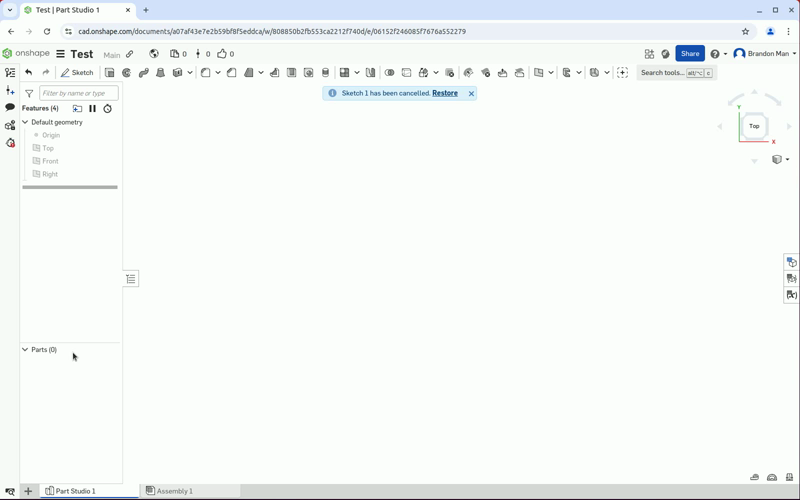
key(up)
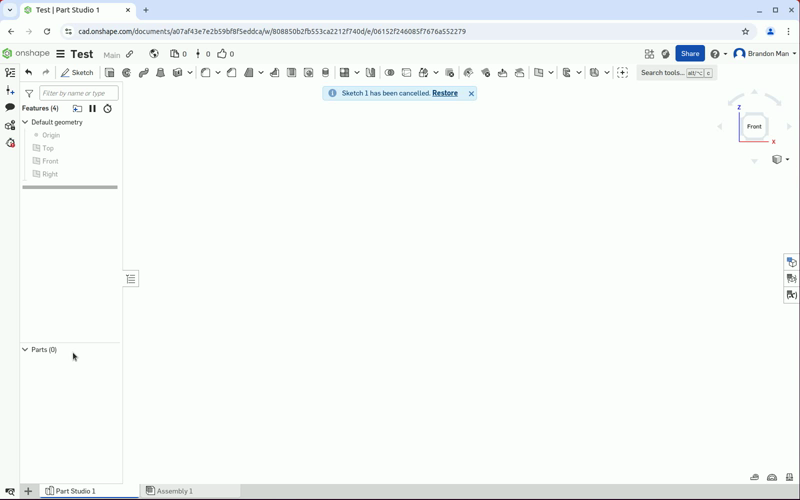
key_up(shift)
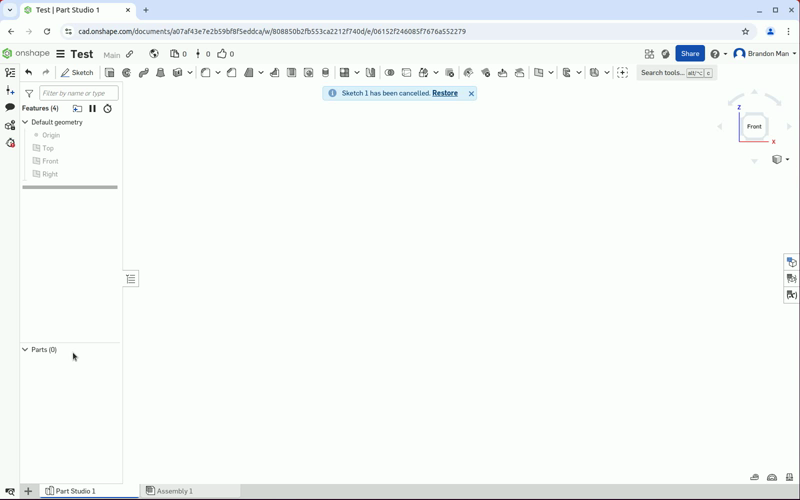
mouse_move(73, 352)
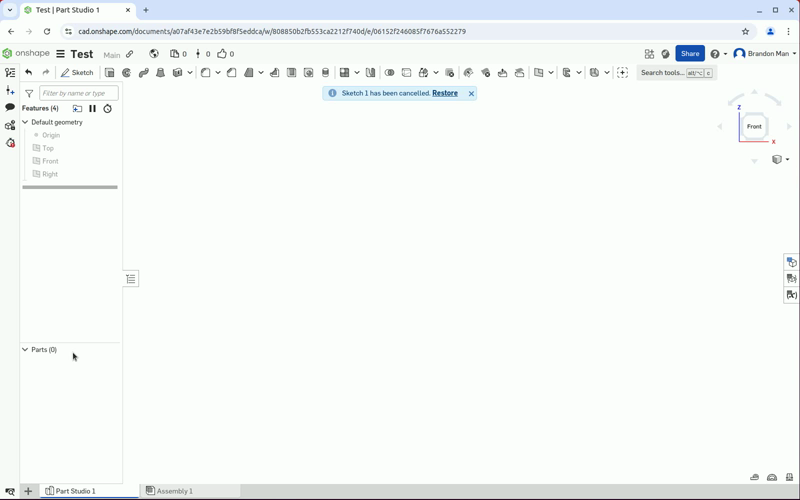
key(shift+y)
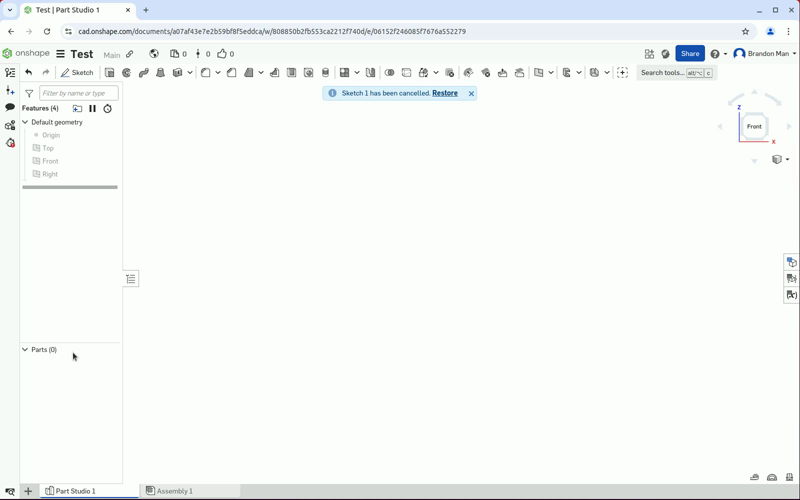
key(shift+s)
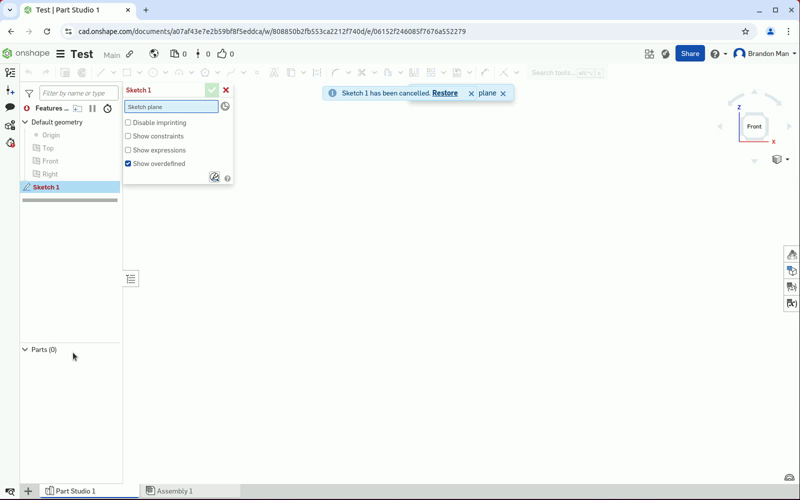
mouse_move(73, 163)
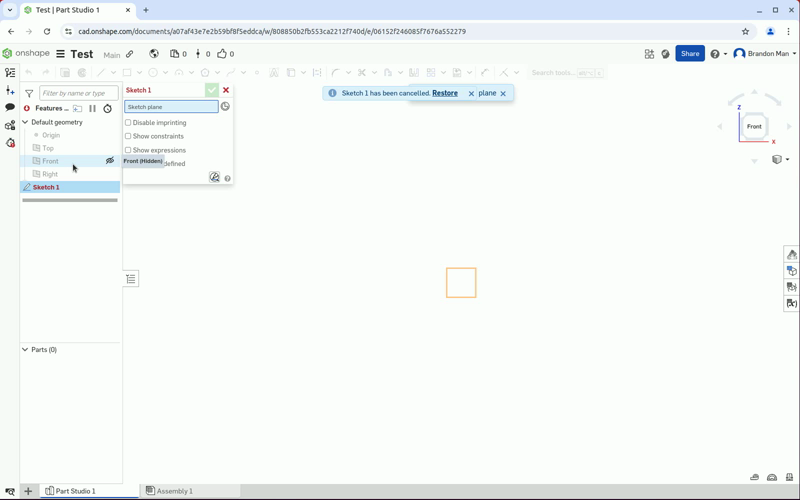
click(73, 163)
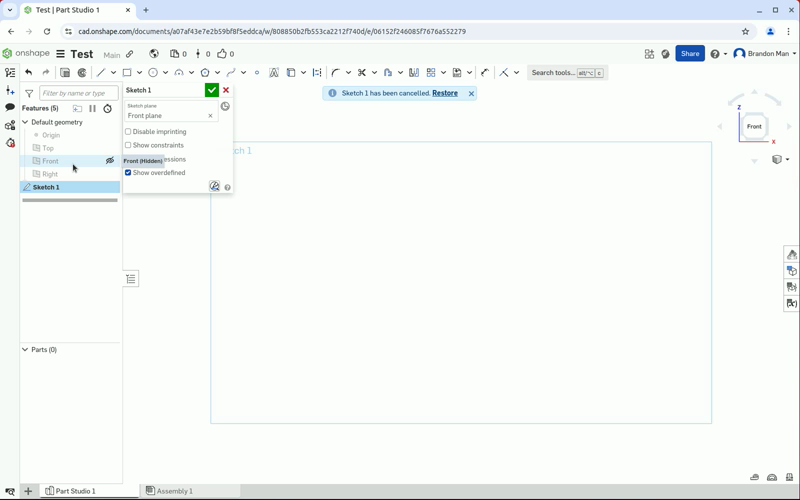
mouse_move(73, 352)
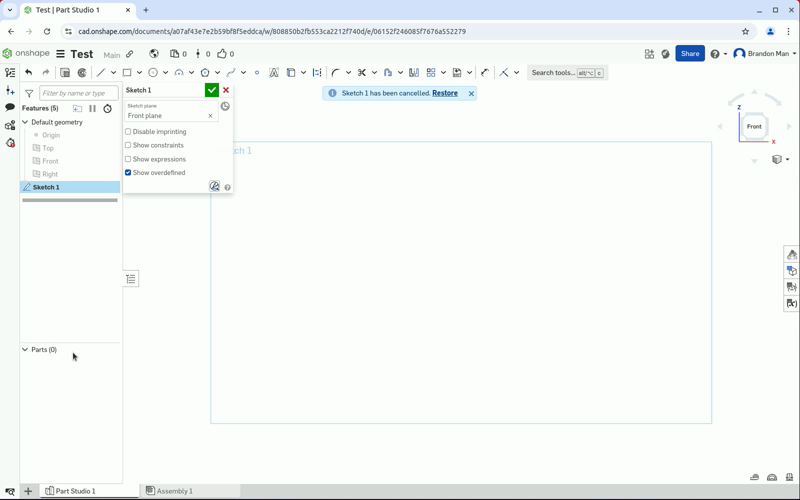
key(y)
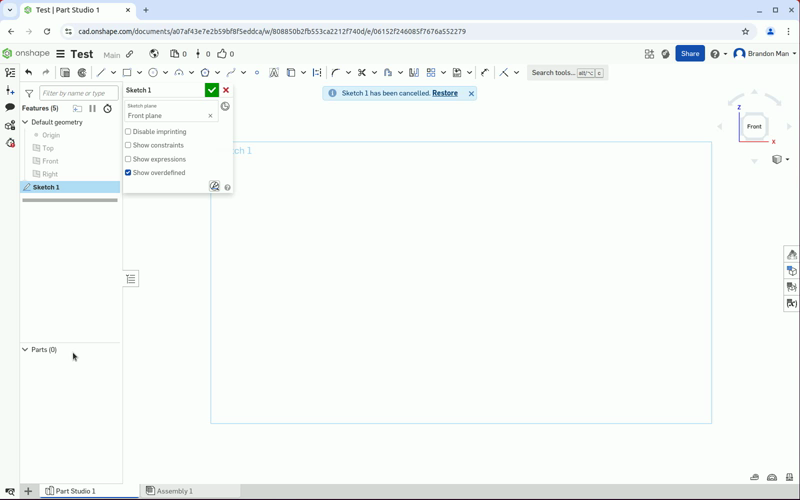
key(l)
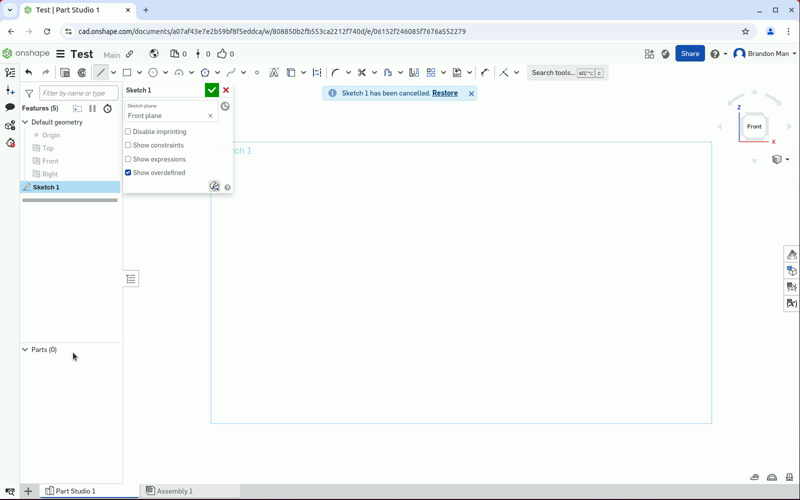
key_down(shift)
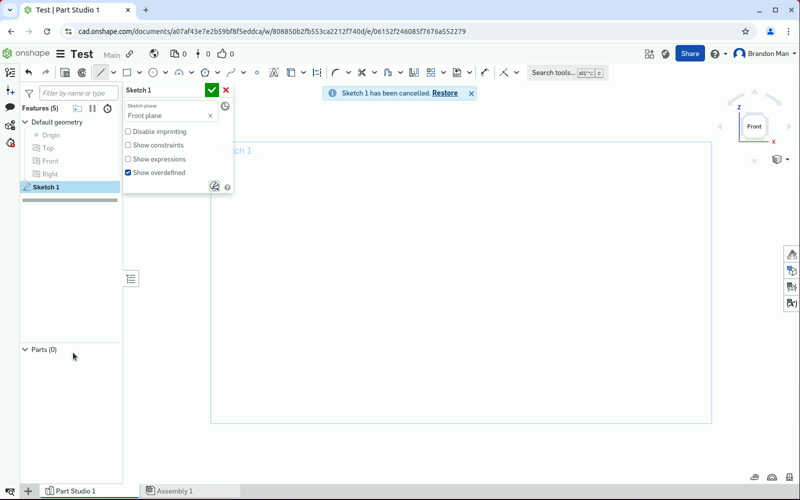
mouse_move(439, 273)
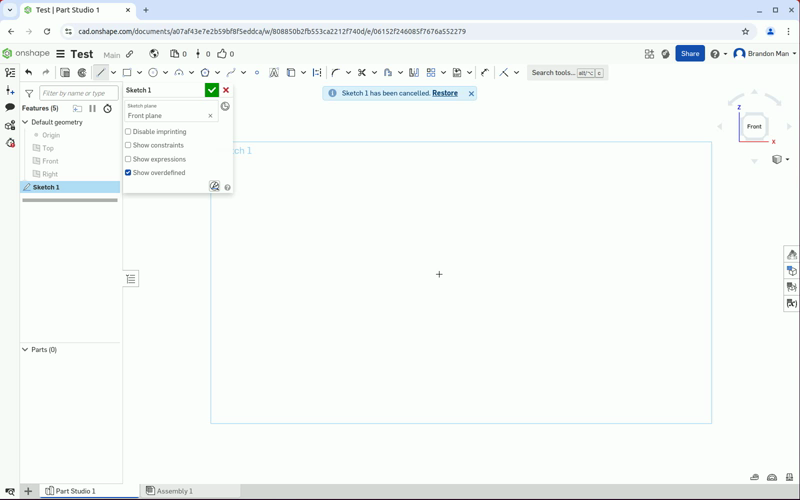
click(439, 273)
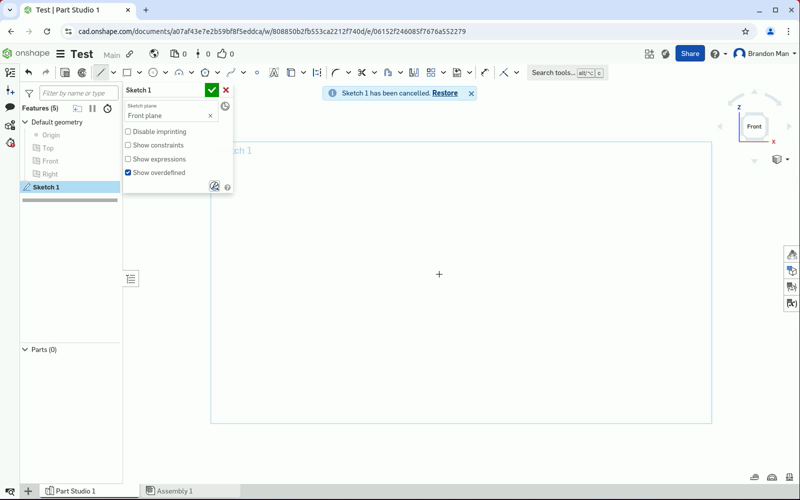
key_up(shift)
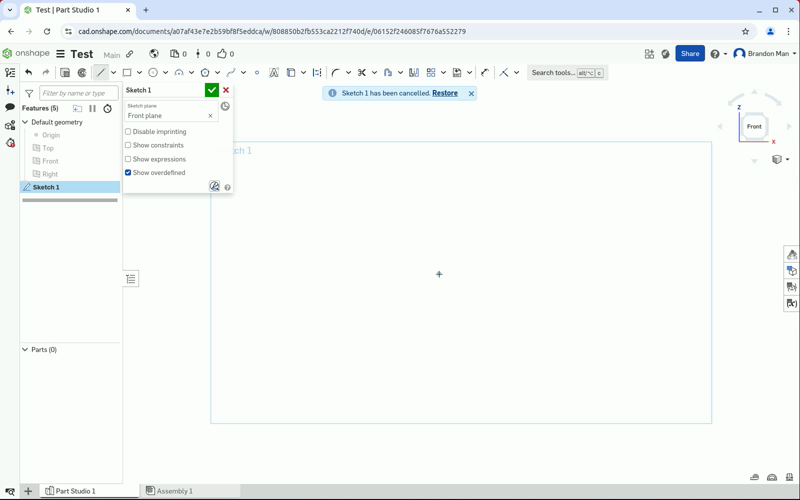
key_down(shift)
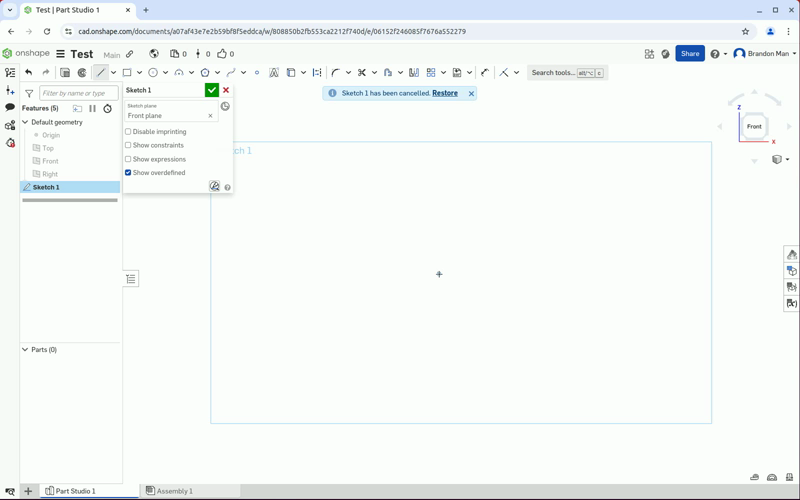
mouse_move(469, 273)
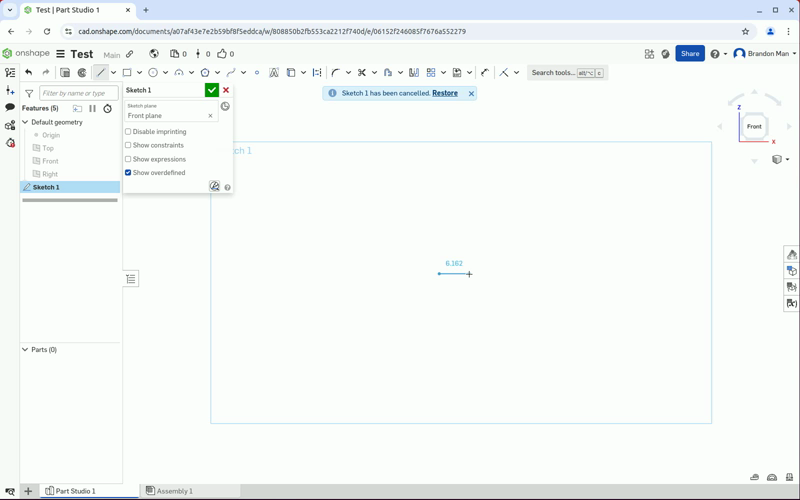
mouse_move(460, 273)
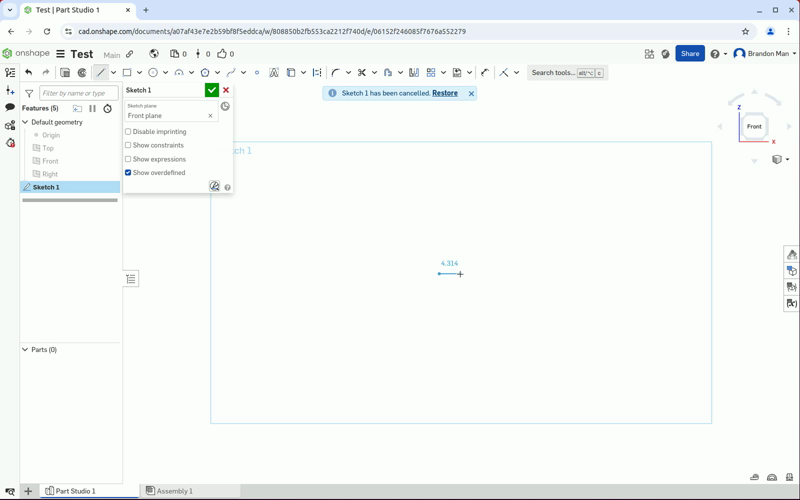
click(460, 273)
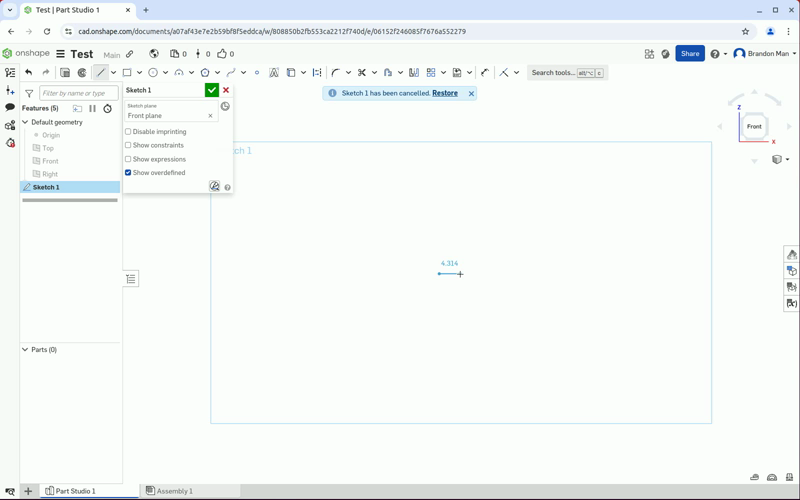
key_up(shift)
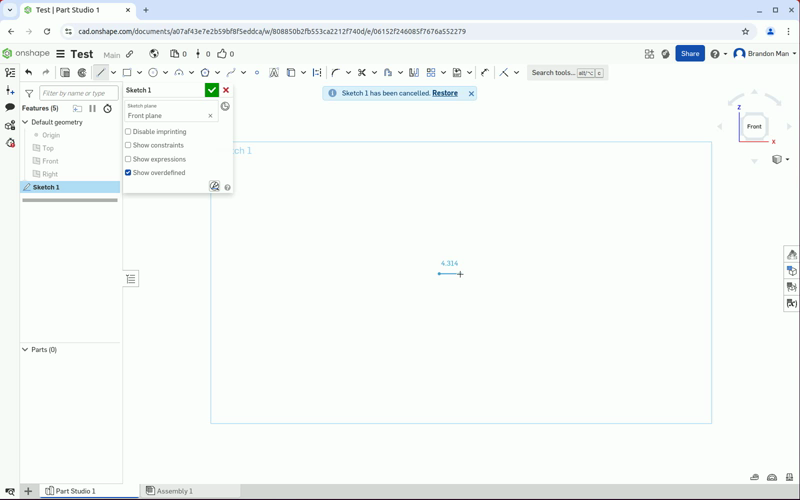
key_down(shift)
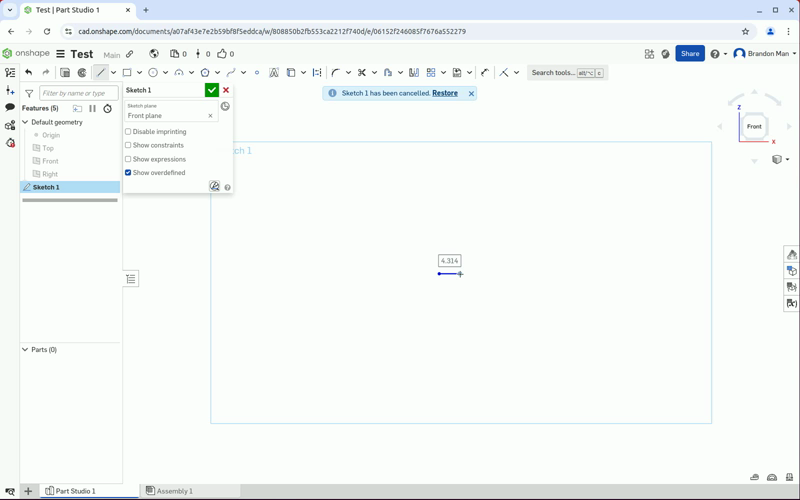
mouse_move(460, 170)
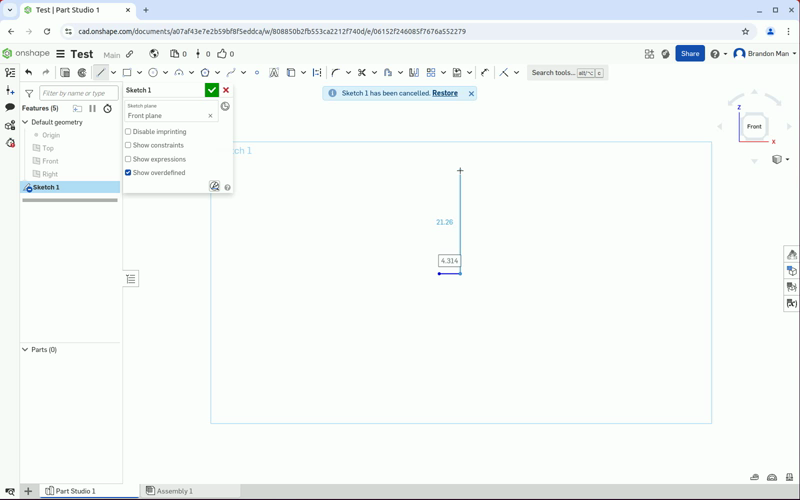
click(460, 170)
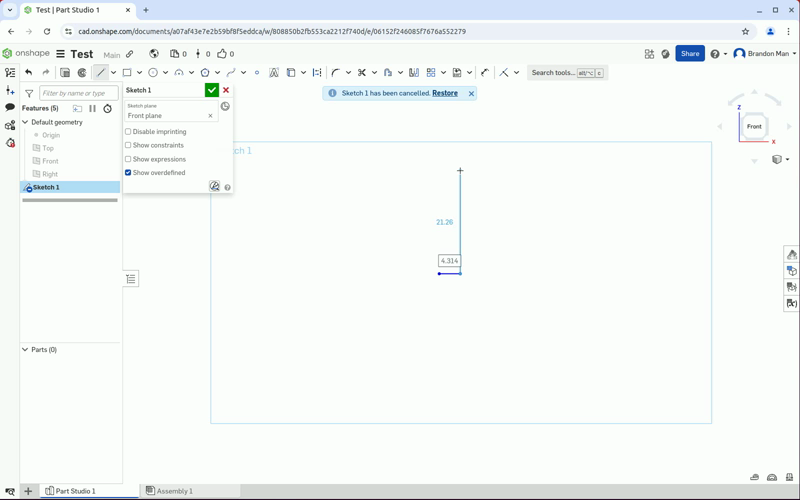
key_up(shift)
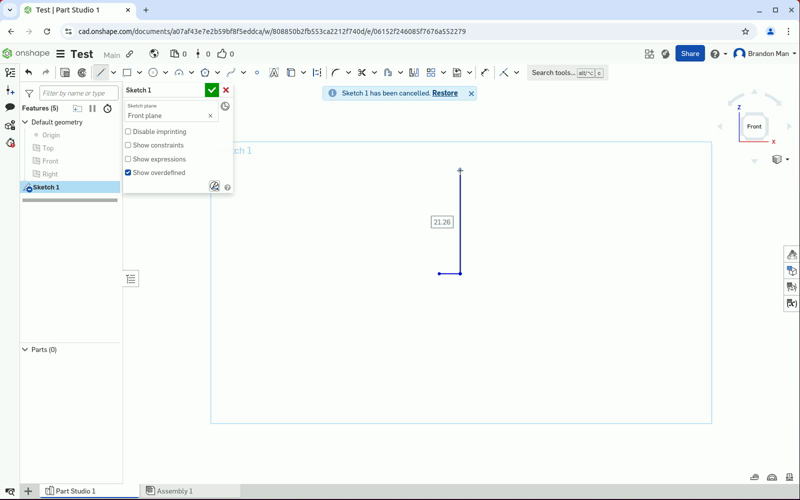
key_down(shift)
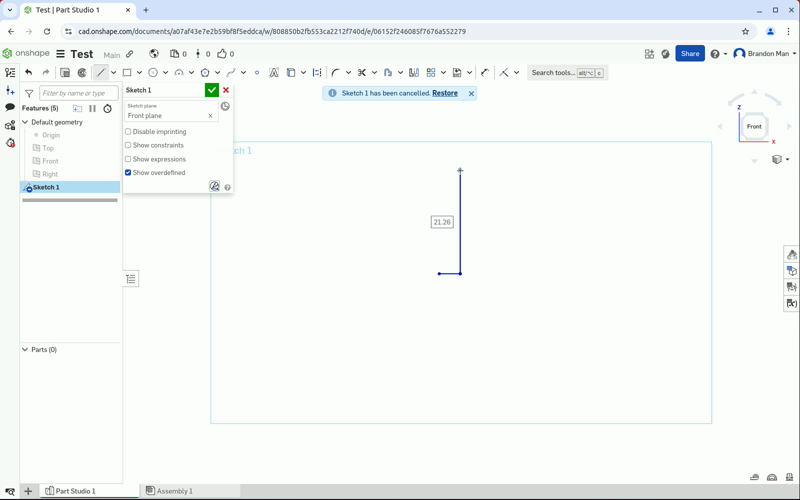
mouse_move(490, 170)
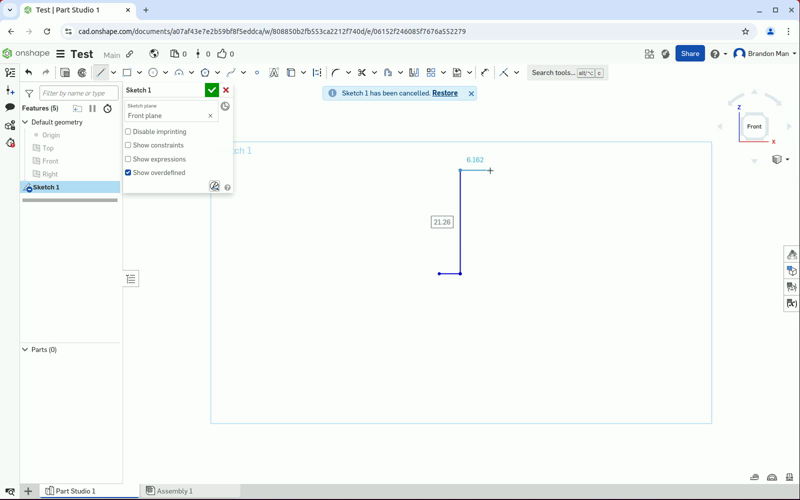
mouse_move(439, 170)
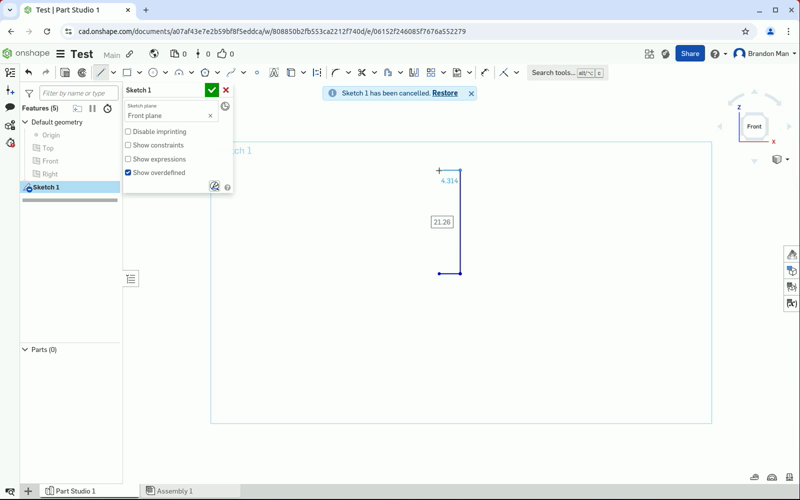
click(439, 170)
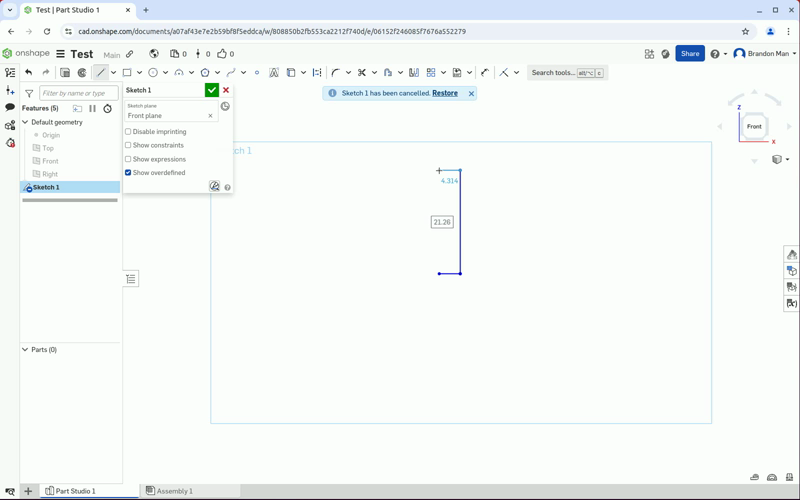
key_up(shift)
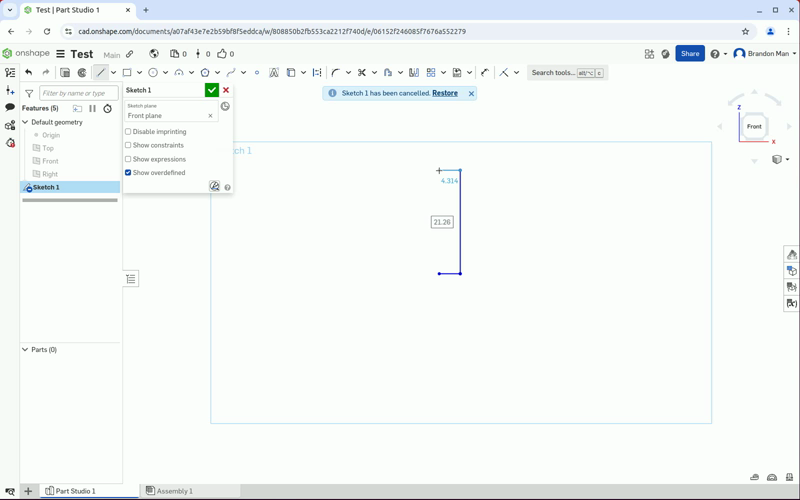
key_down(shift)
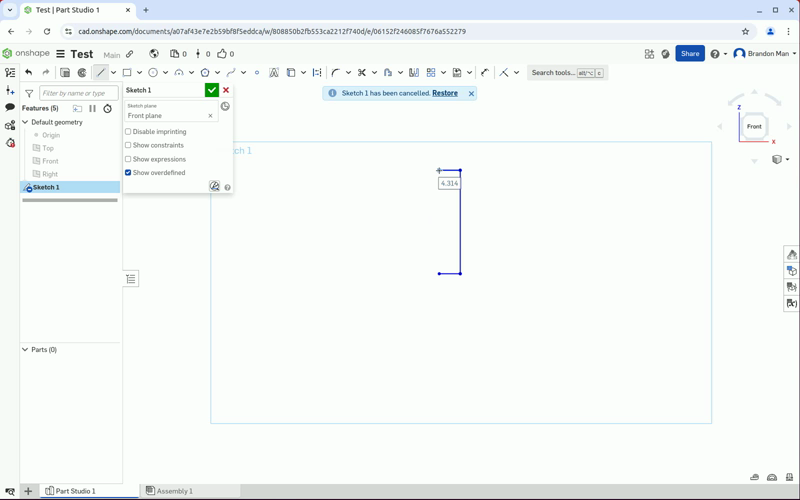
mouse_move(439, 273)
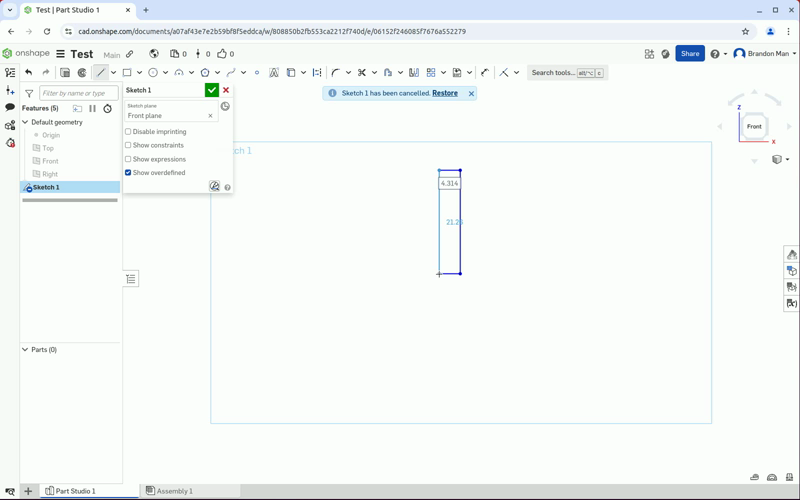
key_up(shift)
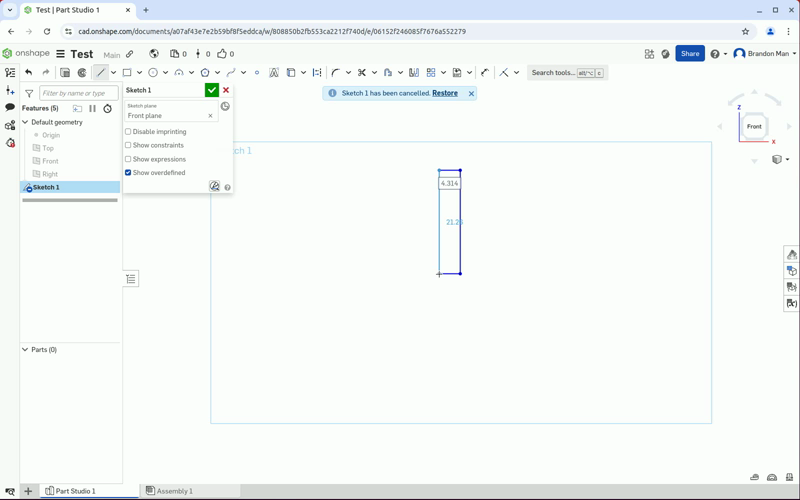
click(439, 273)
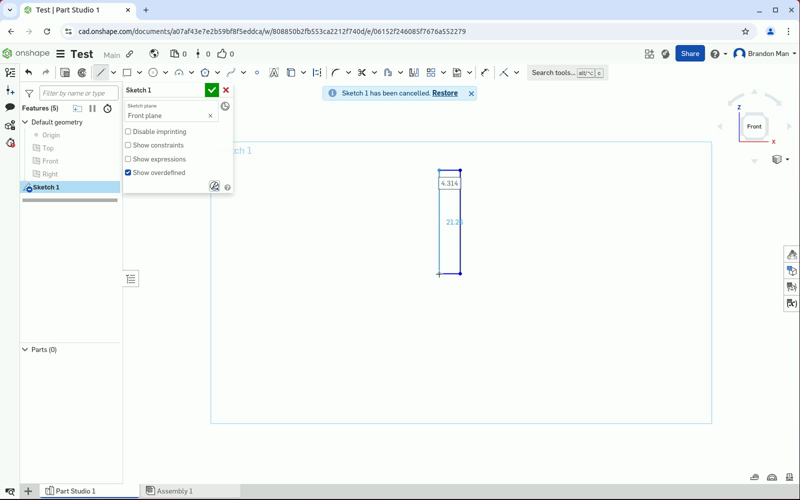
key(esc)
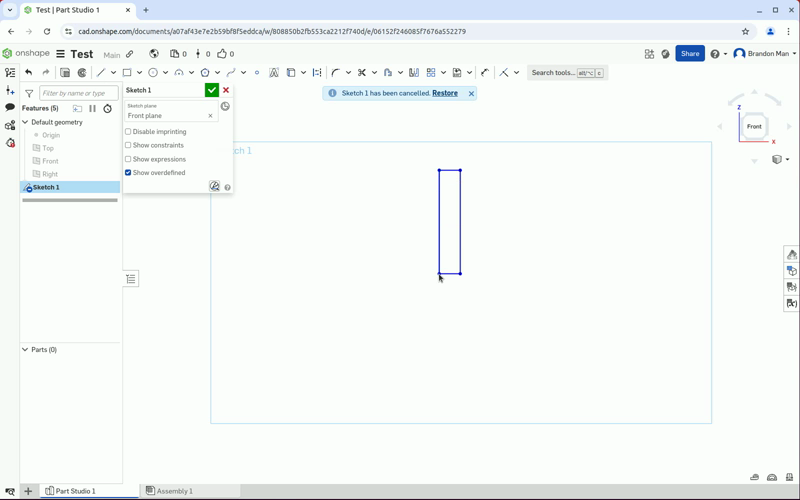
mouse_move(443, 201)
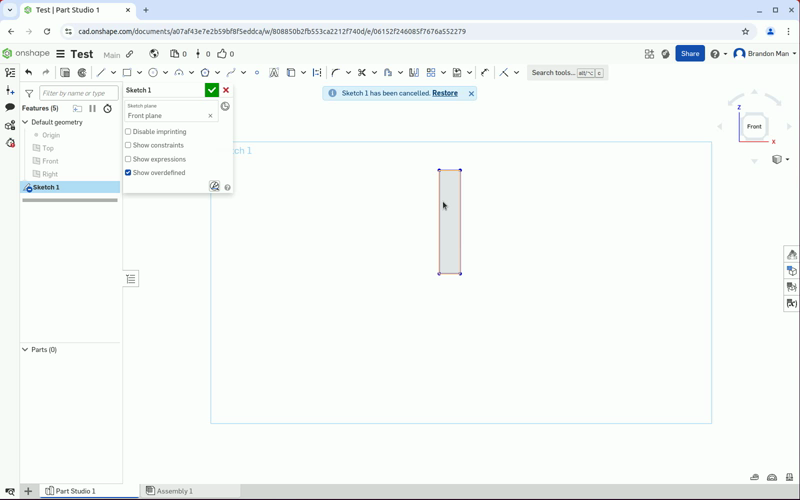
click(443, 201)
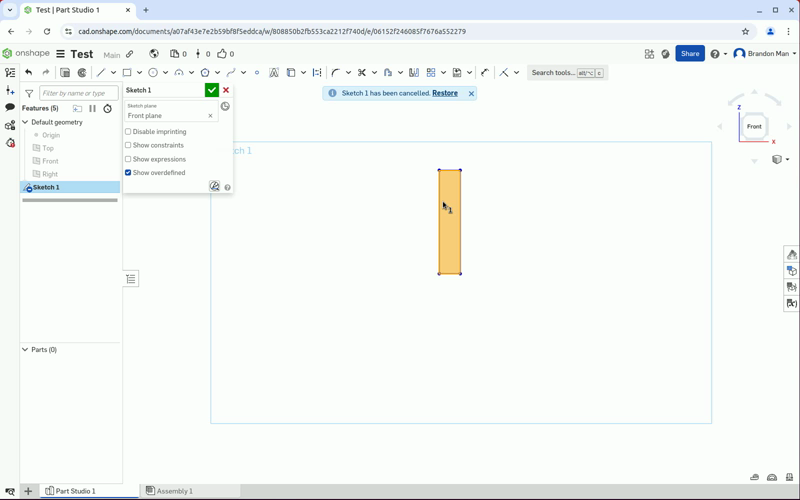
mouse_move(73, 352)
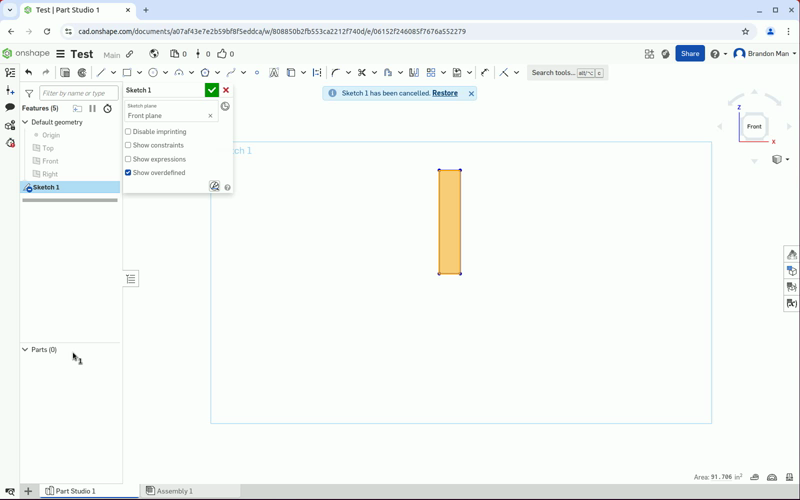
key(shift+y)
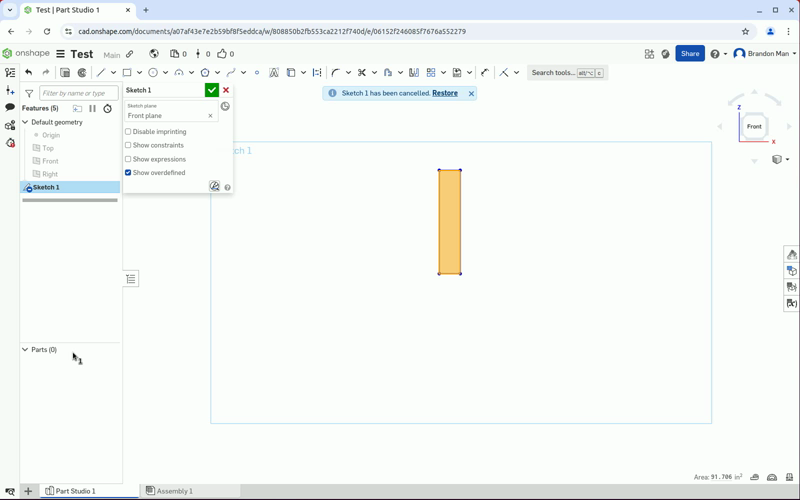
key(shift+e)
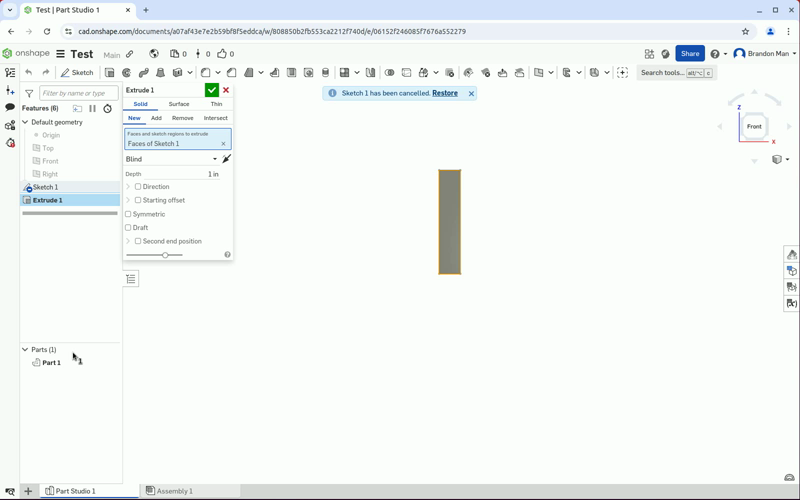
mouse_move(143, 106)
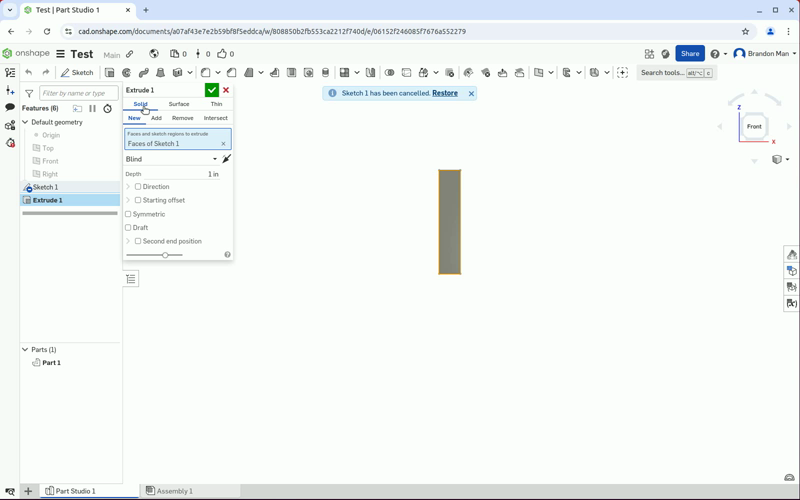
click(143, 106)
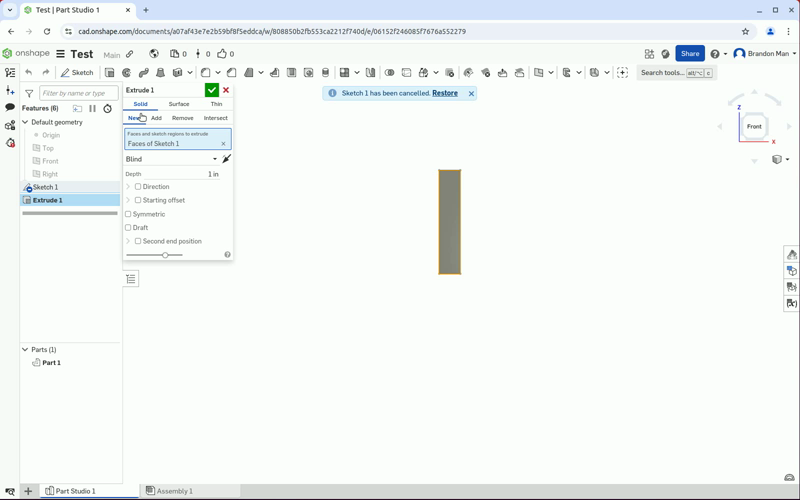
mouse_move(137, 120)
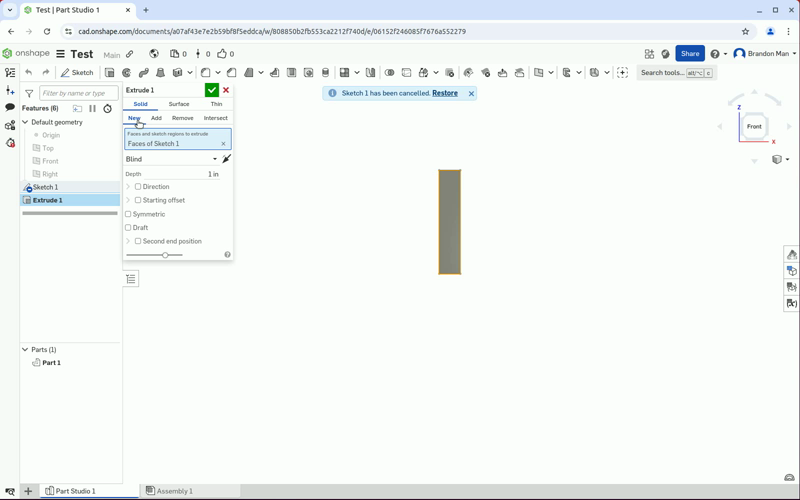
click(137, 120)
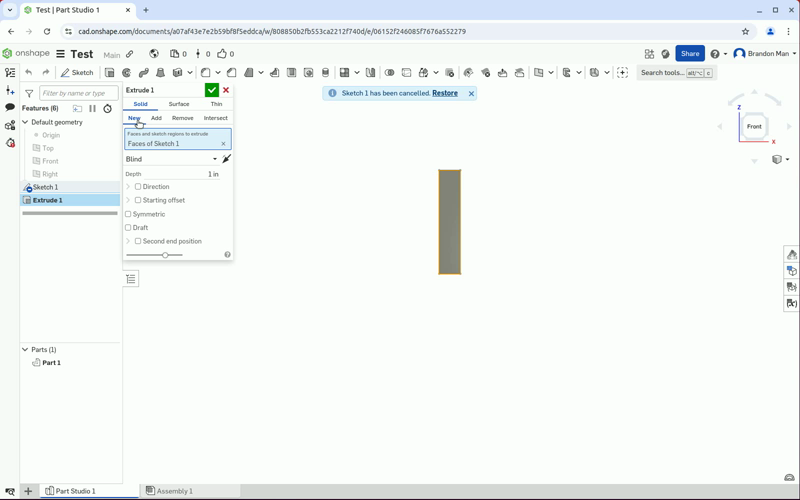
key(tab, 4)
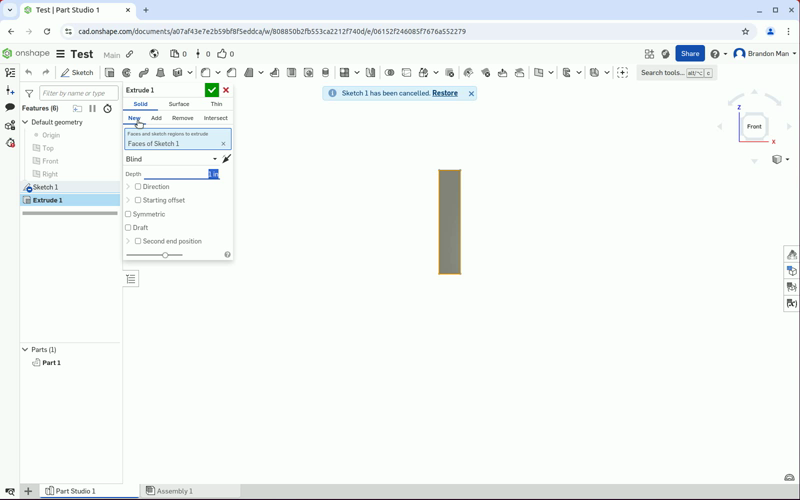
text(14.683)
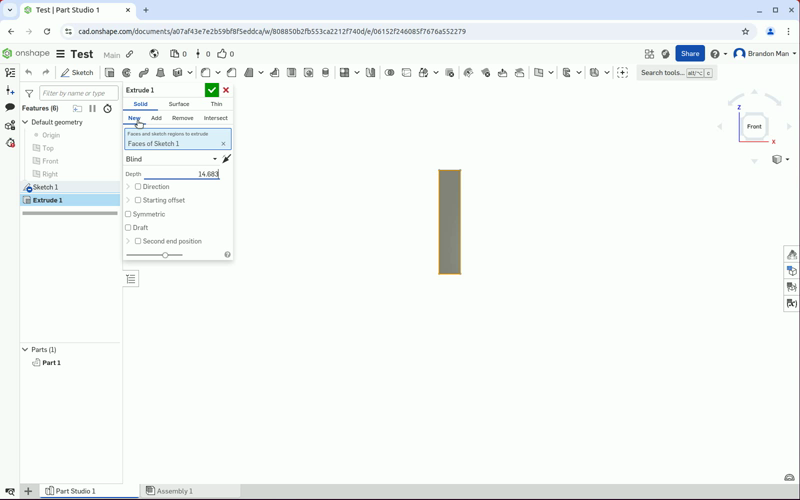
key(enter)
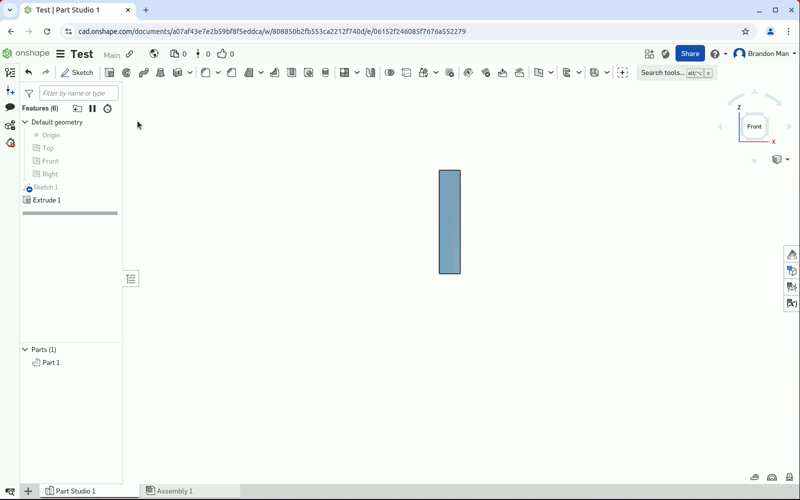
key(shift+h)
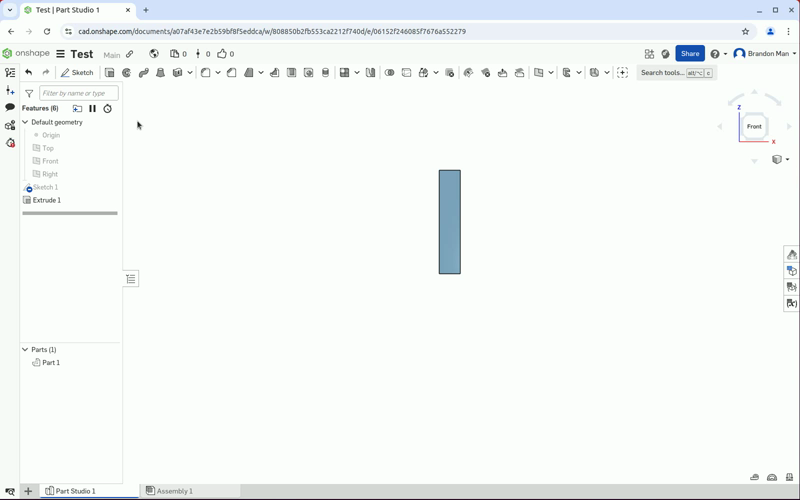
key(shift+h)
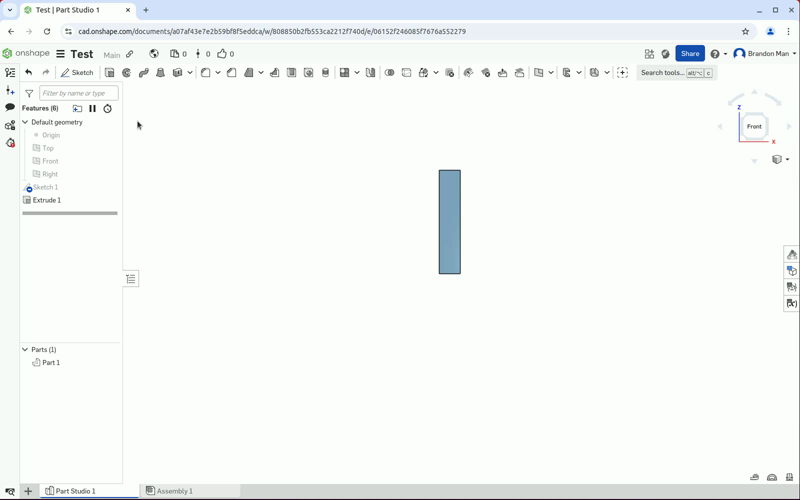
mouse_move(73, 189)
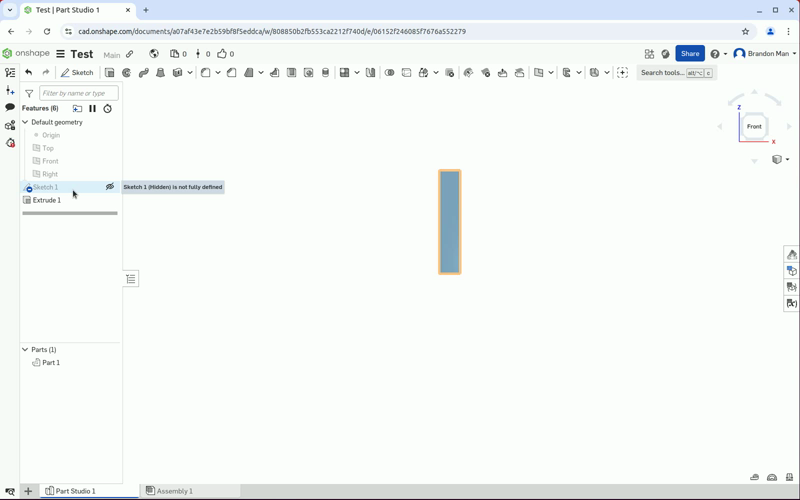
click(73, 189)
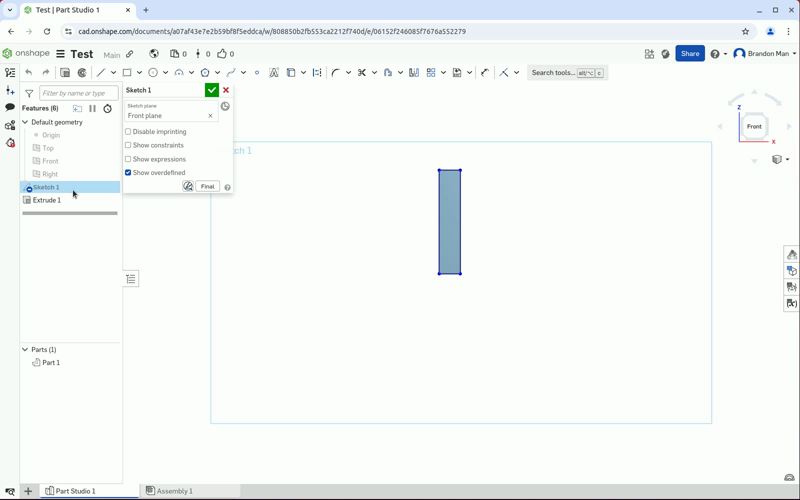
mouse_move(229, 92)
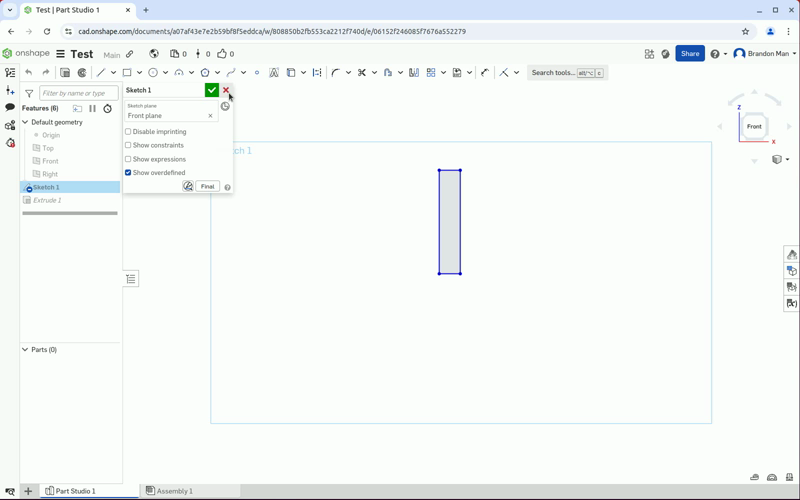
click(229, 92)
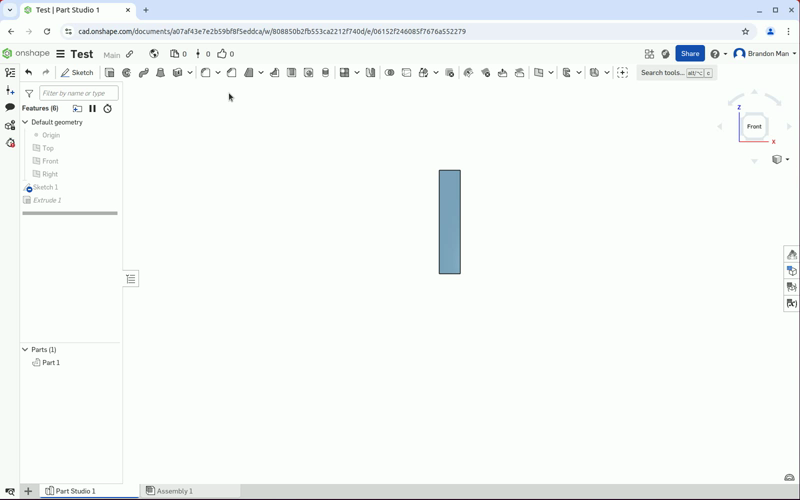
mouse_move(73, 352)
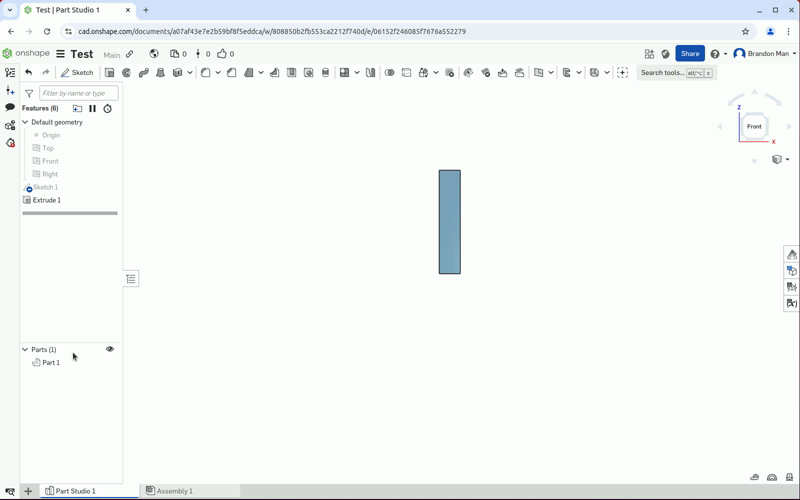
key(y)
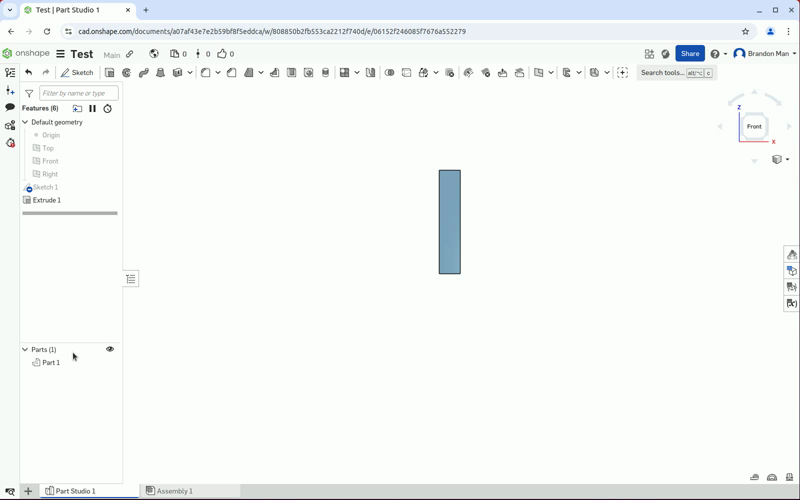
key(shift+p)
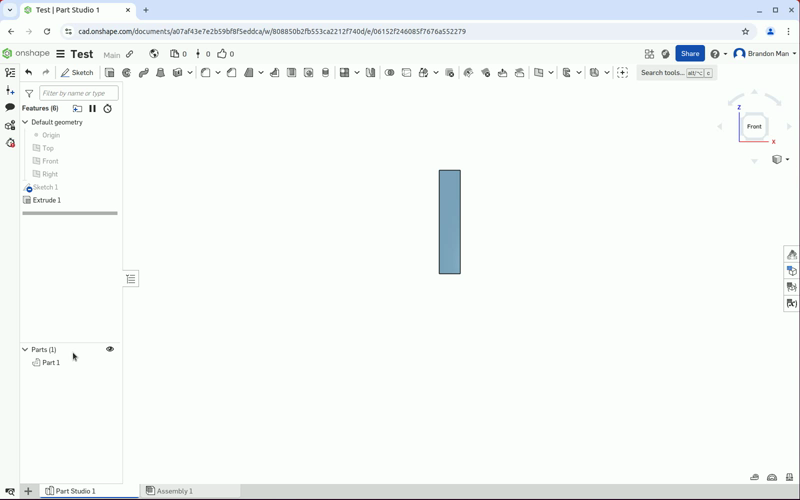
key(space)
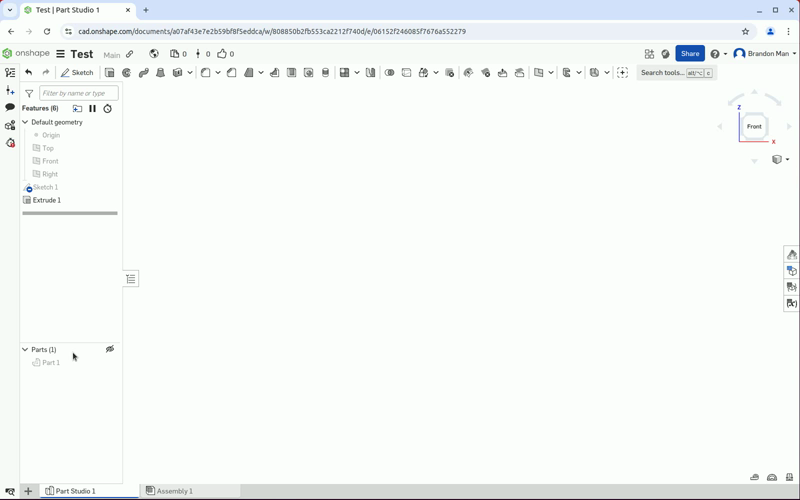
key_down(shift)
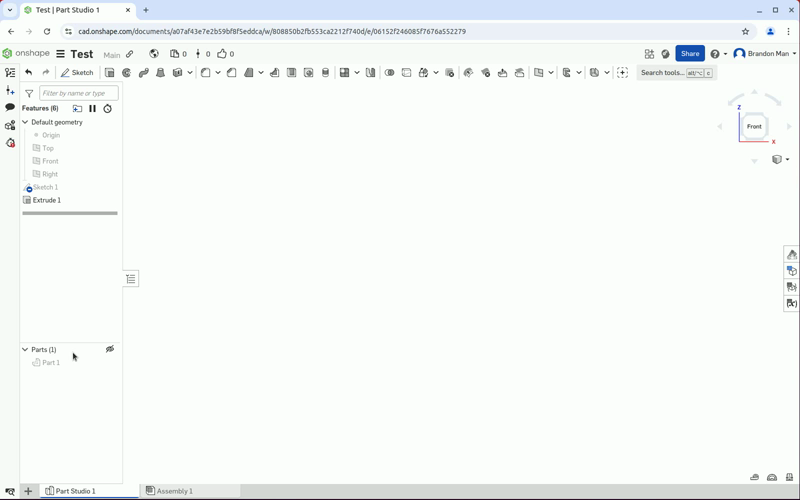
key(left)
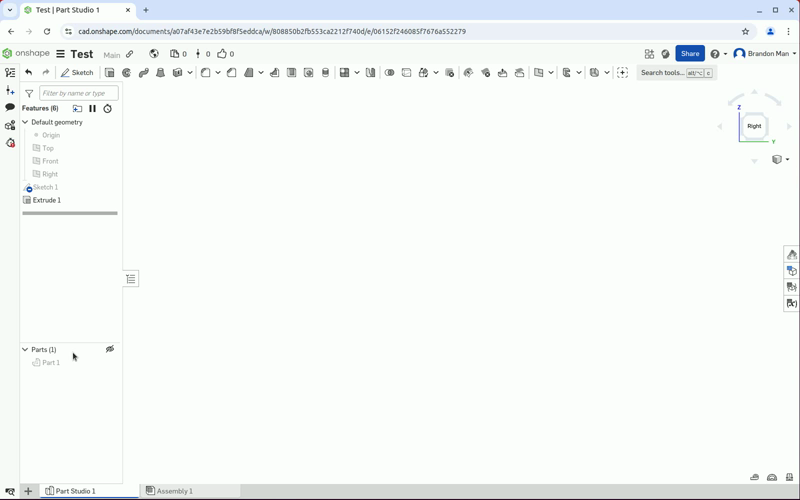
key_up(shift)
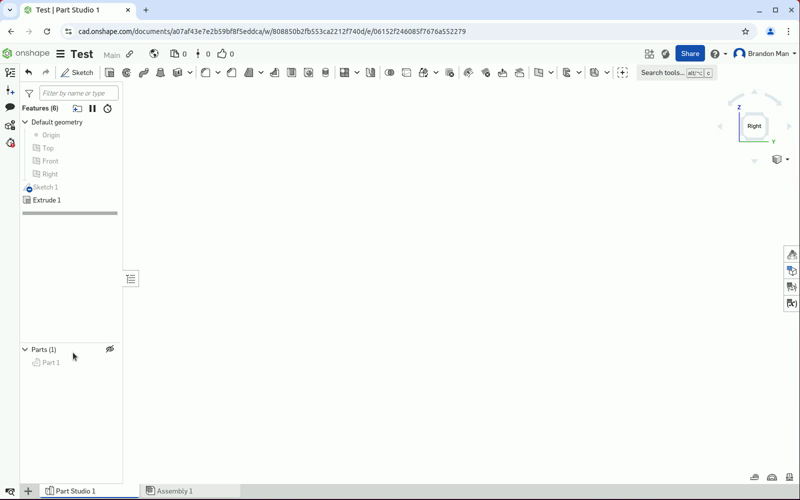
mouse_move(73, 352)
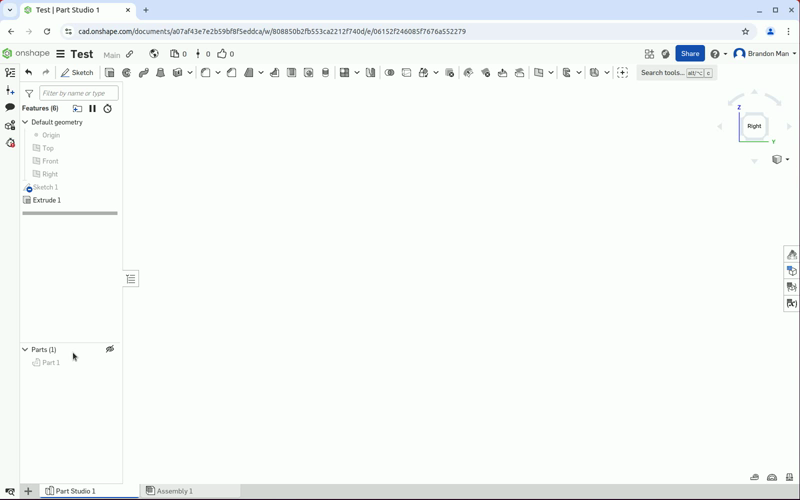
key(shift+y)
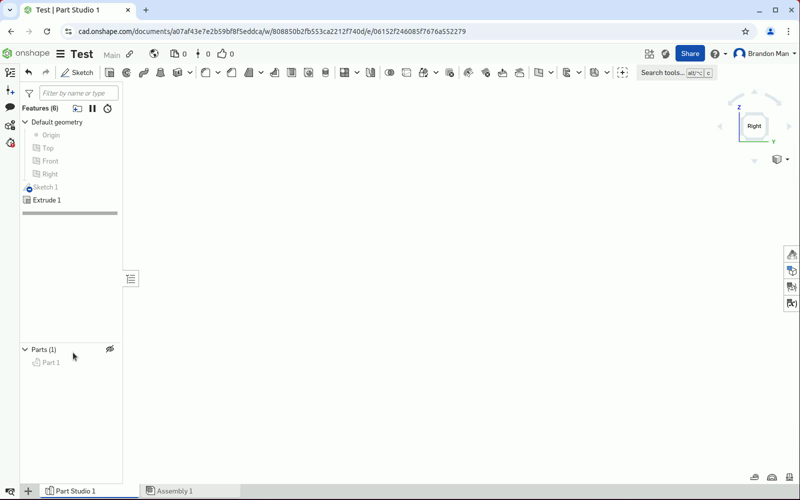
key(shift+s)
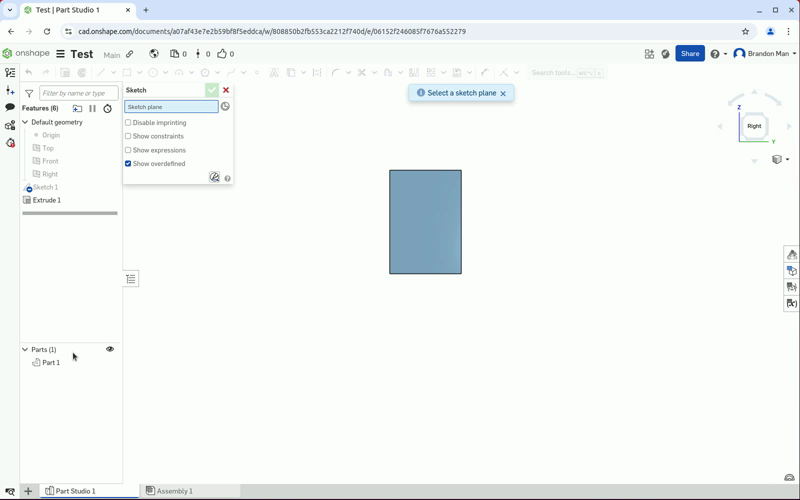
mouse_move(73, 176)
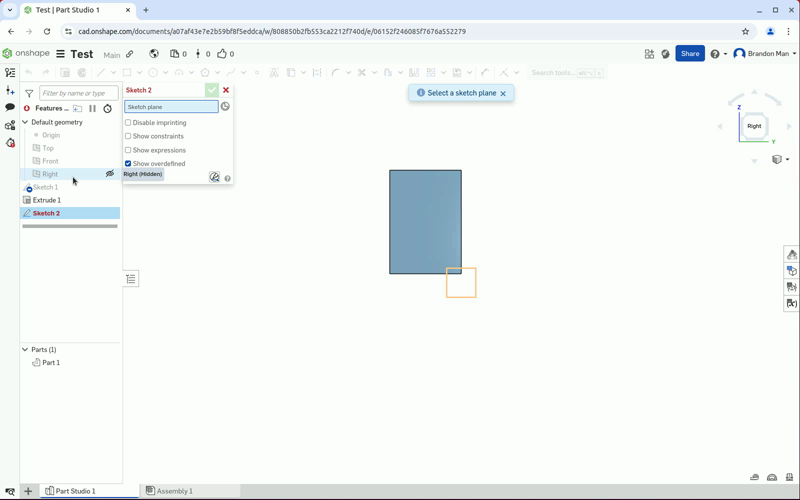
click(73, 176)
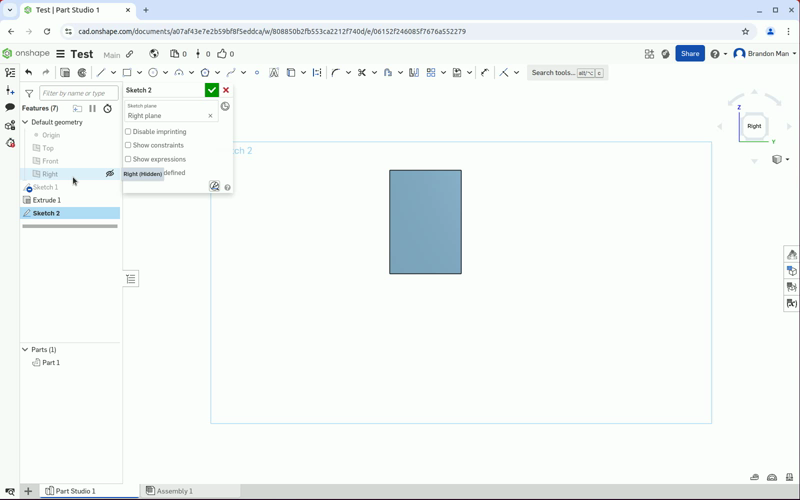
mouse_move(73, 352)
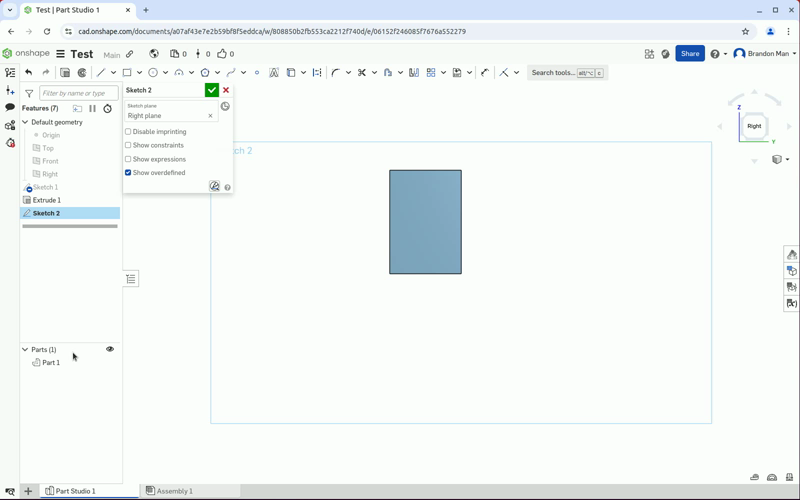
key(y)
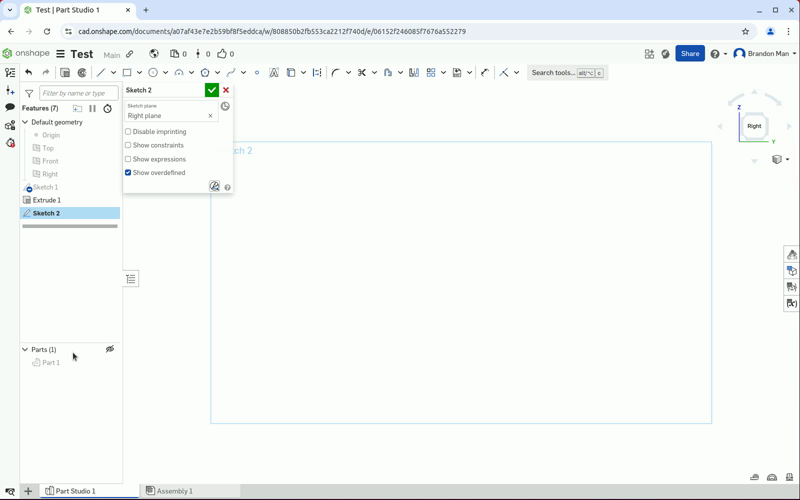
key(c)
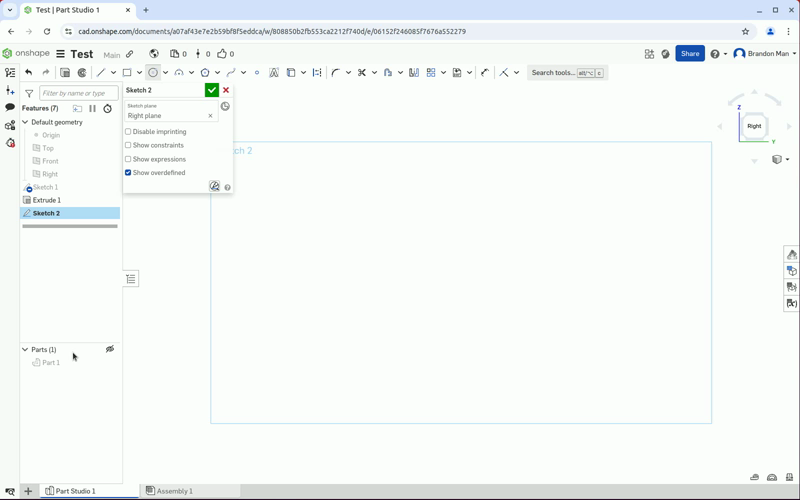
key_down(shift)
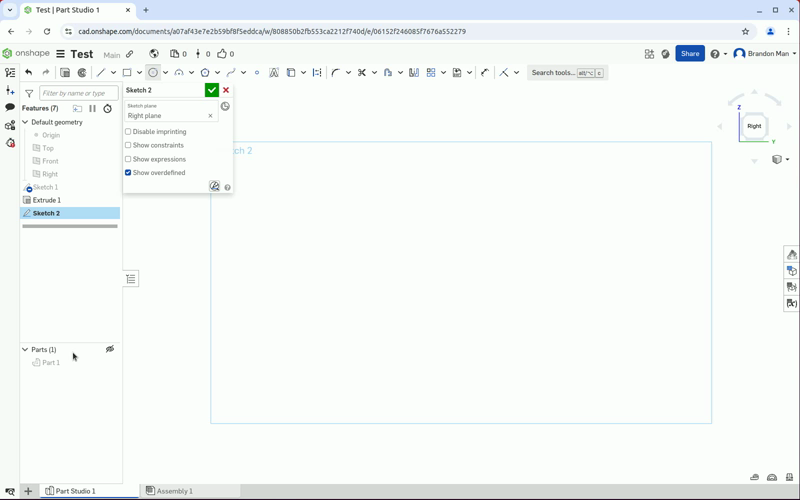
mouse_move(402, 211)
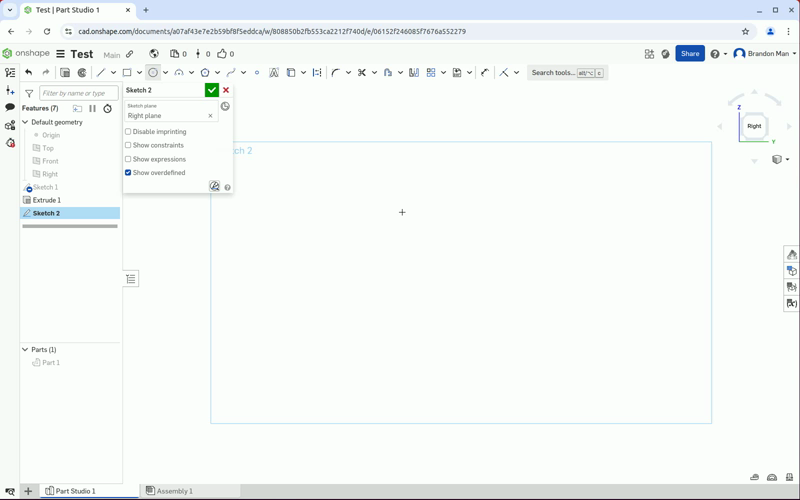
click(402, 211)
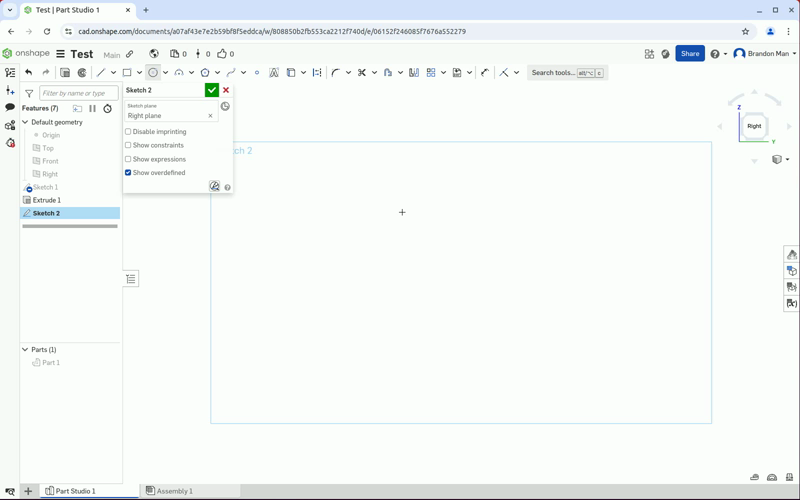
key_up(shift)
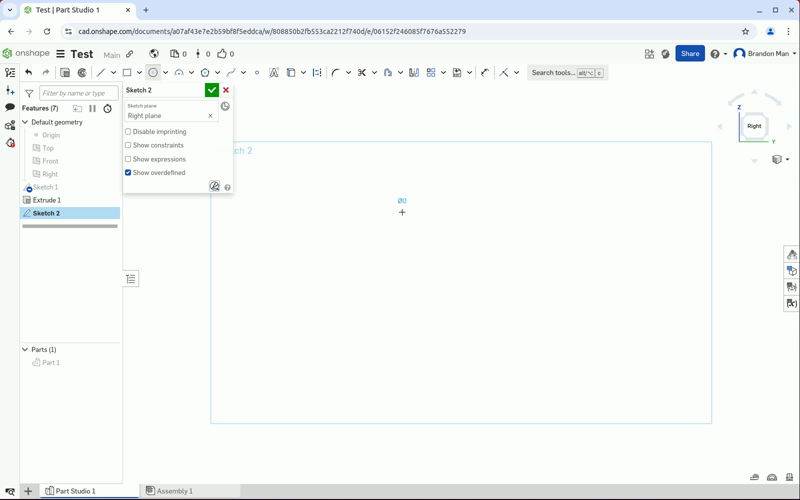
mouse_move(407, 211)
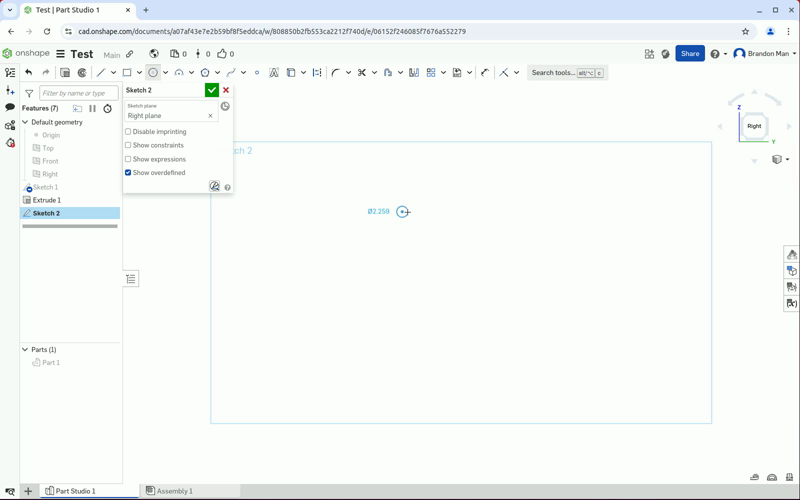
click(407, 211)
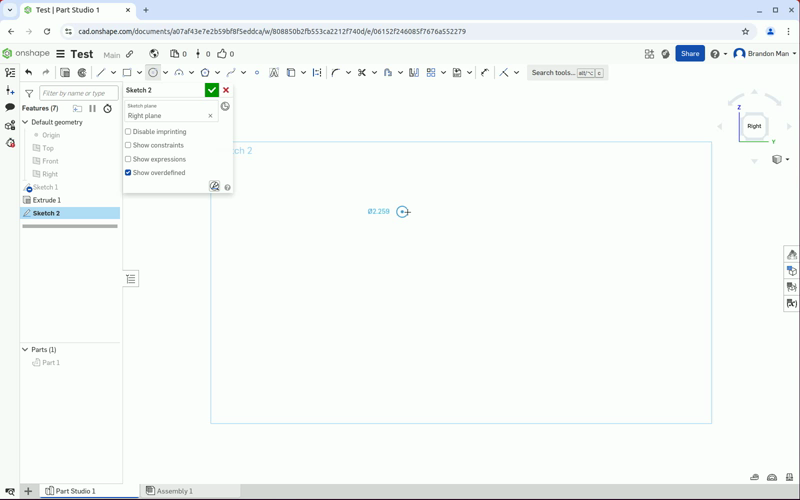
key(esc)
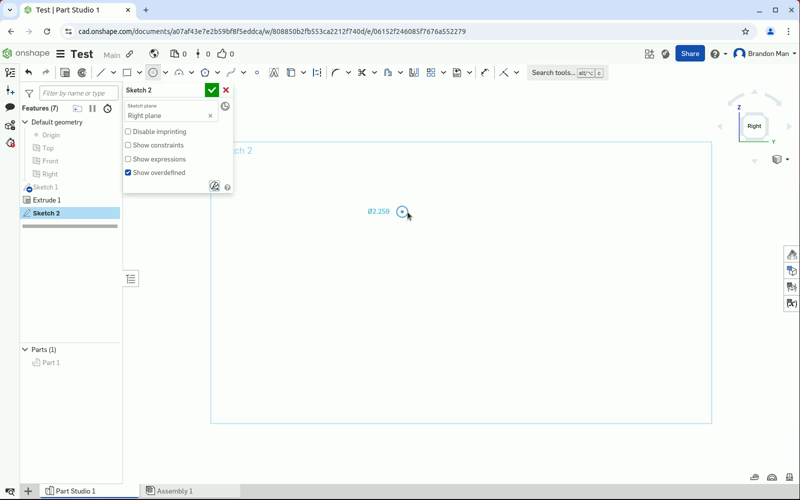
mouse_move(400, 208)
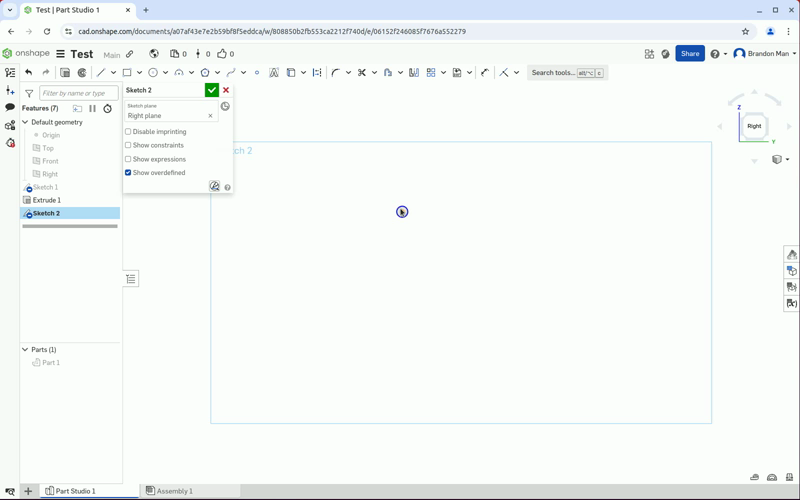
scroll(6)
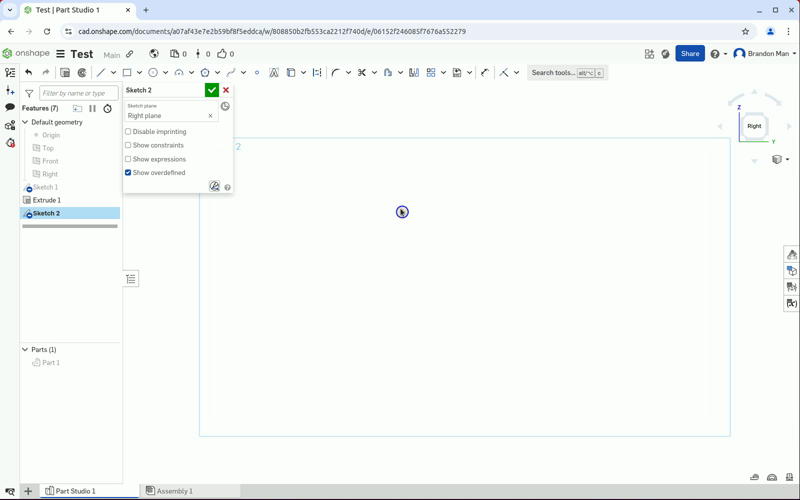
scroll(6)
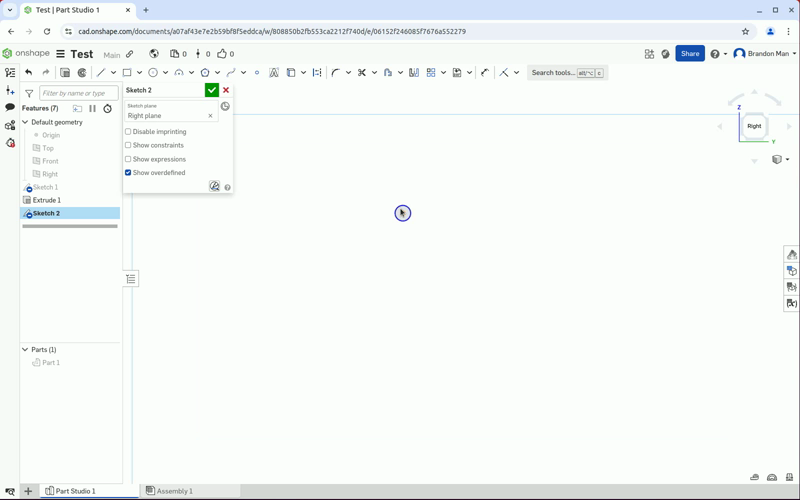
scroll(6)
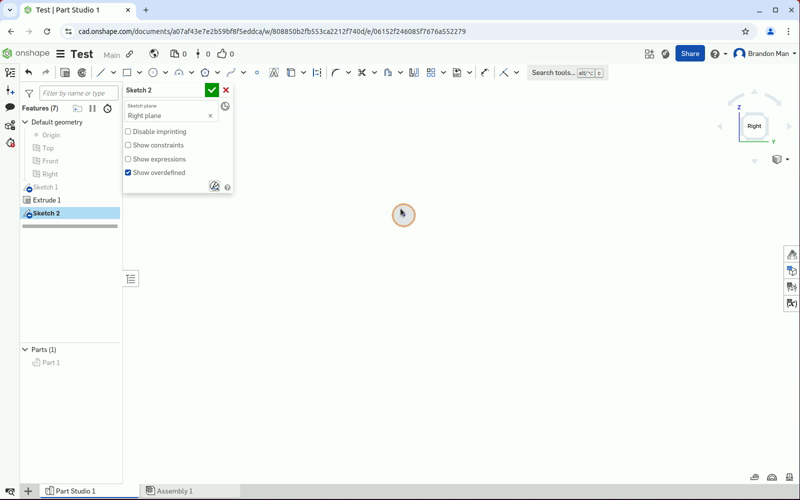
scroll(6)
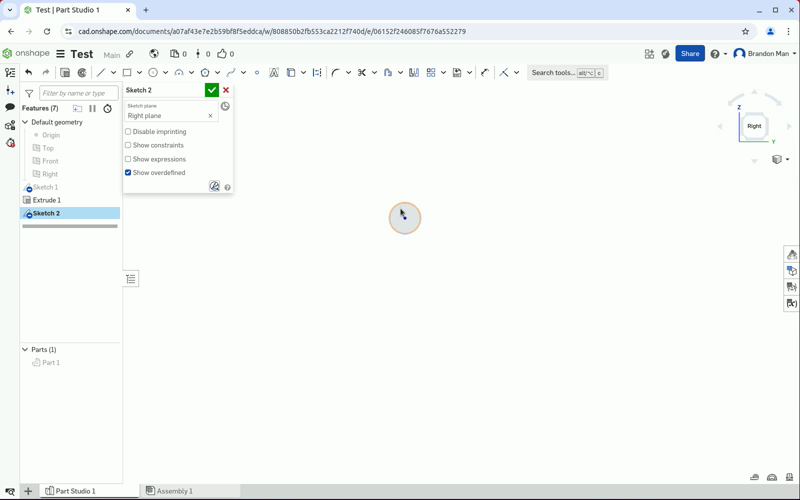
scroll(6)
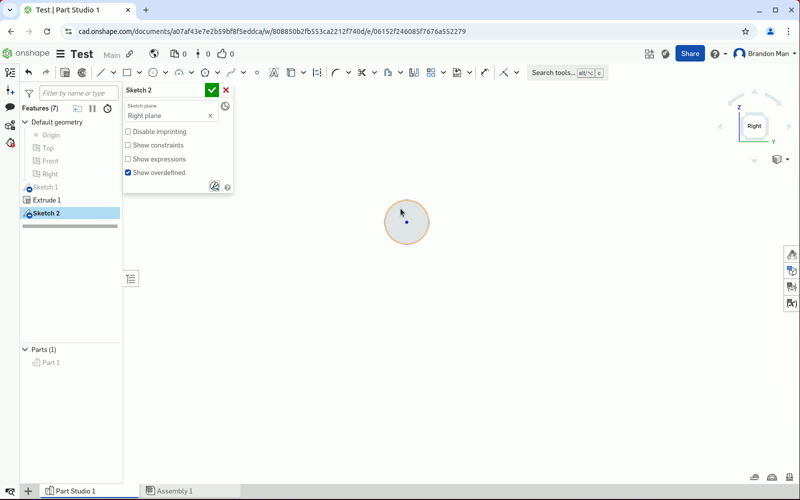
scroll(6)
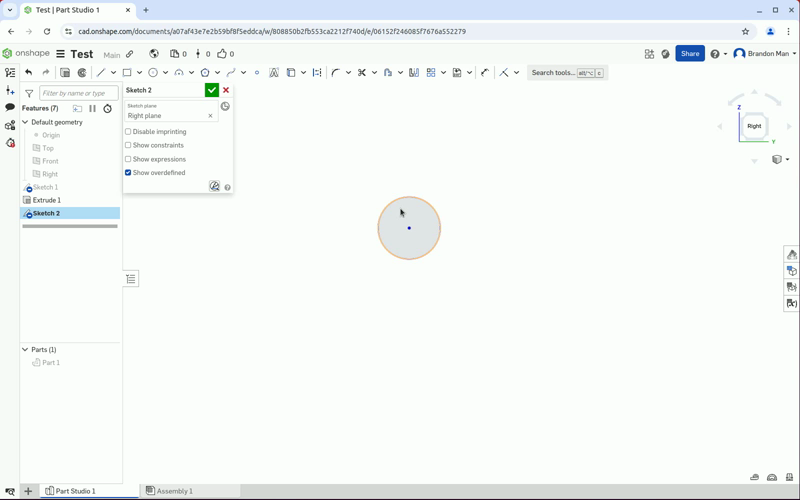
scroll(6)
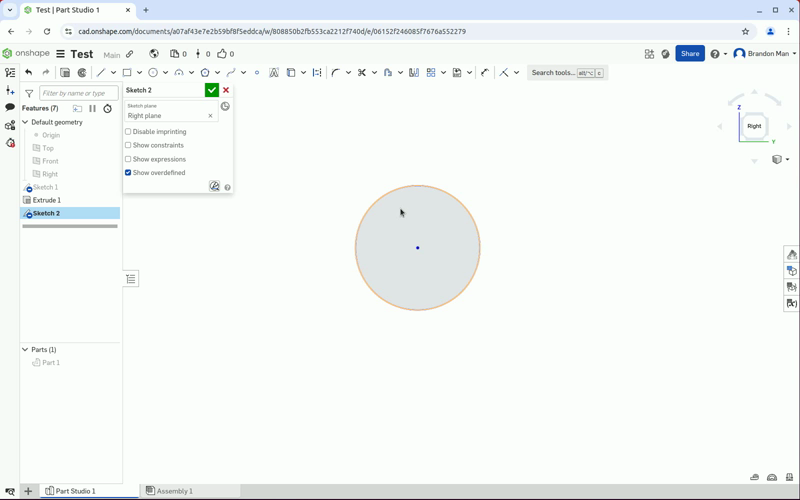
click(400, 208)
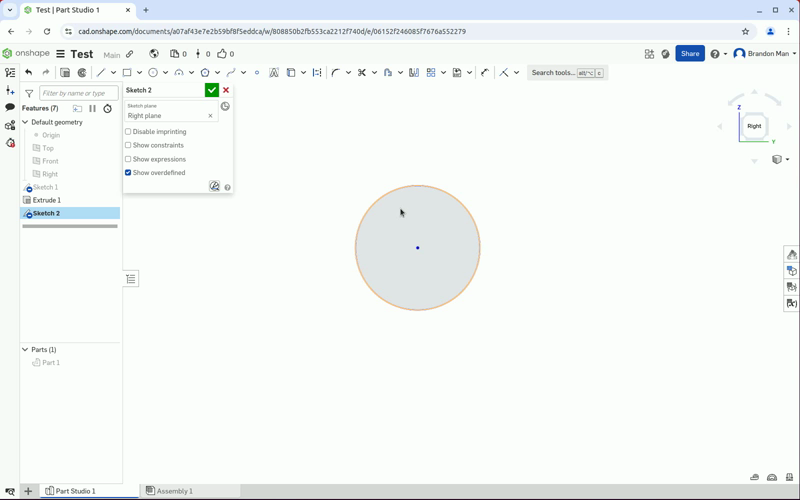
scroll(-6)
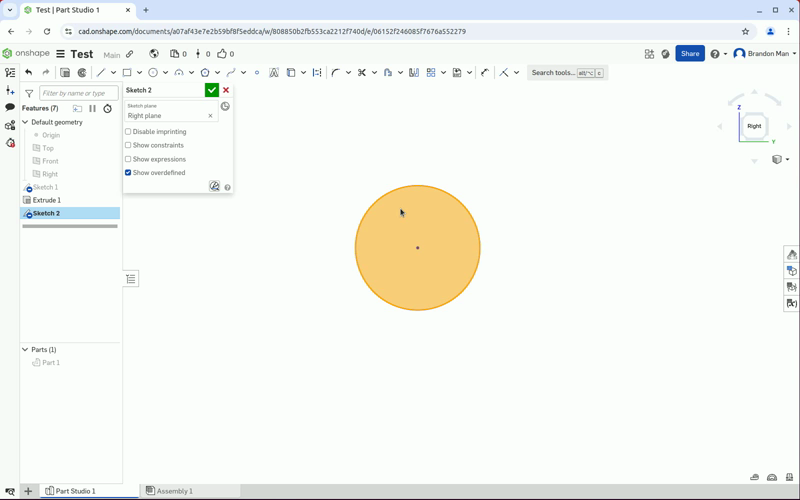
scroll(-6)
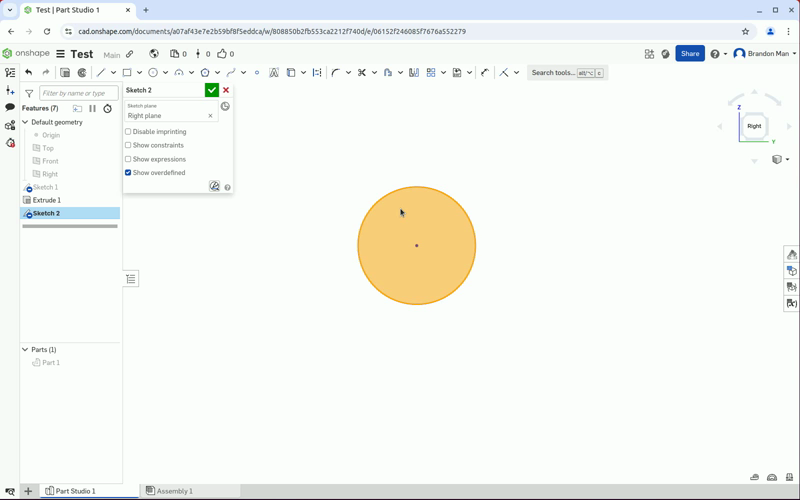
scroll(-6)
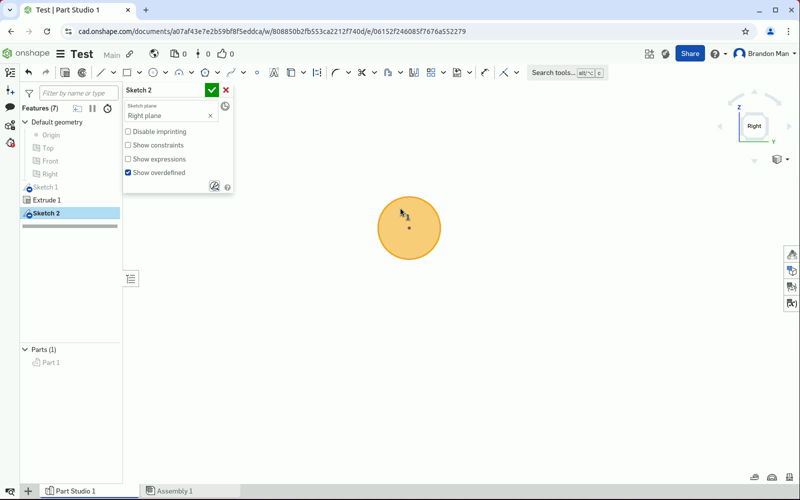
scroll(-6)
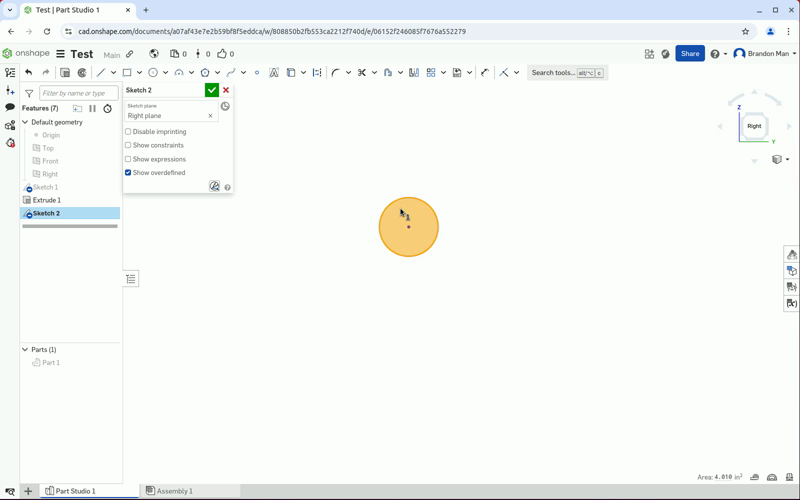
scroll(-6)
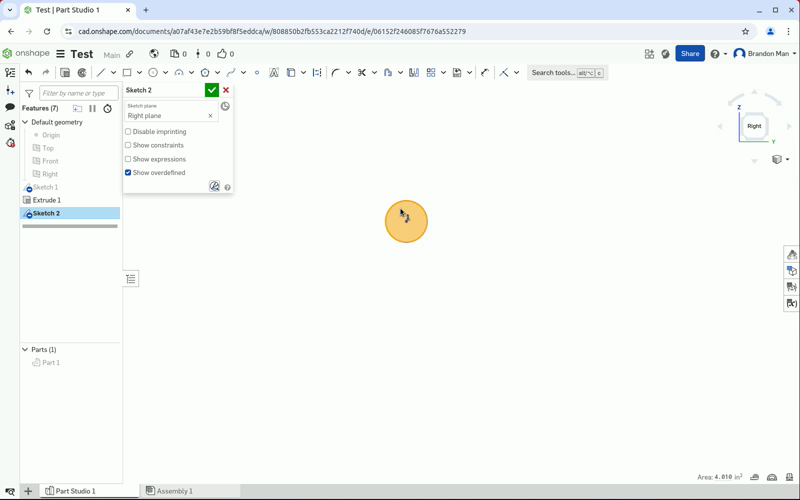
scroll(-6)
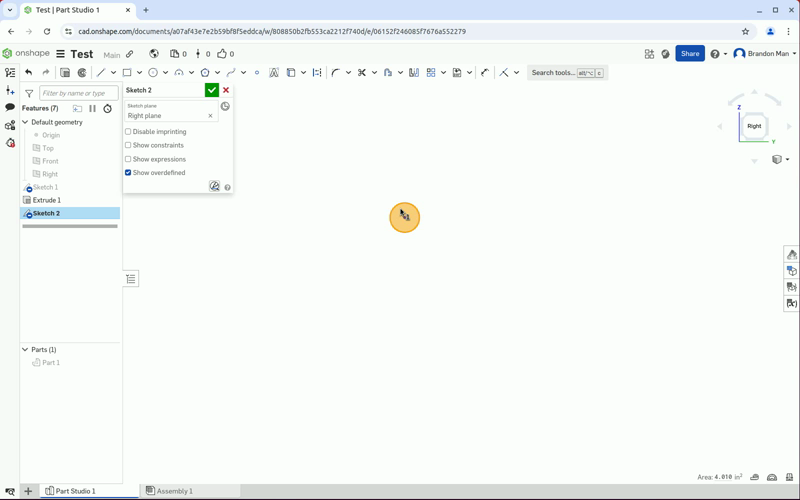
scroll(-6)
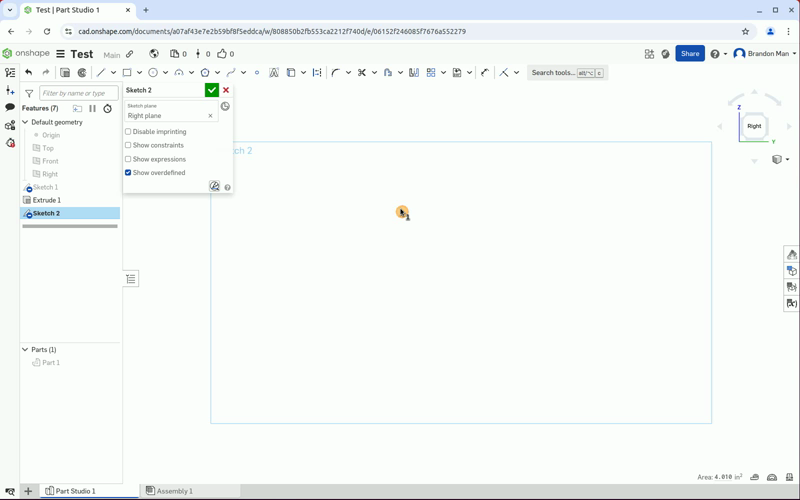
mouse_move(73, 352)
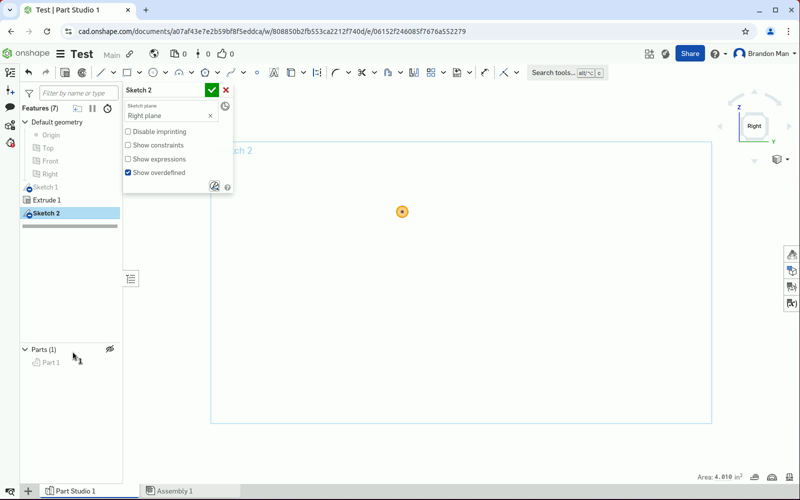
key(shift+y)
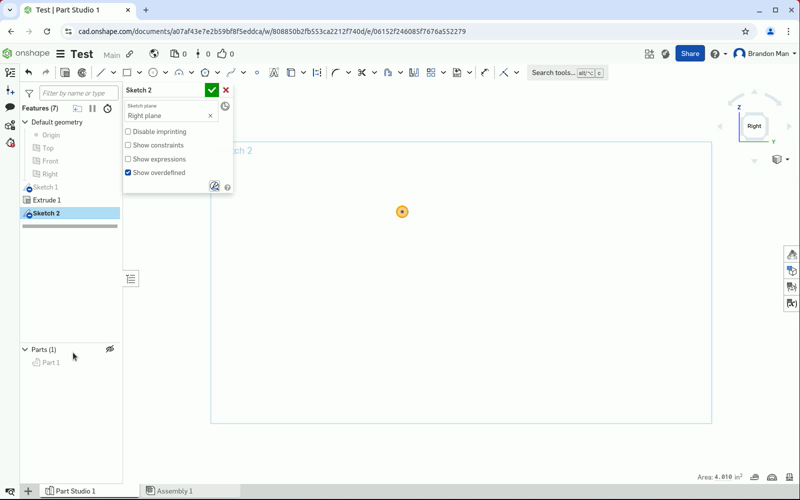
key(shift+e)
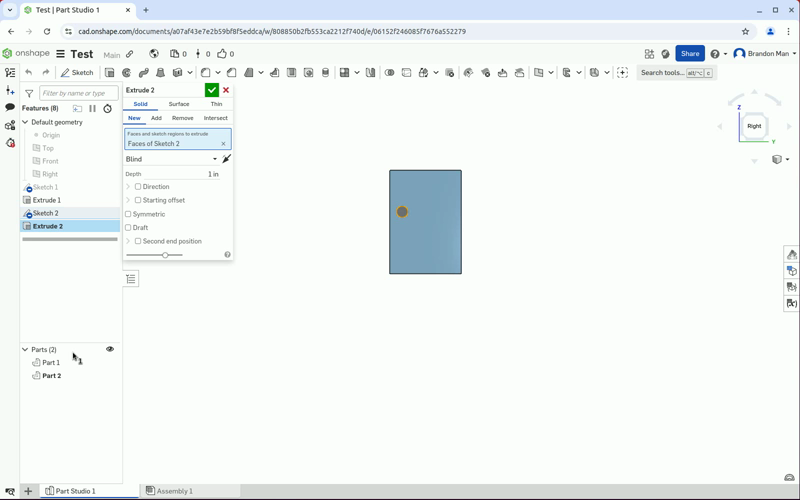
mouse_move(143, 106)
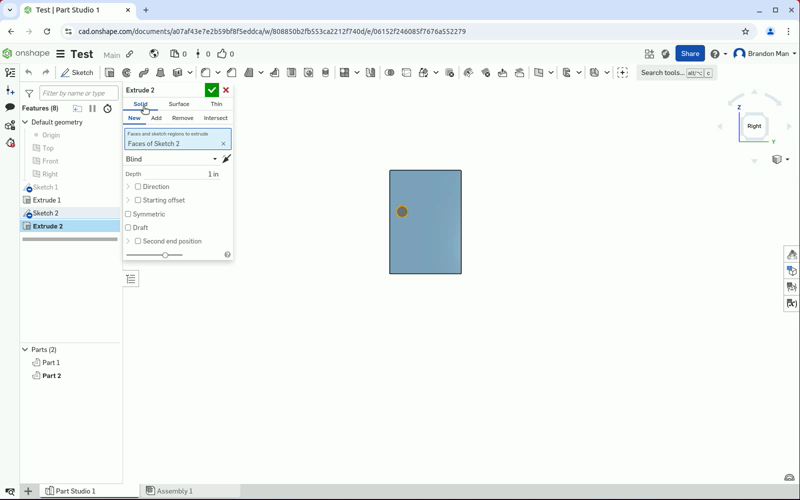
click(143, 106)
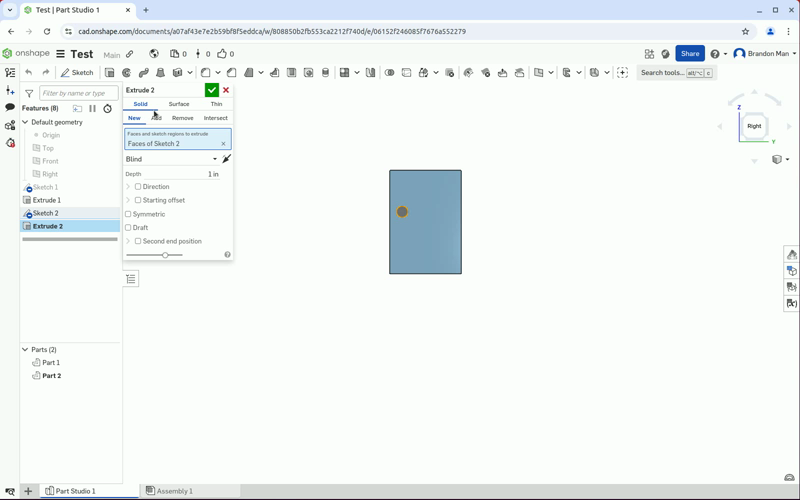
mouse_move(186, 120)
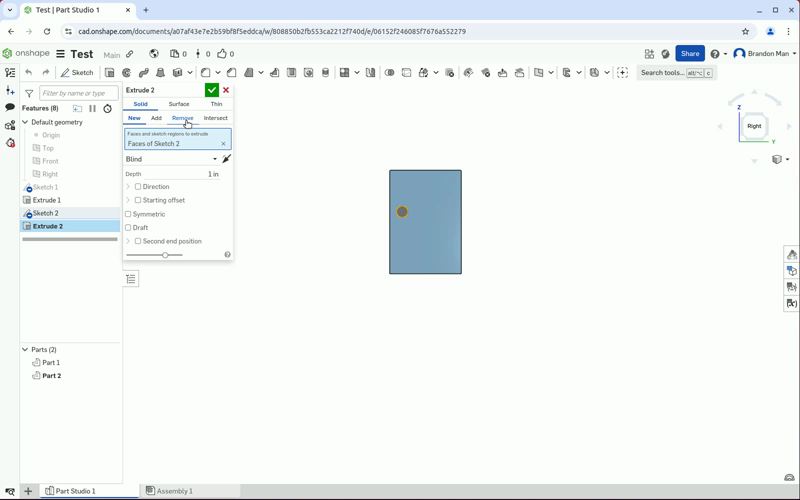
click(186, 120)
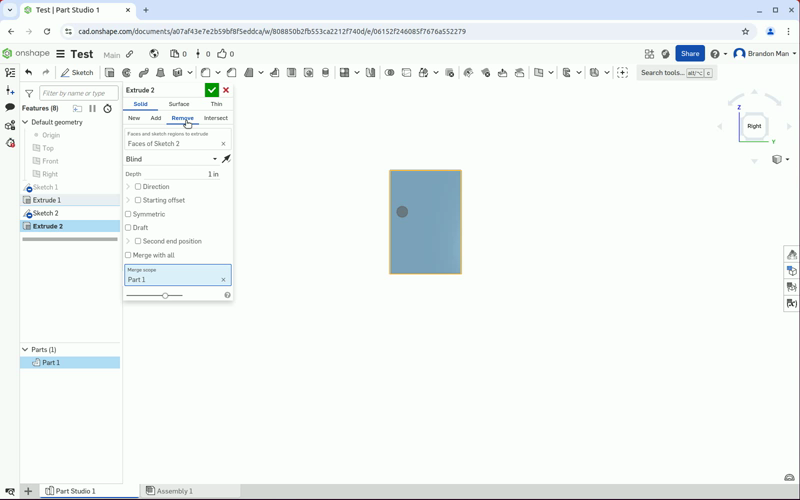
key(tab, 4)
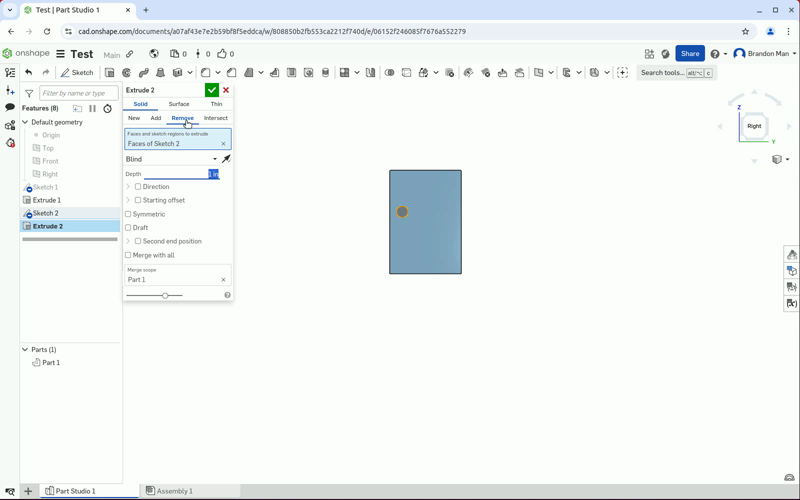
text(4.333)
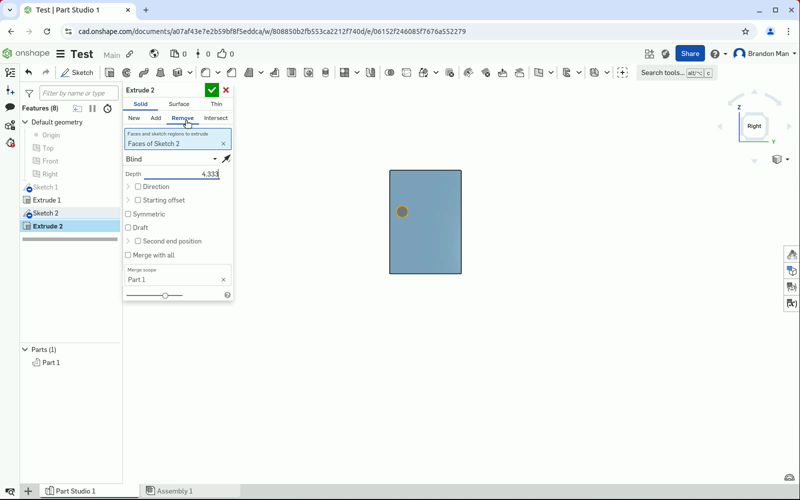
key(tab, 6)
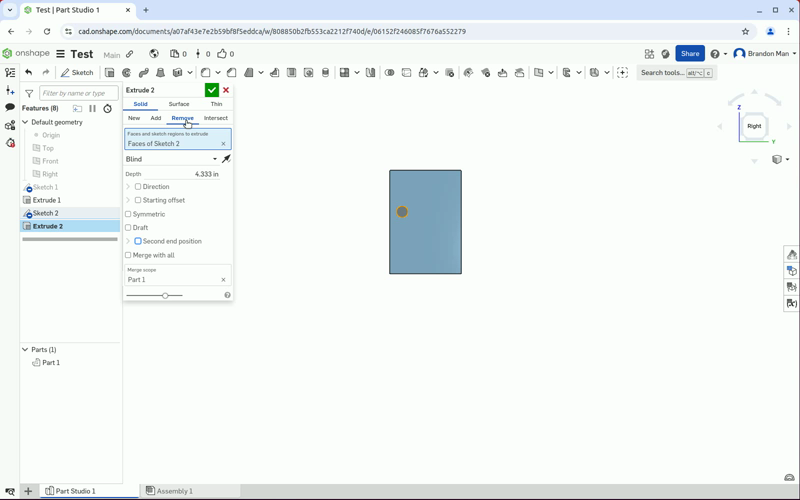
key(space)
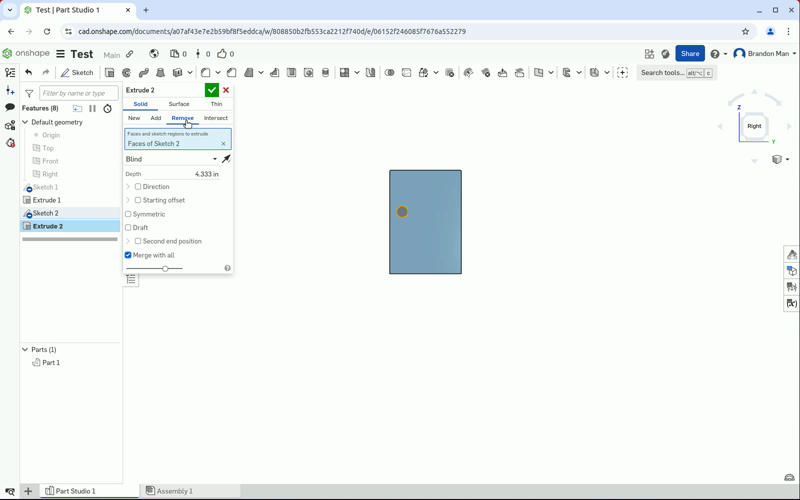
key(enter)
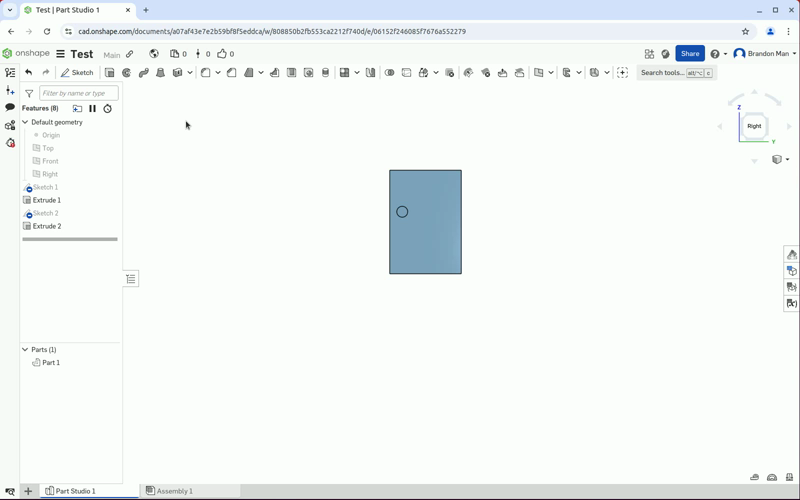
key(shift+h)
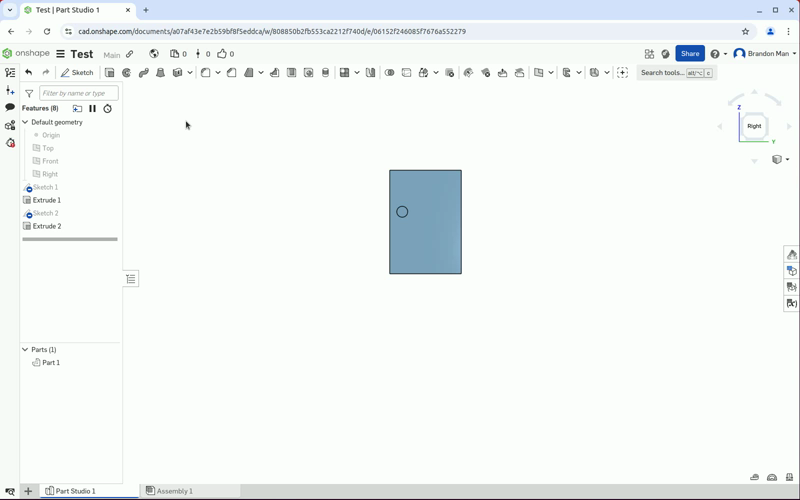
key(shift+h)
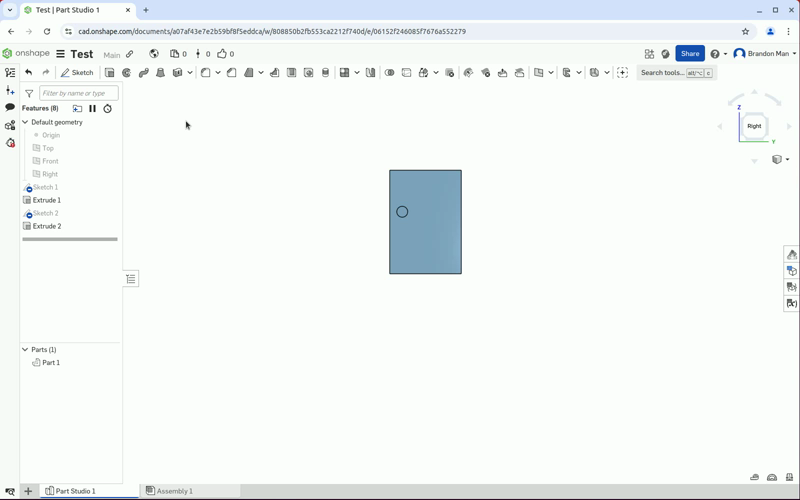
mouse_move(73, 189)
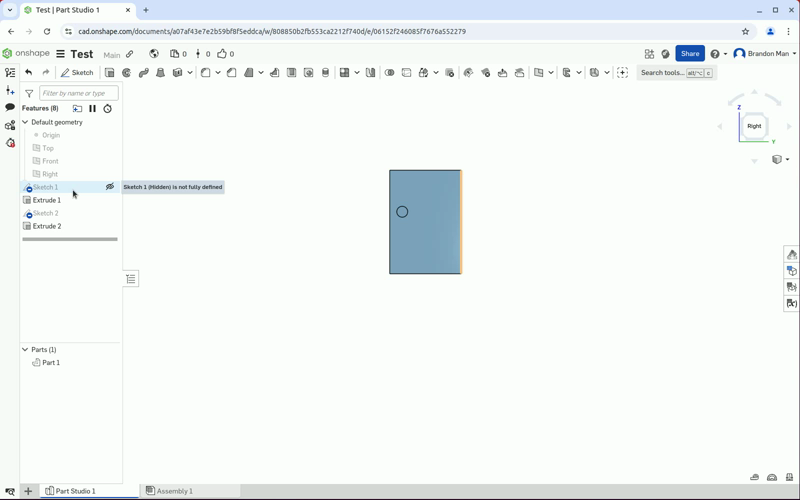
click(73, 189)
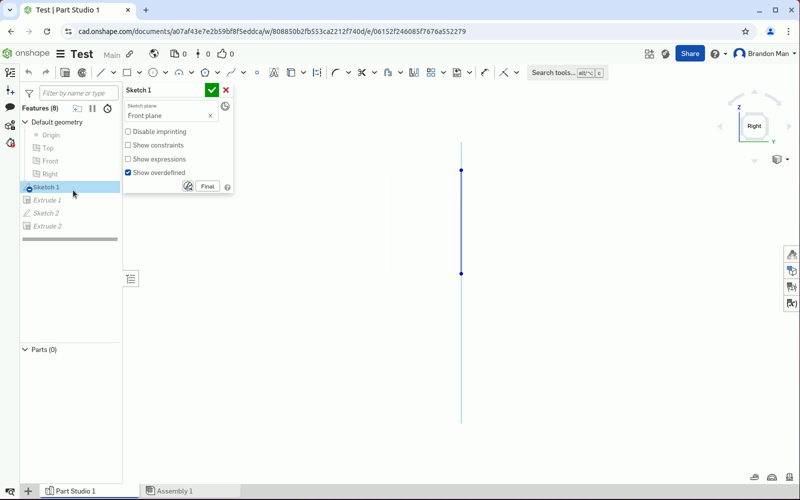
mouse_move(229, 92)
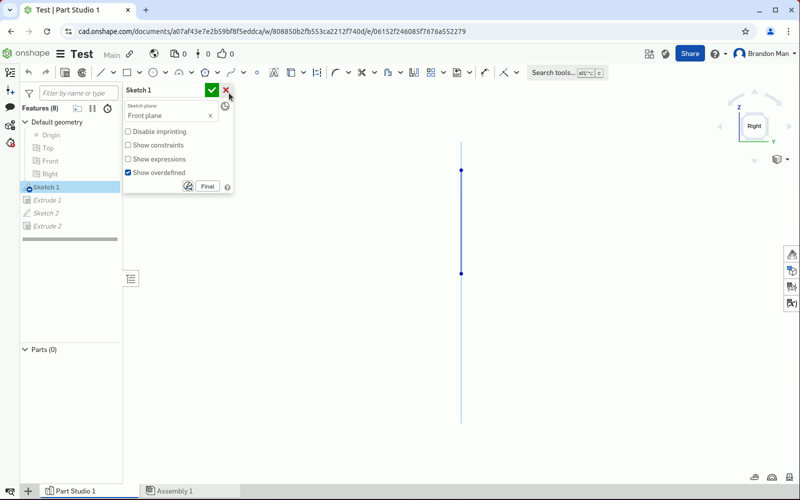
click(229, 92)
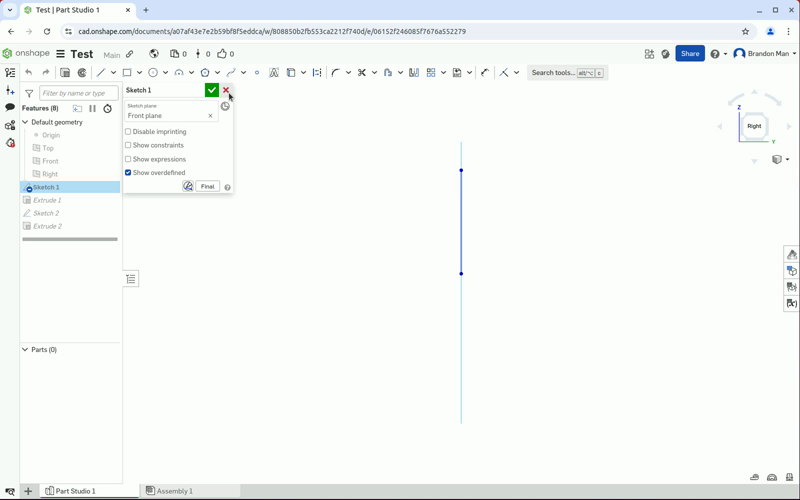
key(shift+s)
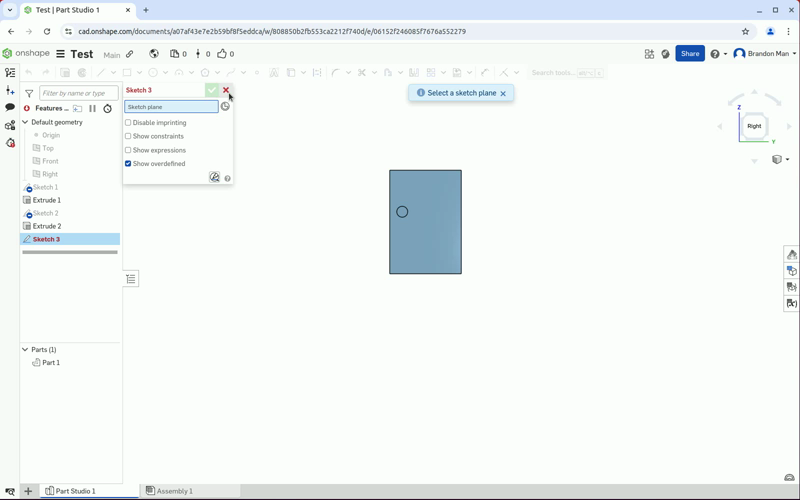
mouse_move(73, 176)
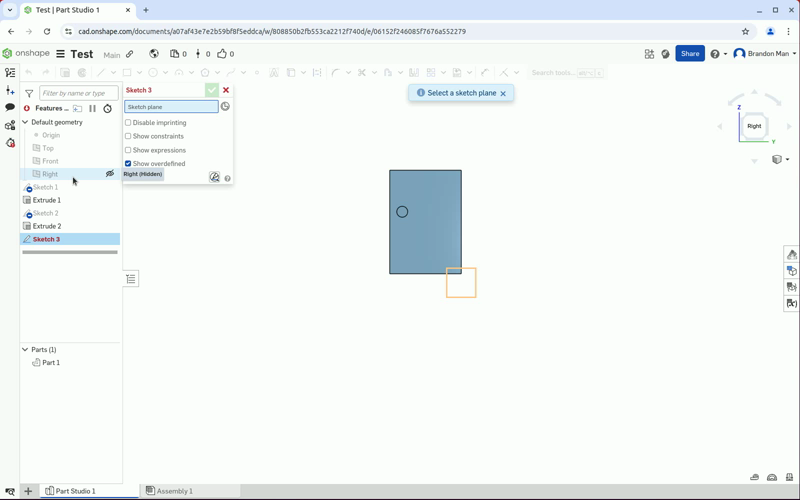
click(73, 176)
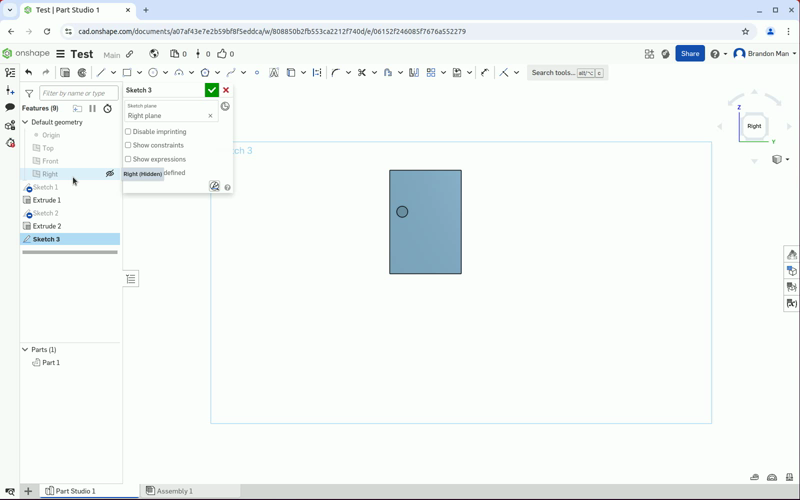
mouse_move(73, 352)
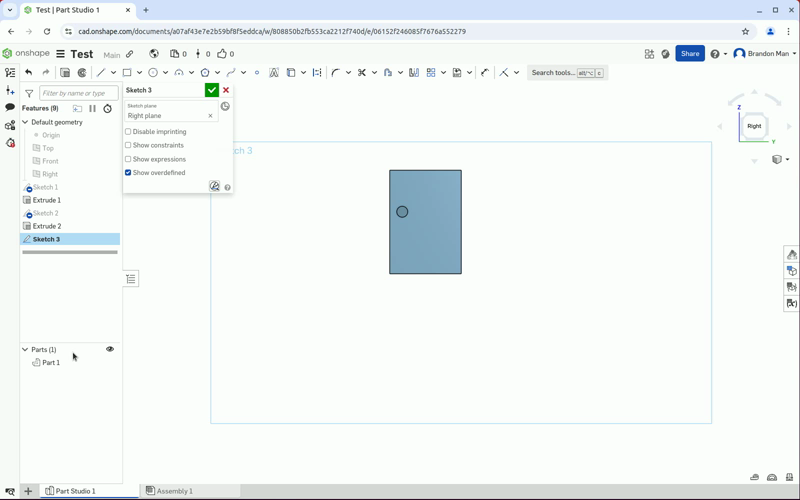
key(y)
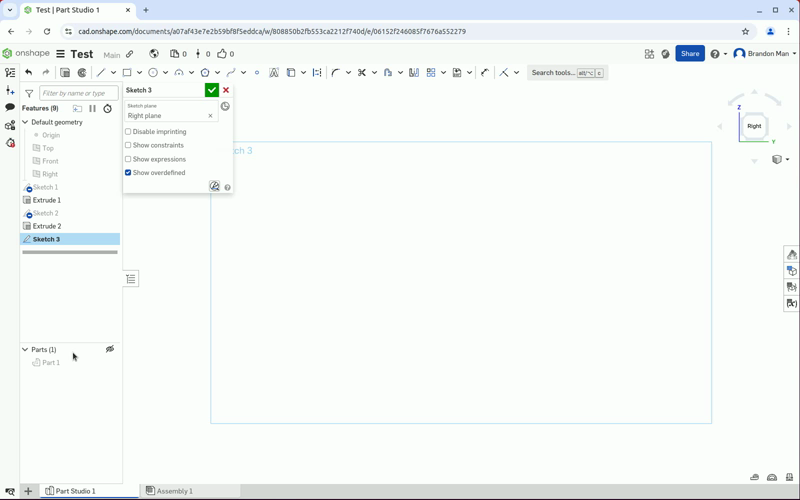
key(c)
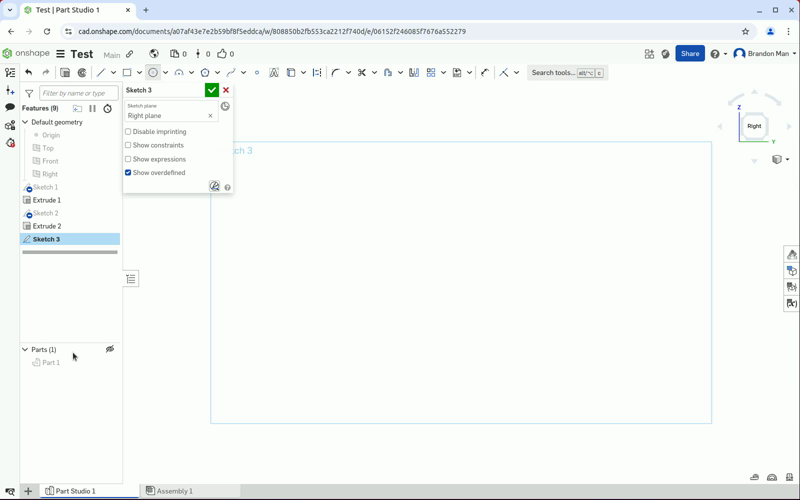
key_down(shift)
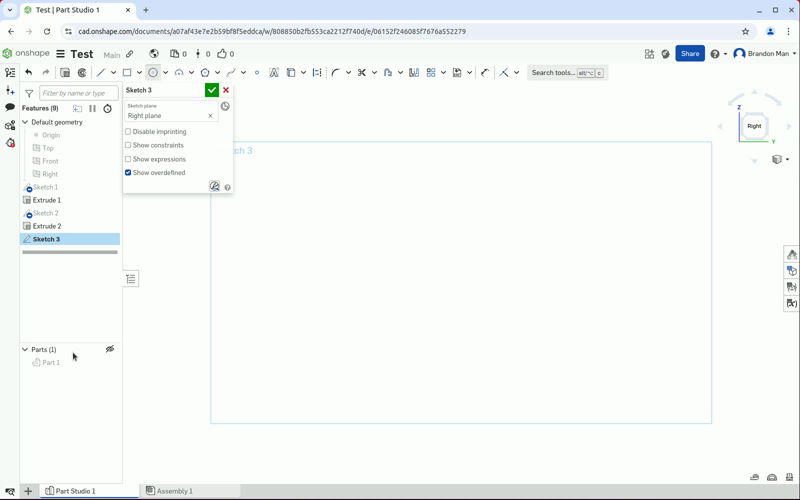
mouse_move(402, 232)
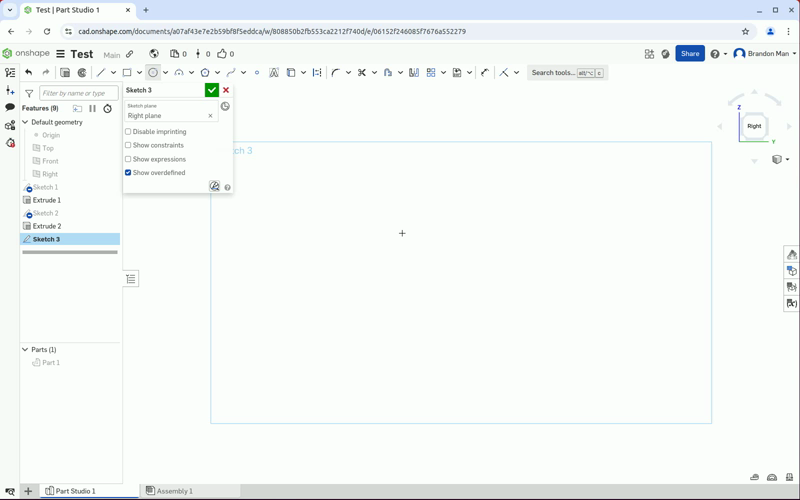
click(402, 232)
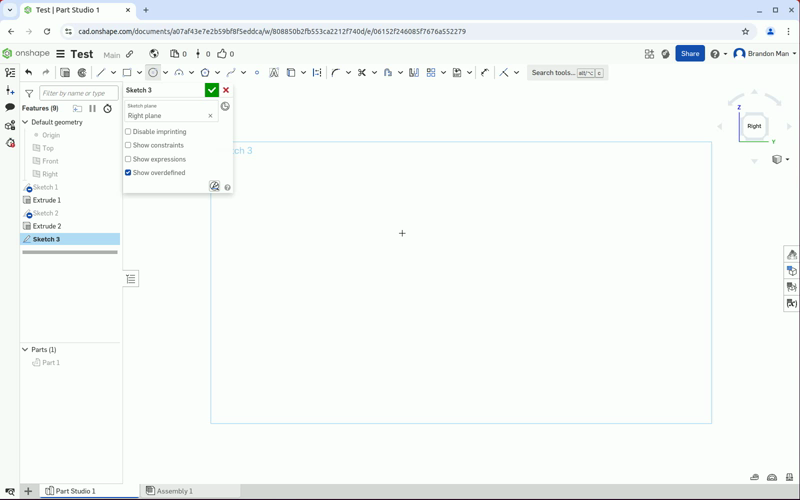
key_up(shift)
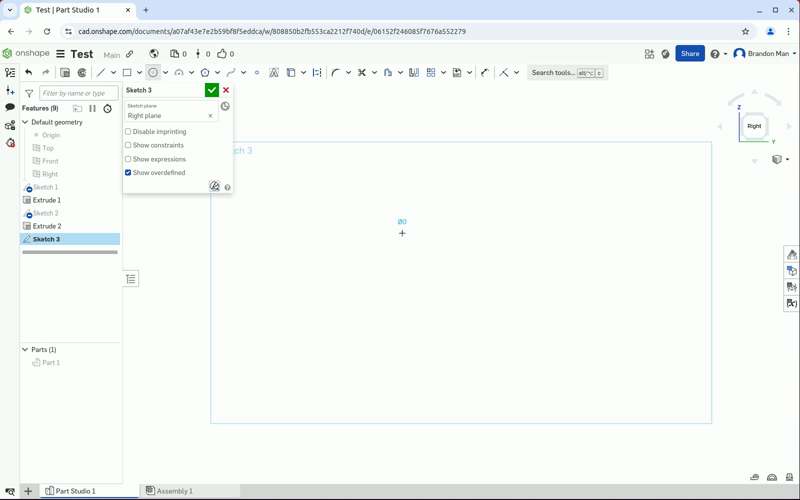
mouse_move(407, 232)
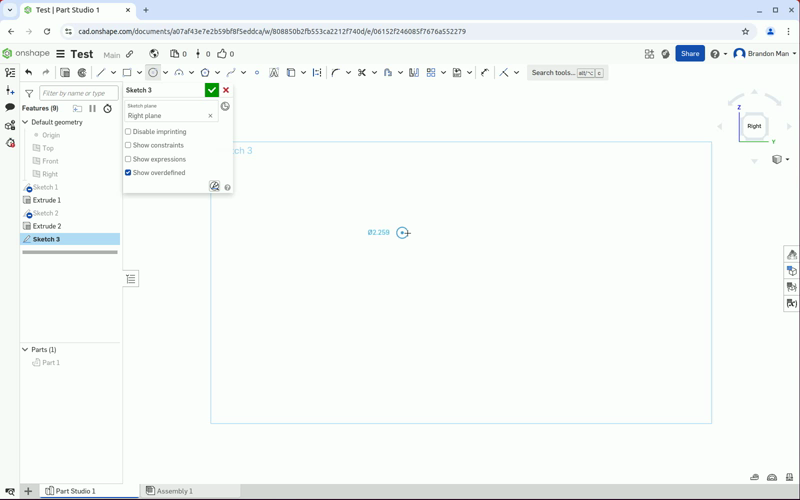
click(407, 232)
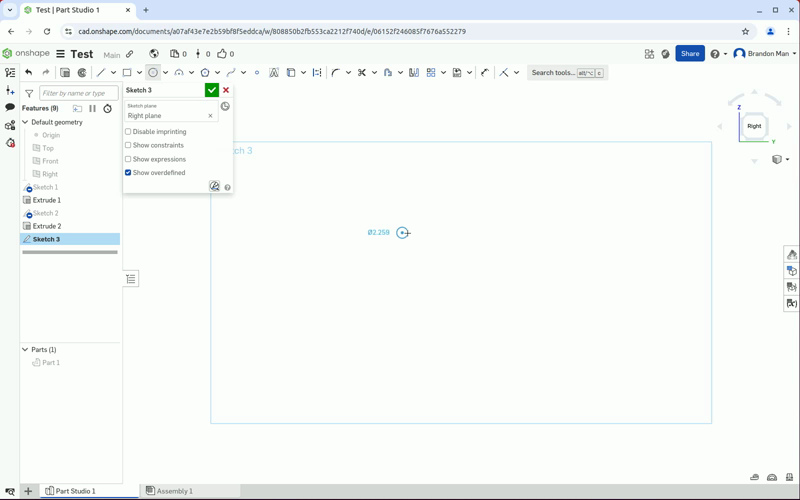
key(esc)
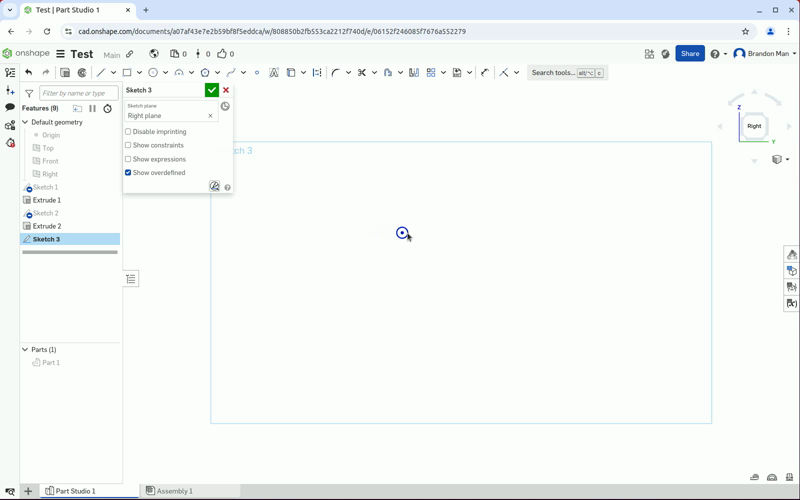
mouse_move(406, 231)
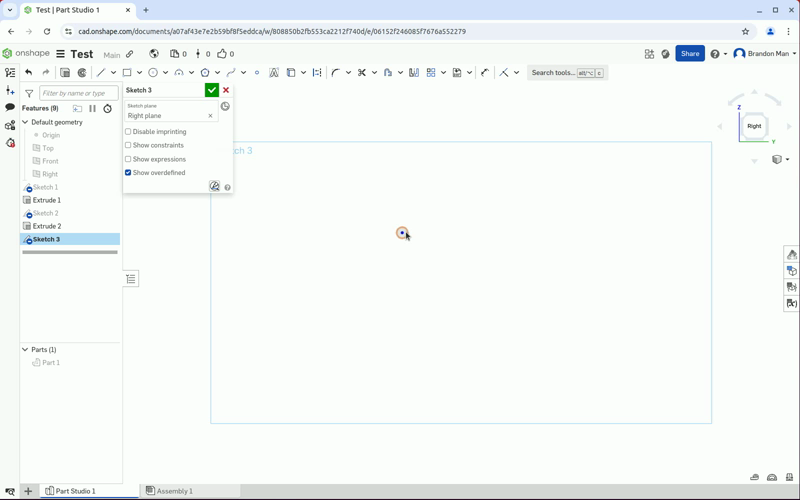
scroll(6)
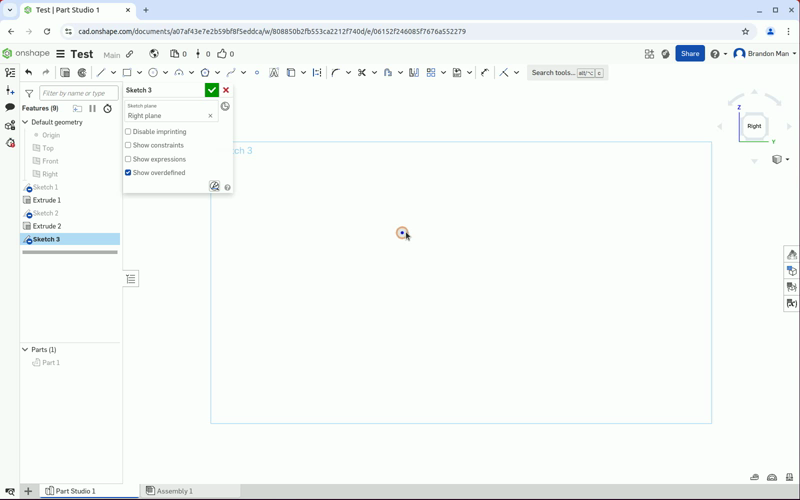
scroll(6)
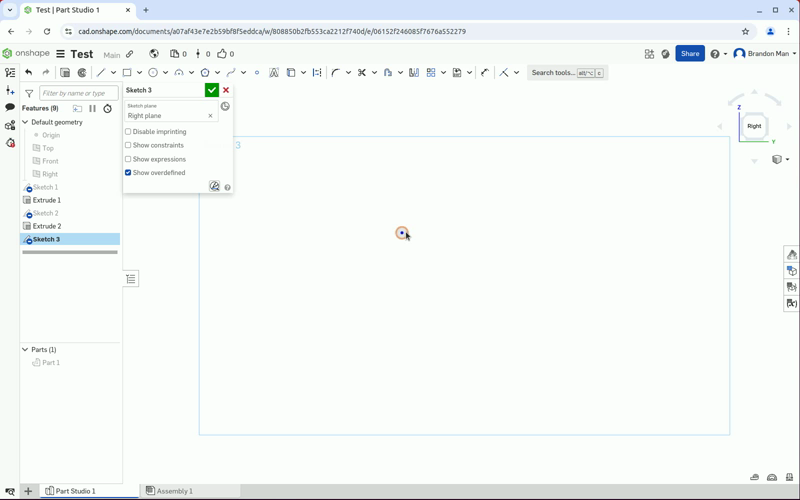
scroll(6)
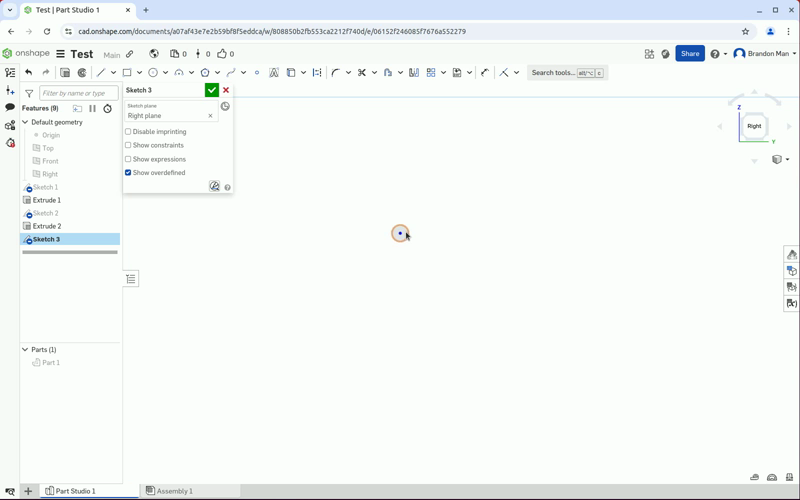
scroll(6)
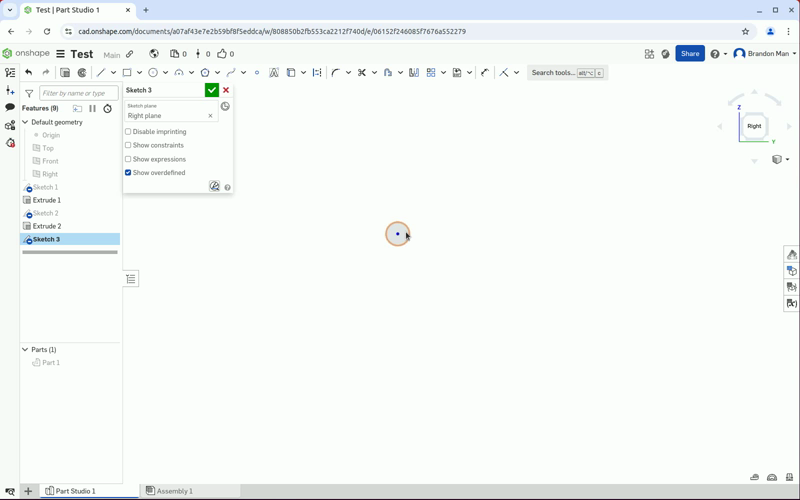
scroll(6)
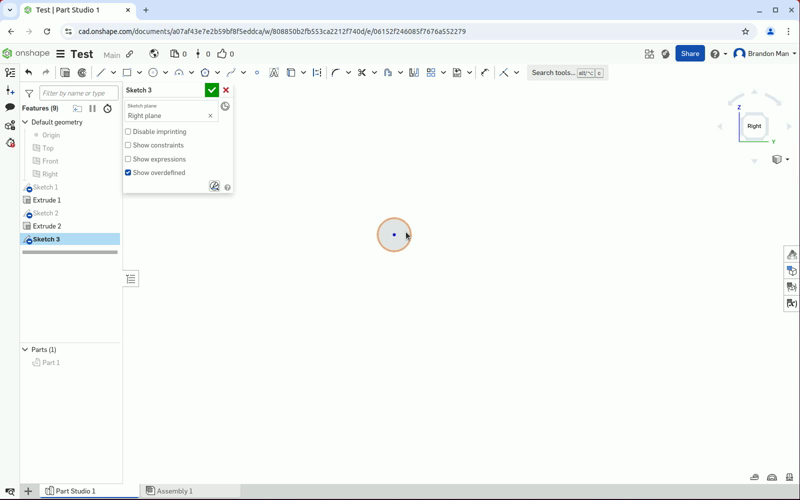
scroll(6)
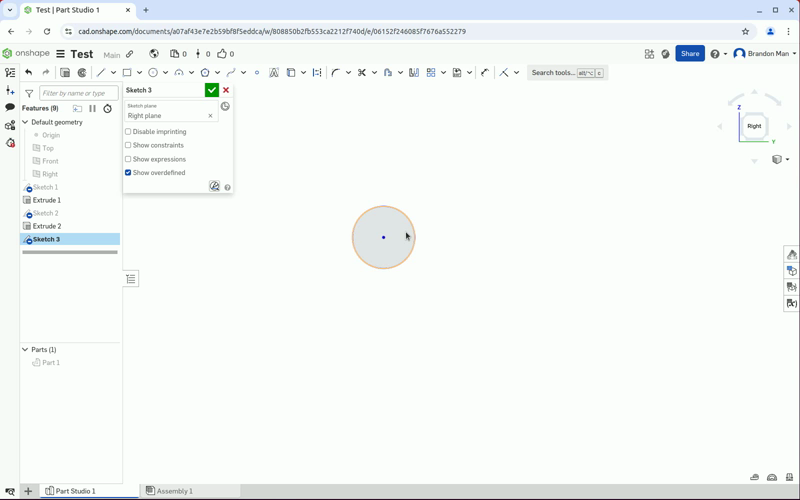
scroll(6)
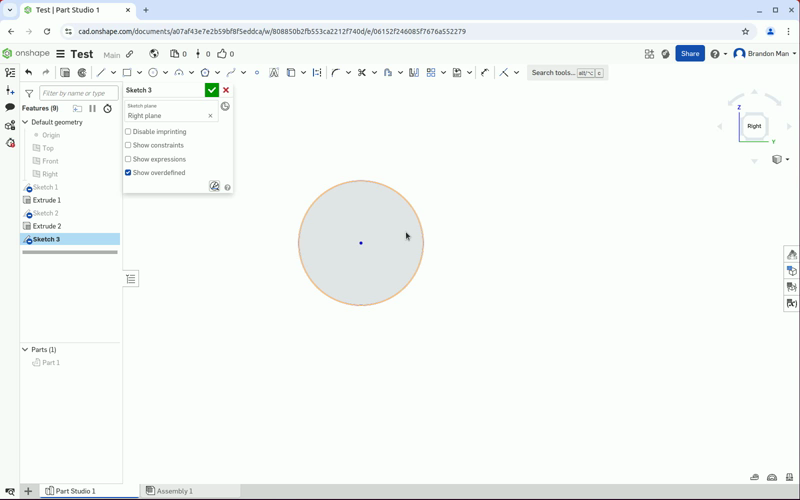
click(406, 231)
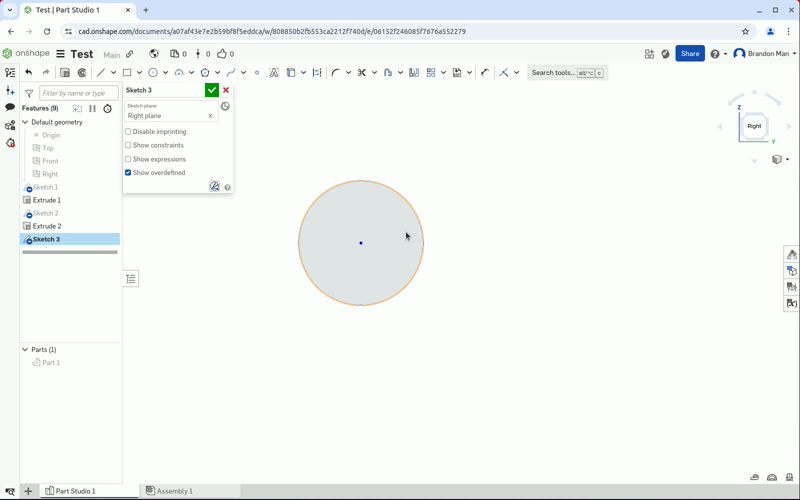
scroll(-6)
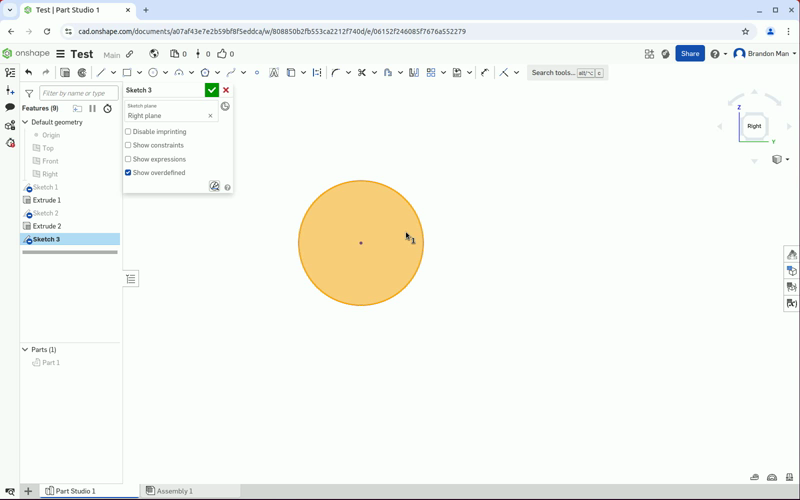
scroll(-6)
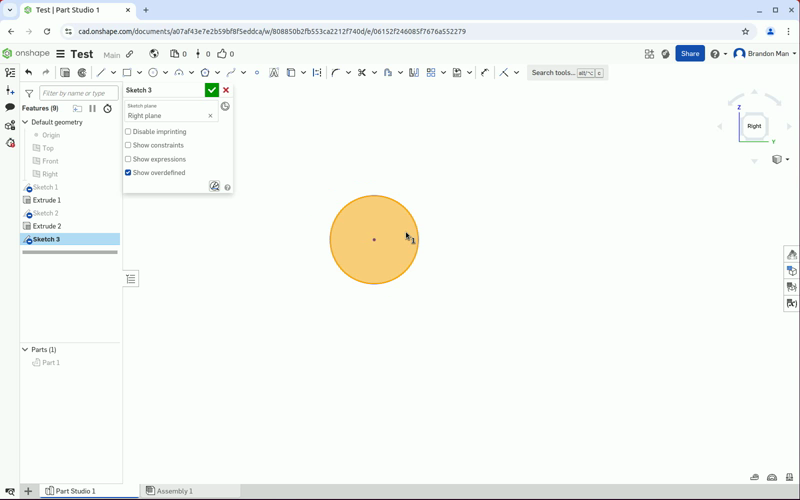
scroll(-6)
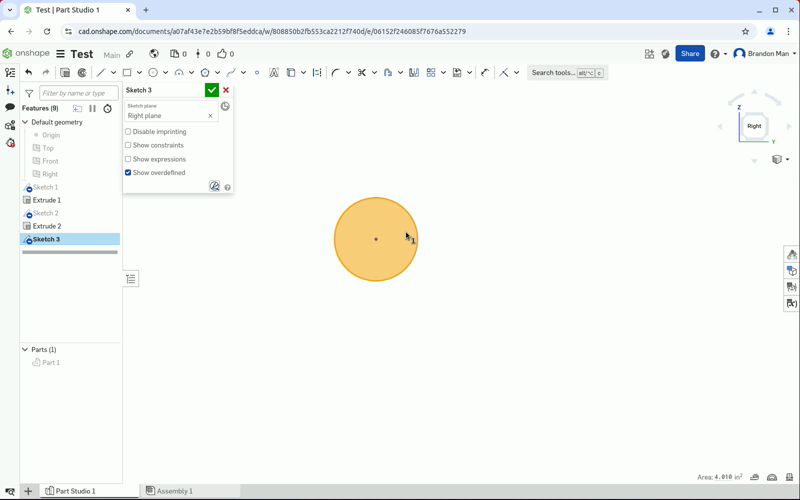
scroll(-6)
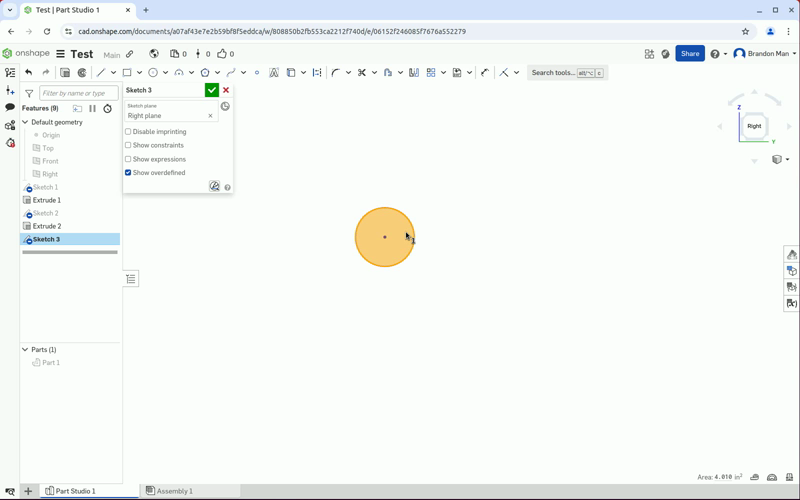
scroll(-6)
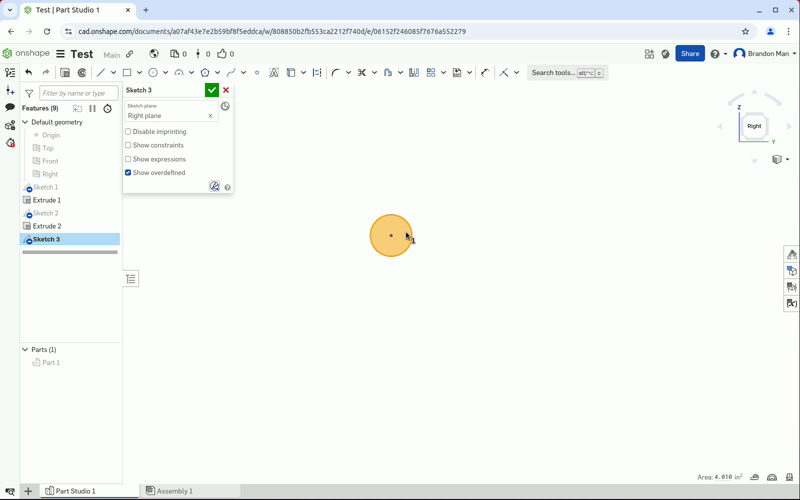
scroll(-6)
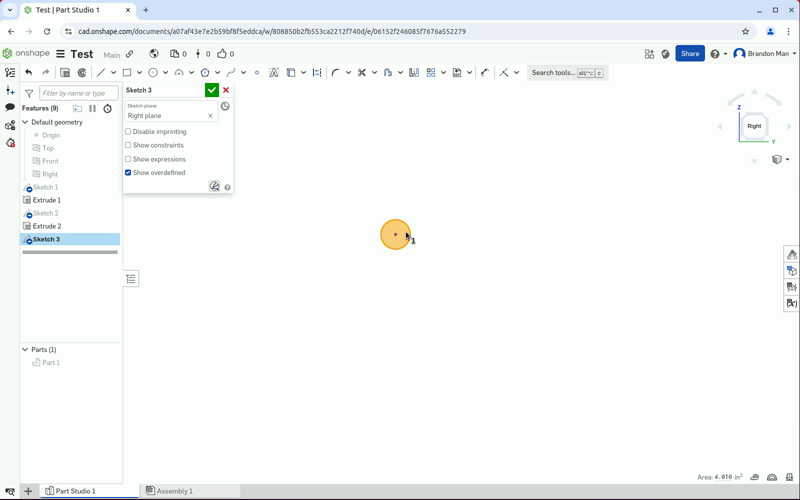
scroll(-6)
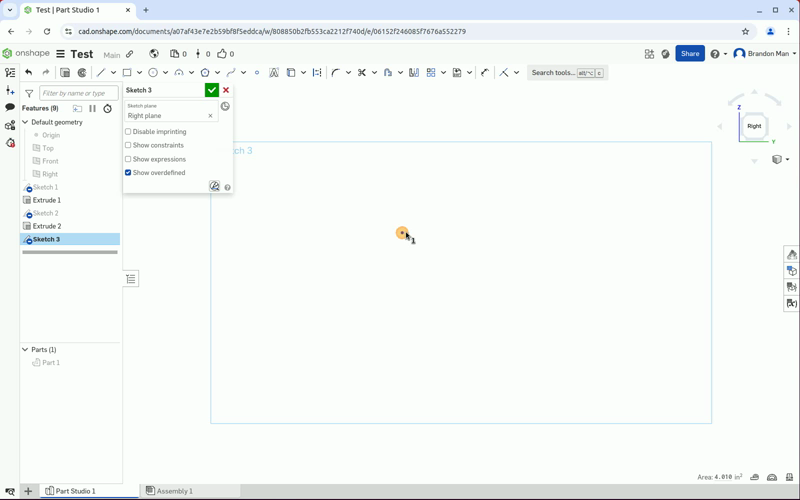
mouse_move(73, 352)
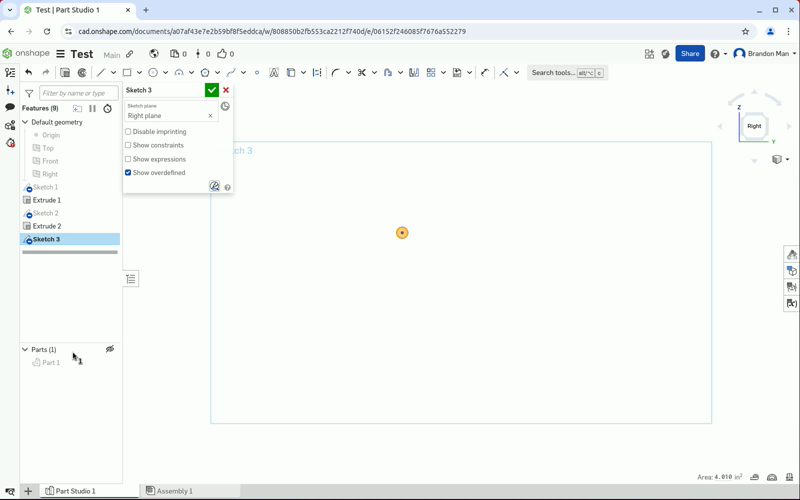
key(shift+y)
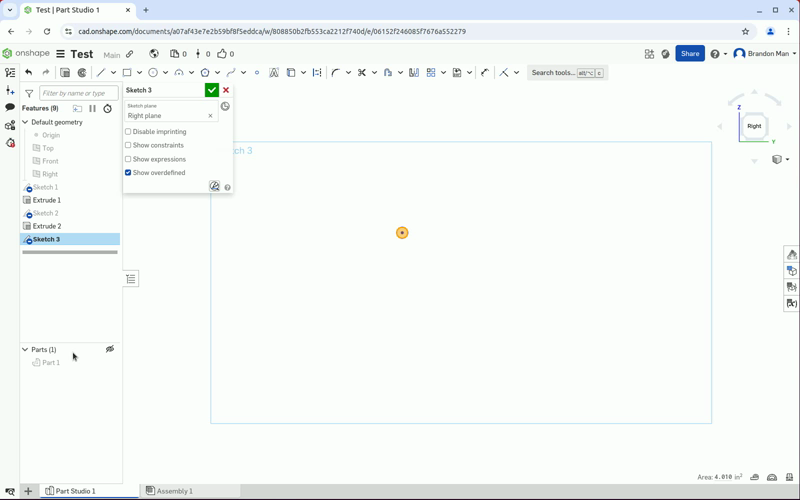
key(shift+e)
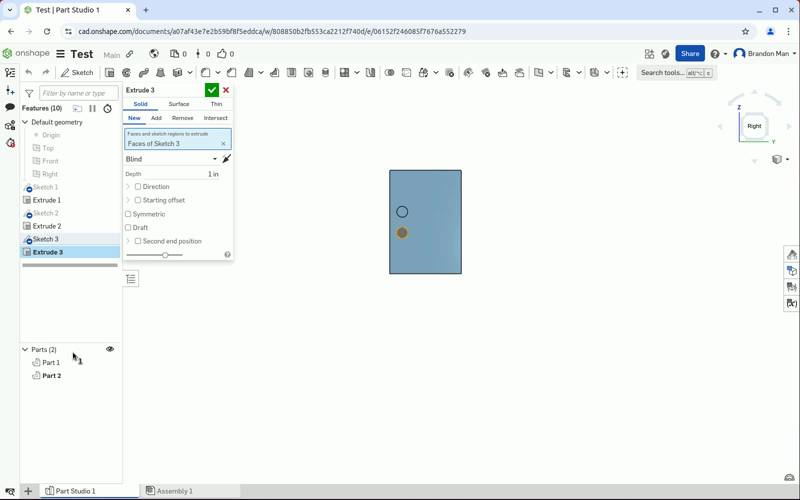
mouse_move(143, 106)
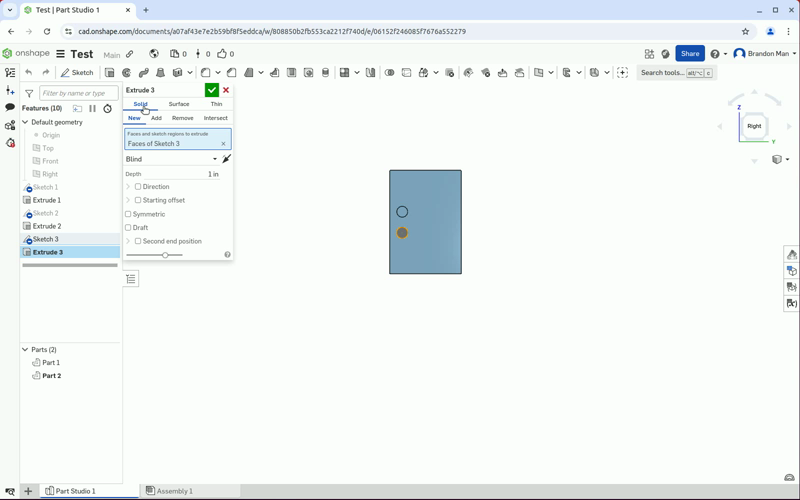
click(143, 106)
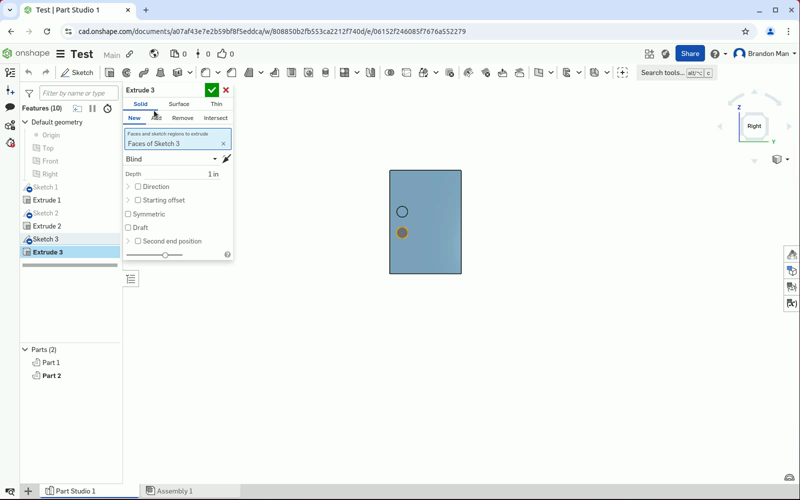
mouse_move(186, 120)
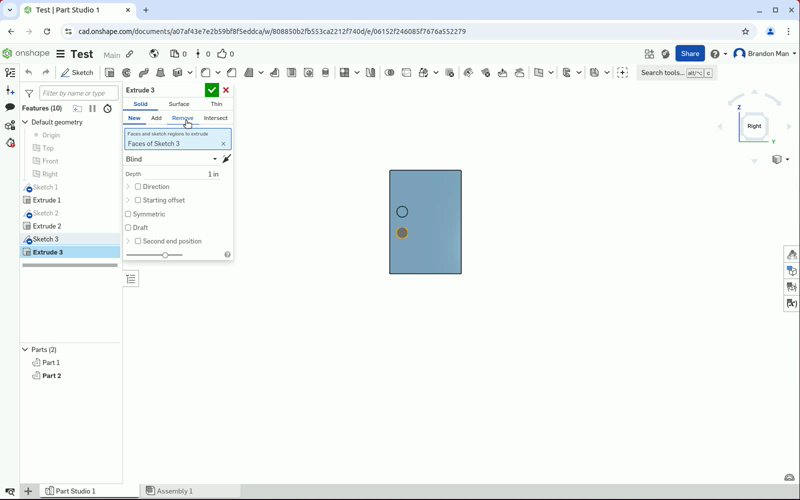
click(186, 120)
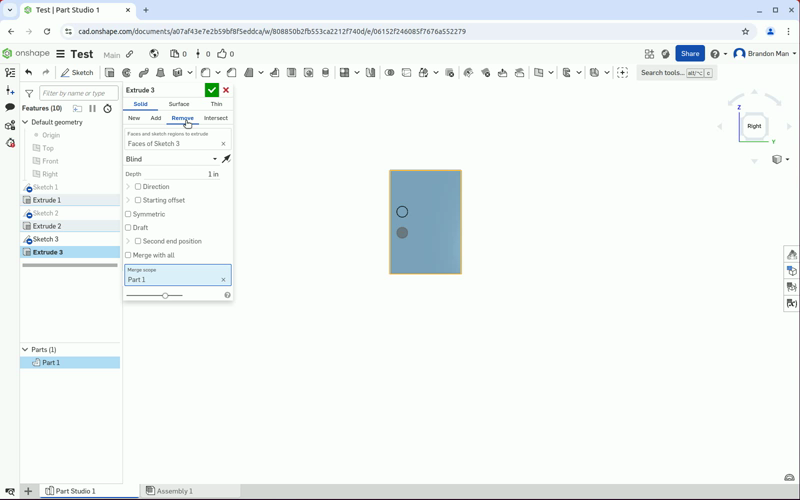
key(tab, 4)
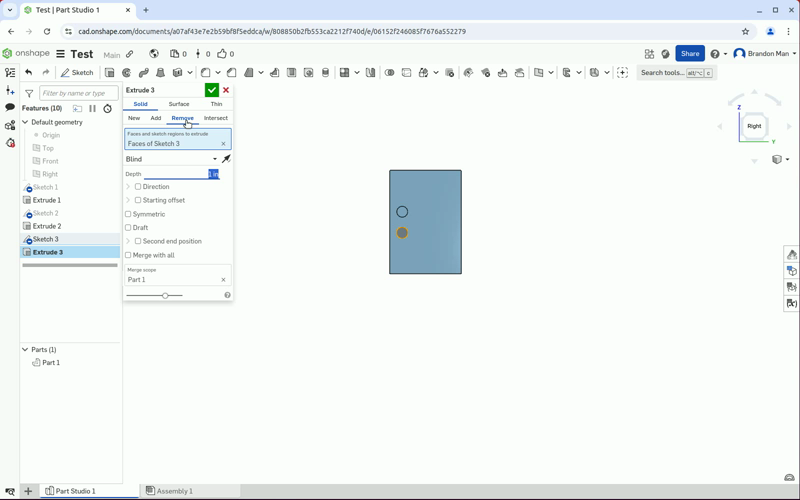
text(4.333)
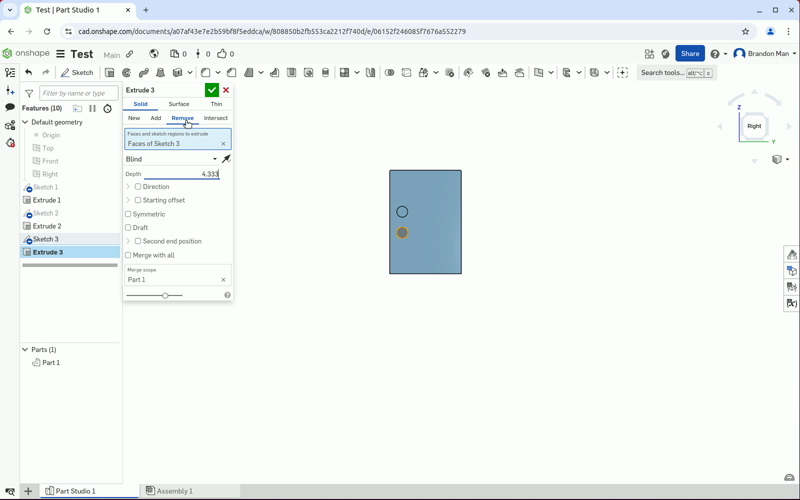
key(tab, 6)
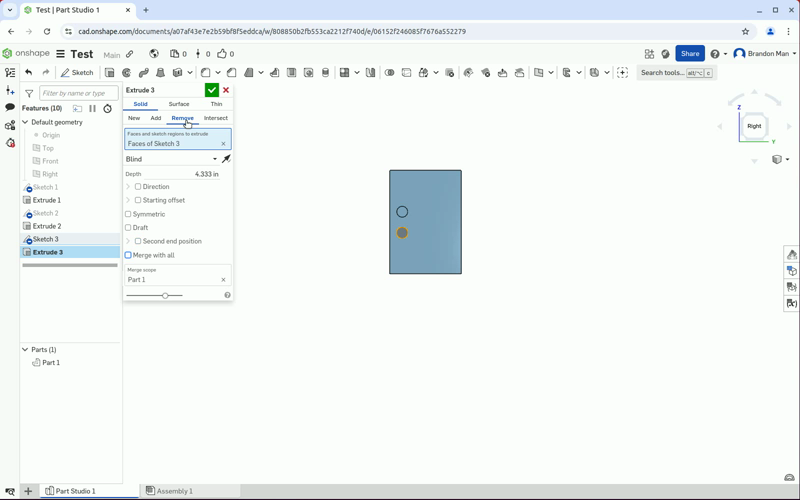
key(space)
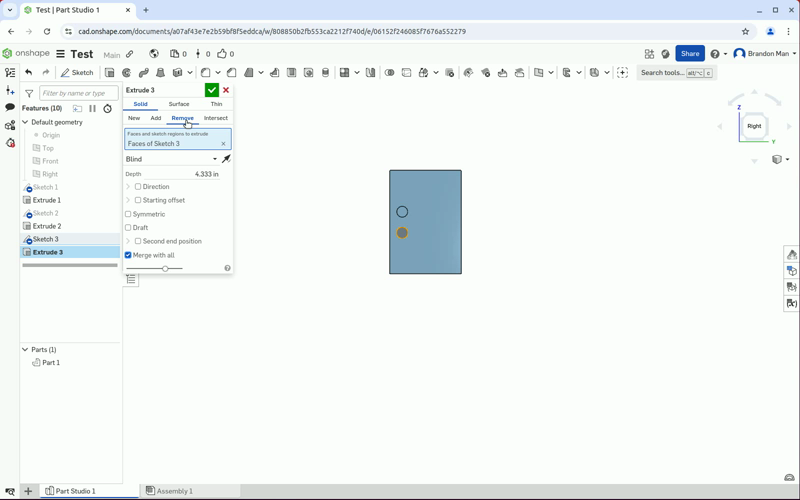
key(enter)
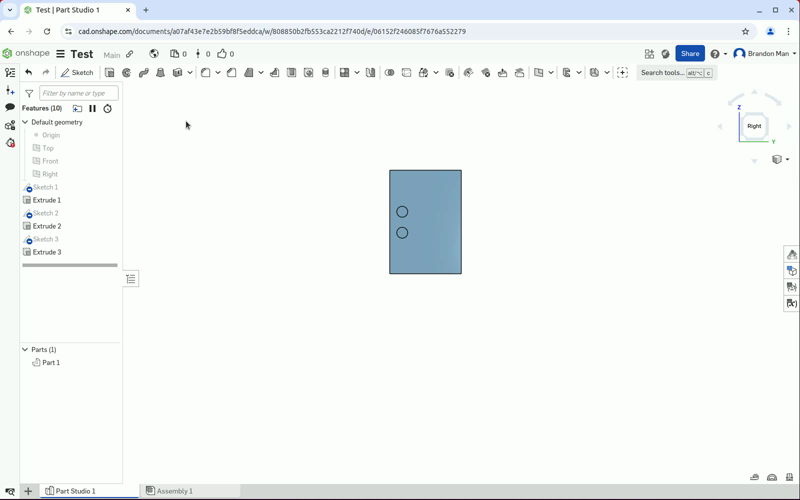
key(shift+h)
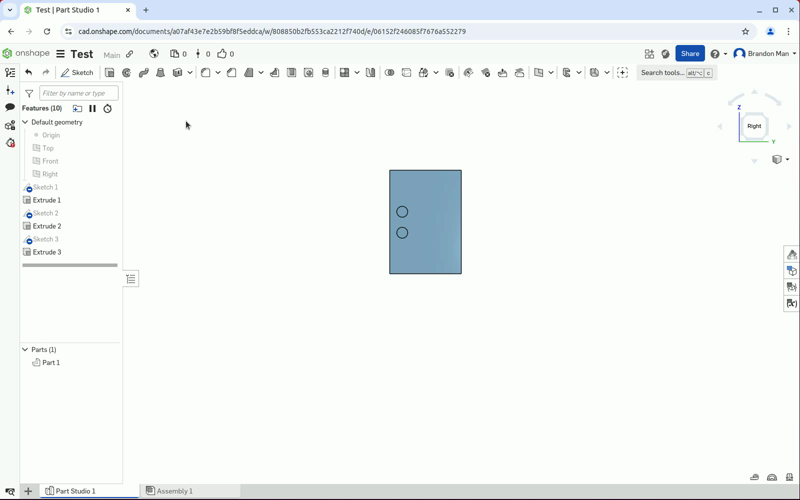
key(shift+h)
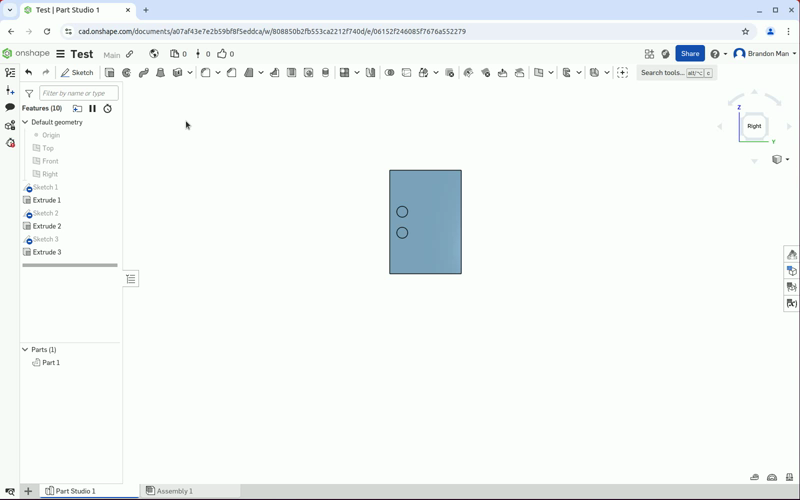
mouse_move(73, 189)
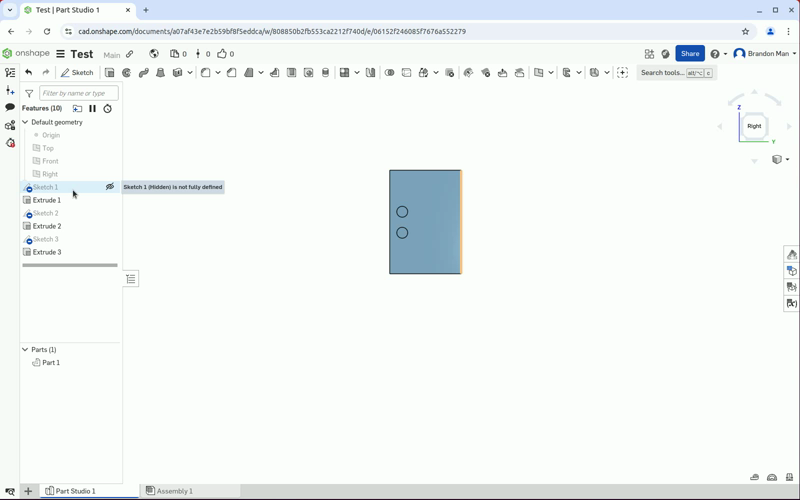
click(73, 189)
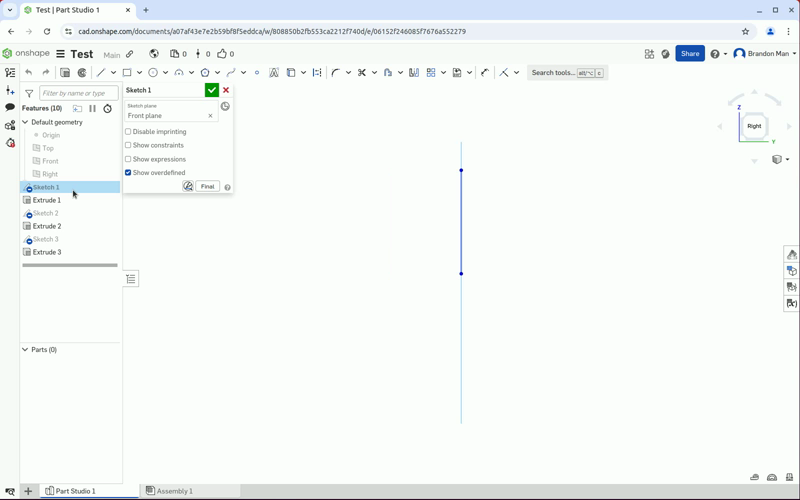
mouse_move(229, 92)
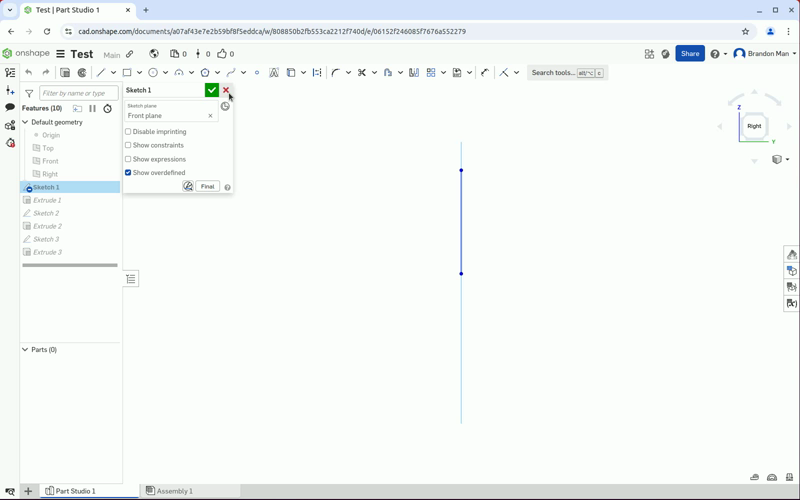
click(229, 92)
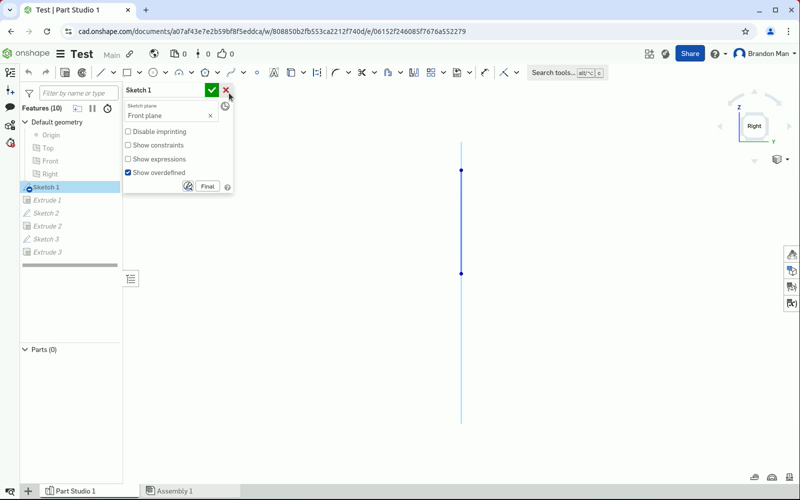
key(shift+s)
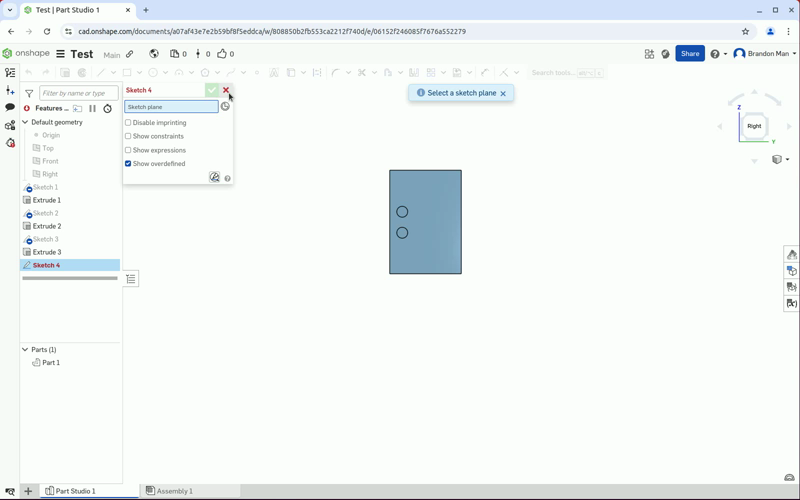
mouse_move(73, 176)
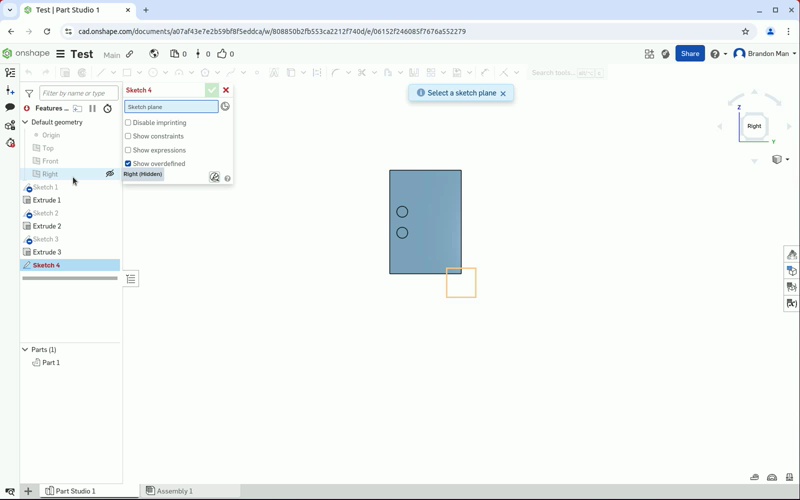
click(73, 176)
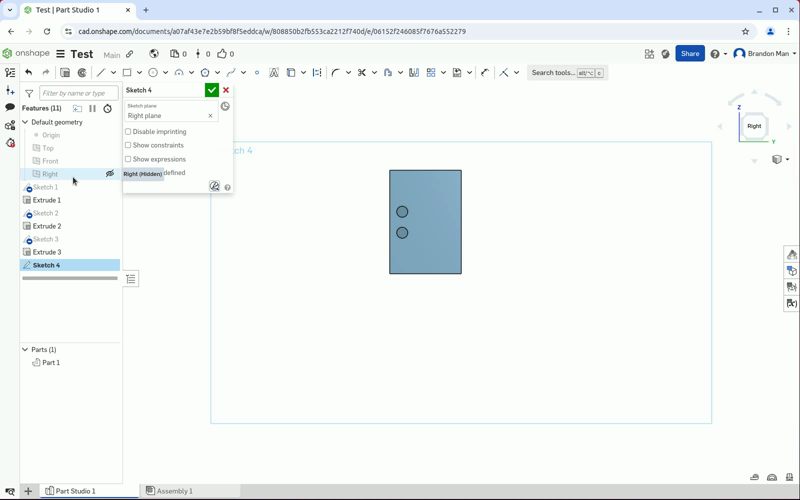
mouse_move(73, 352)
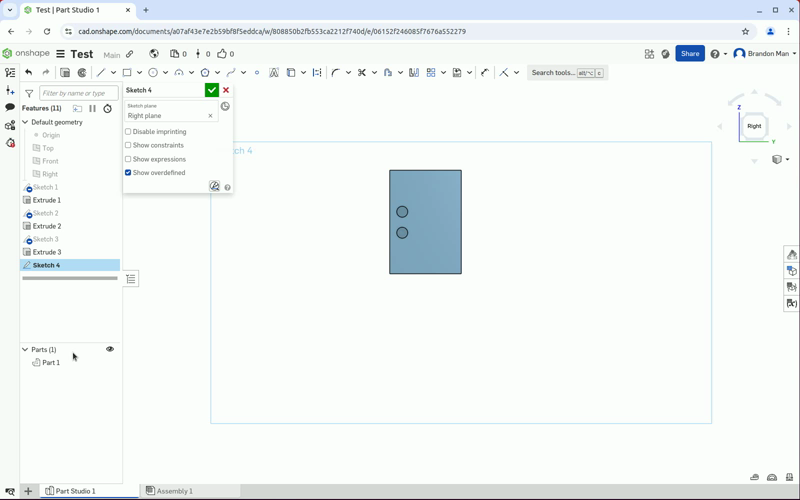
key(y)
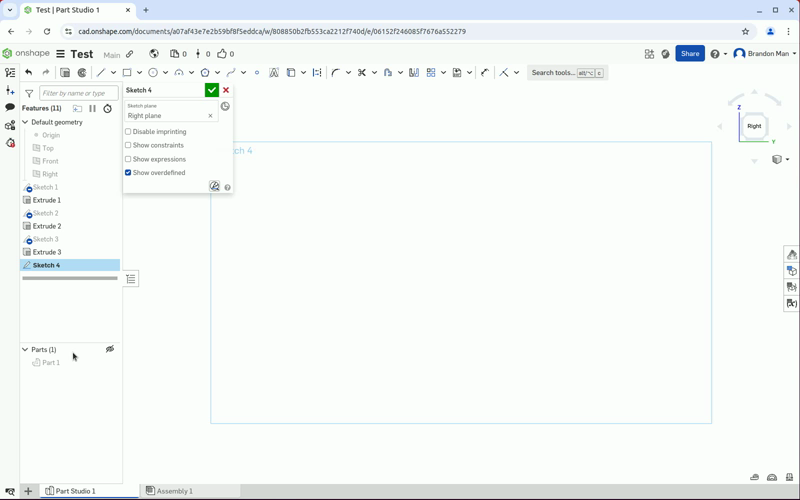
key(c)
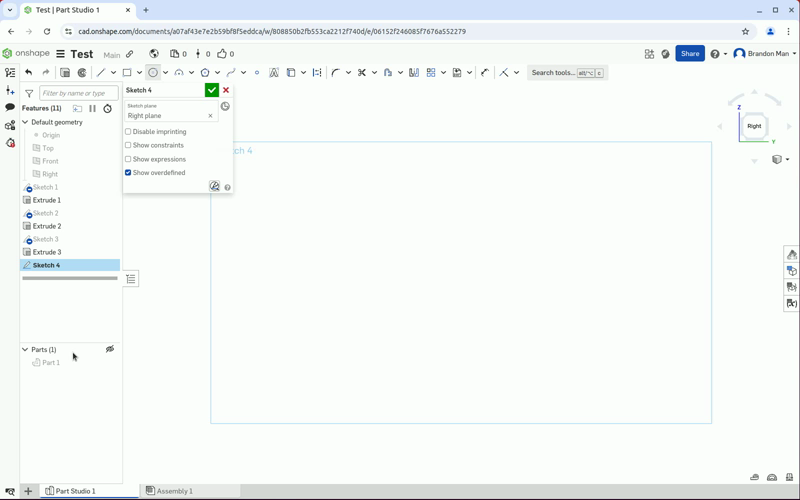
key_down(shift)
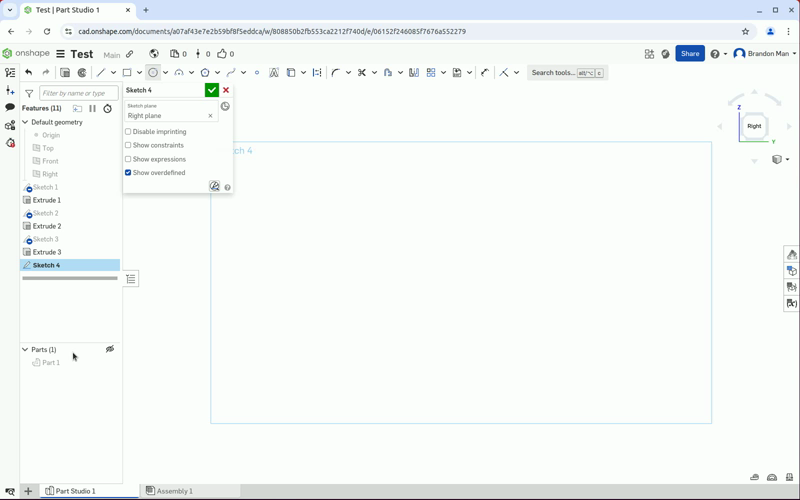
mouse_move(402, 252)
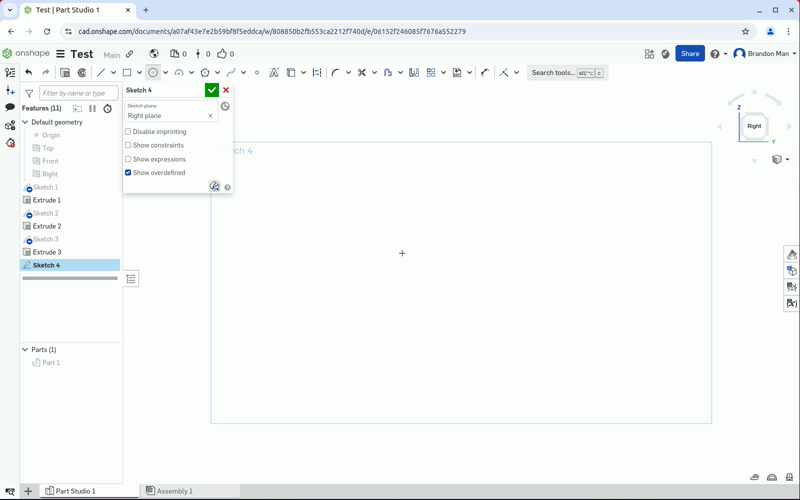
click(402, 252)
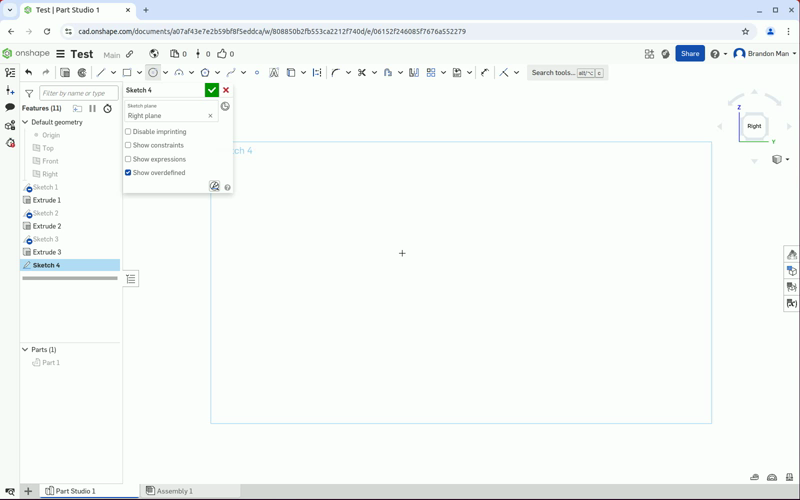
key_up(shift)
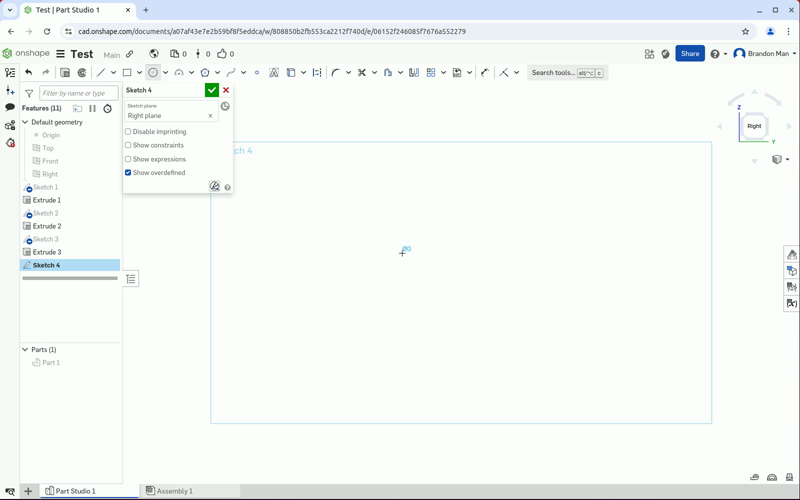
mouse_move(407, 252)
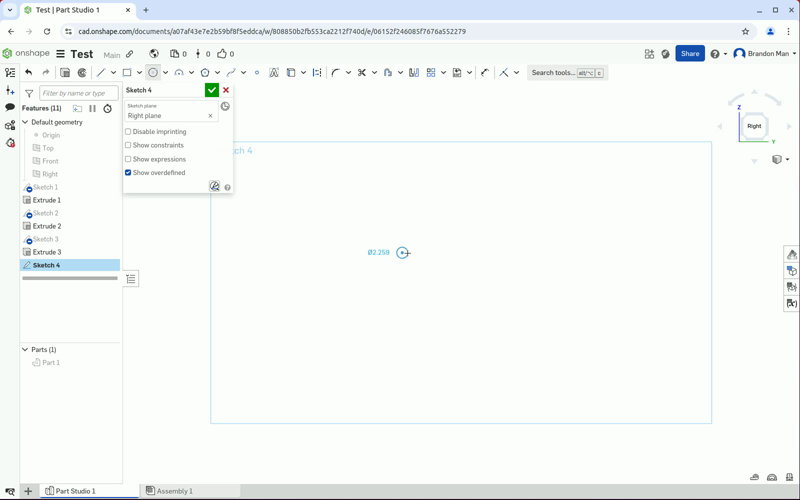
click(407, 252)
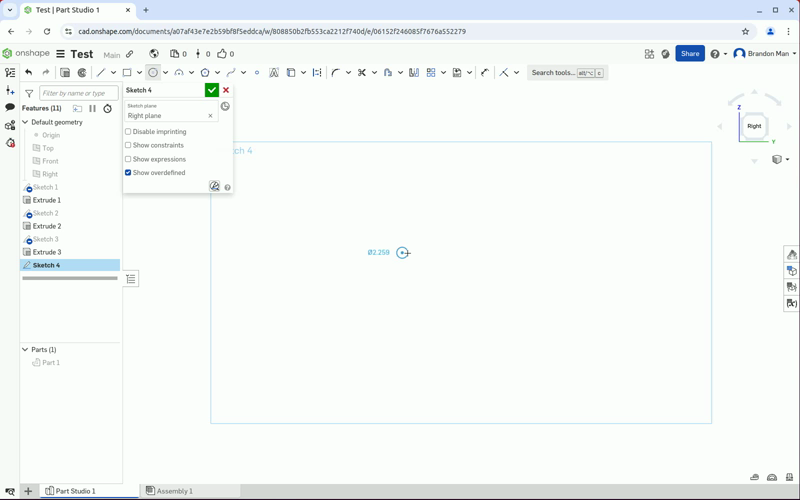
key(esc)
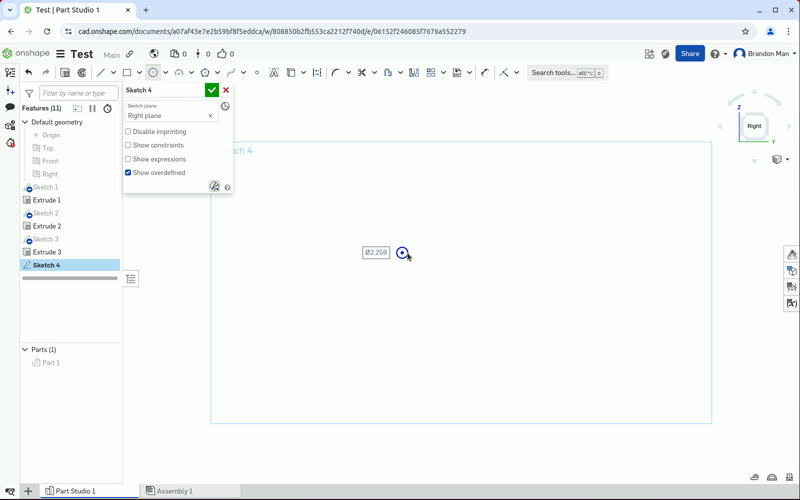
mouse_move(398, 255)
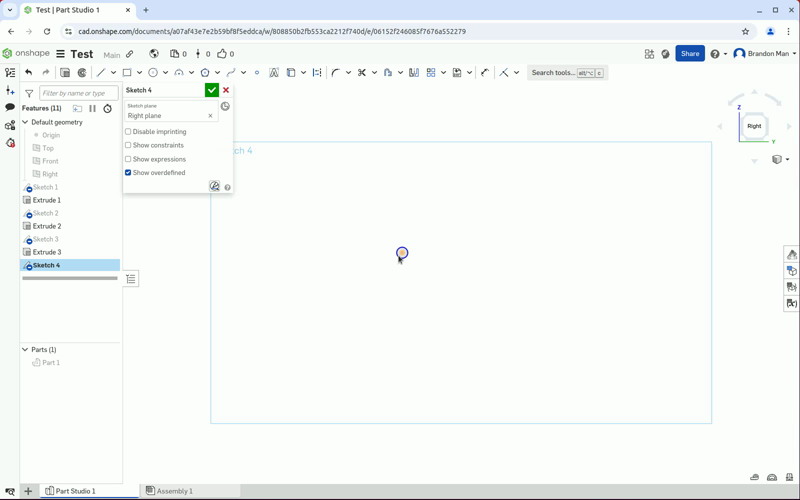
scroll(6)
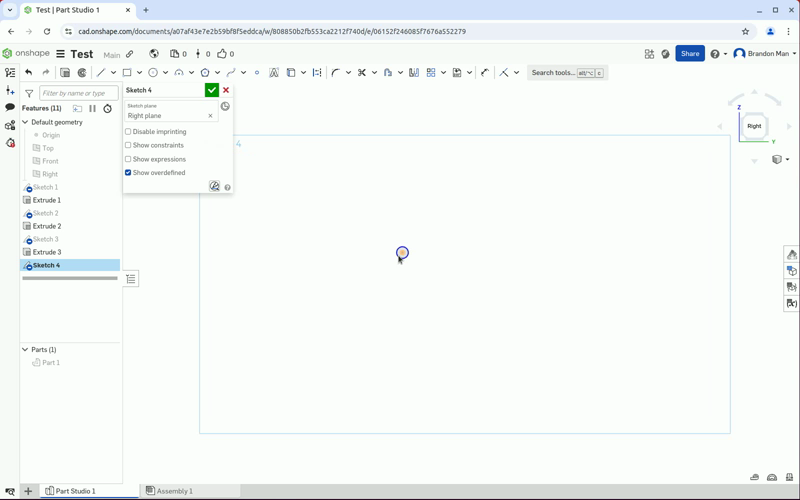
scroll(6)
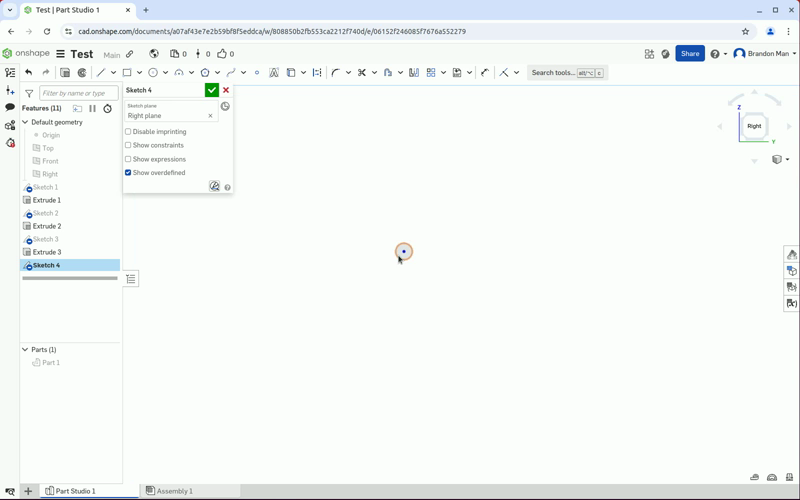
scroll(6)
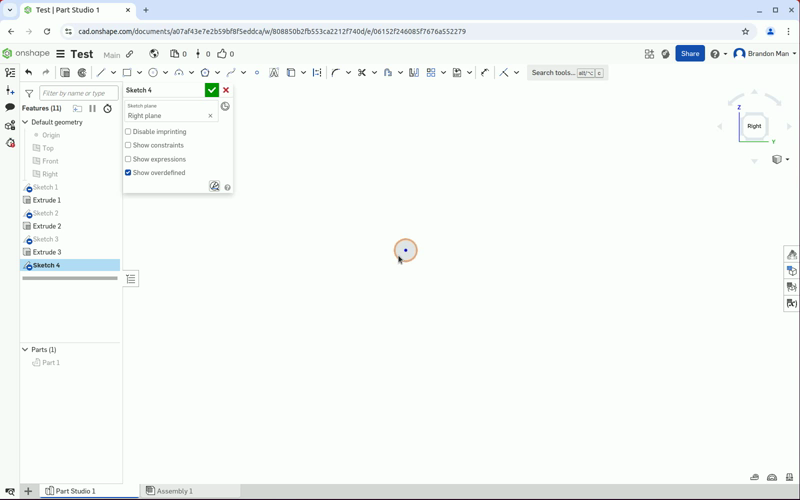
scroll(6)
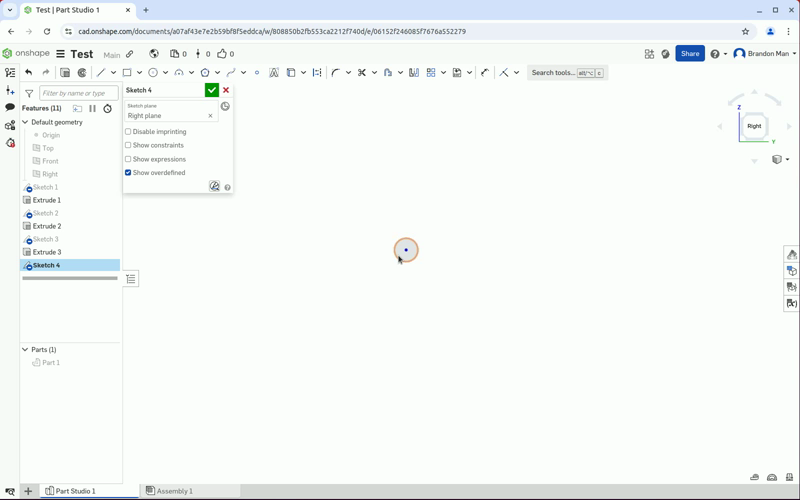
scroll(6)
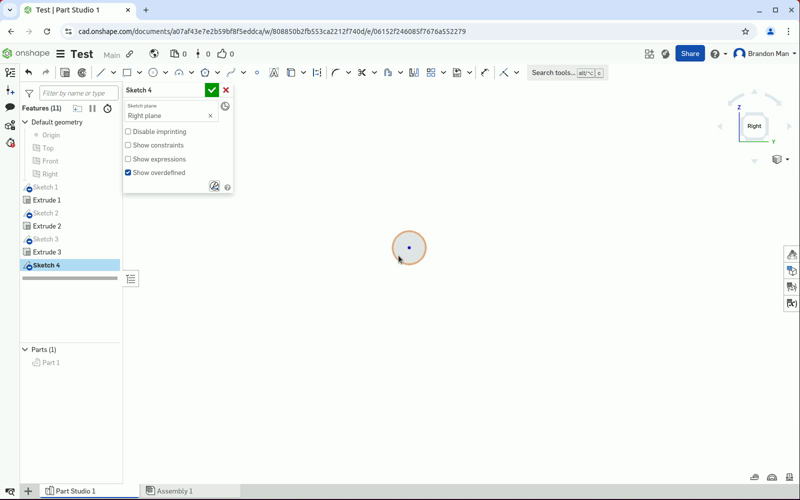
scroll(6)
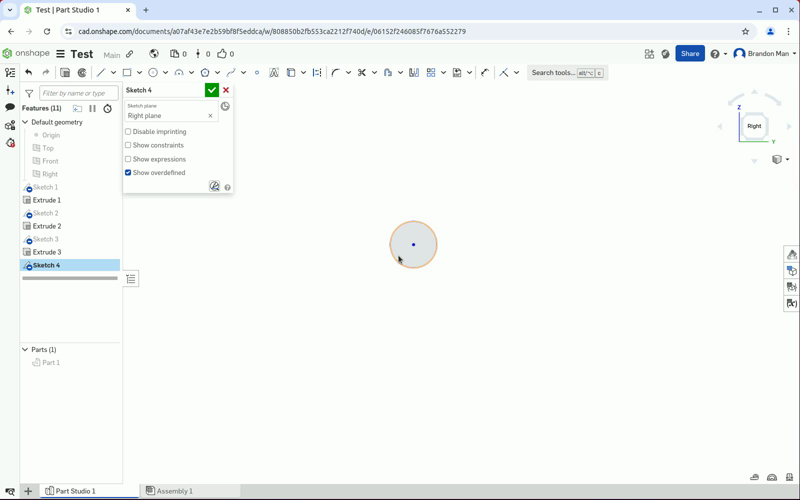
scroll(6)
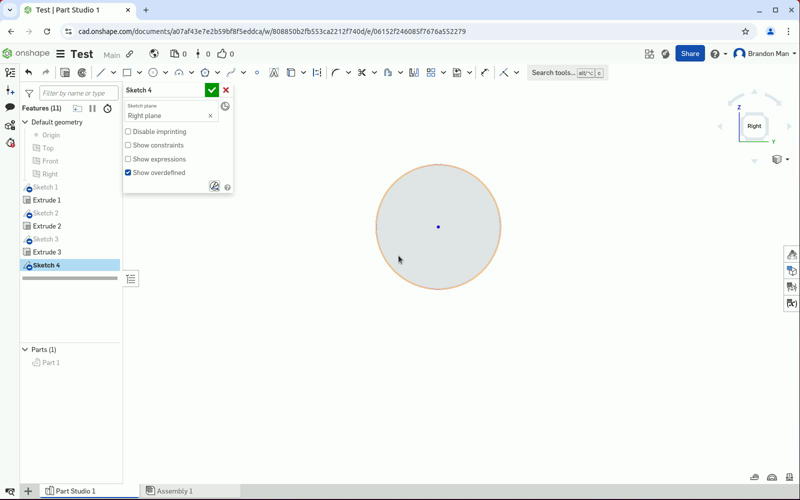
click(398, 255)
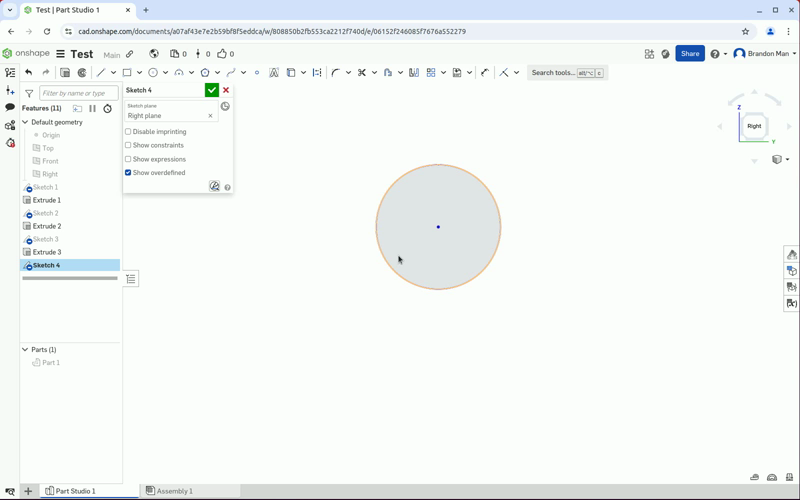
scroll(-6)
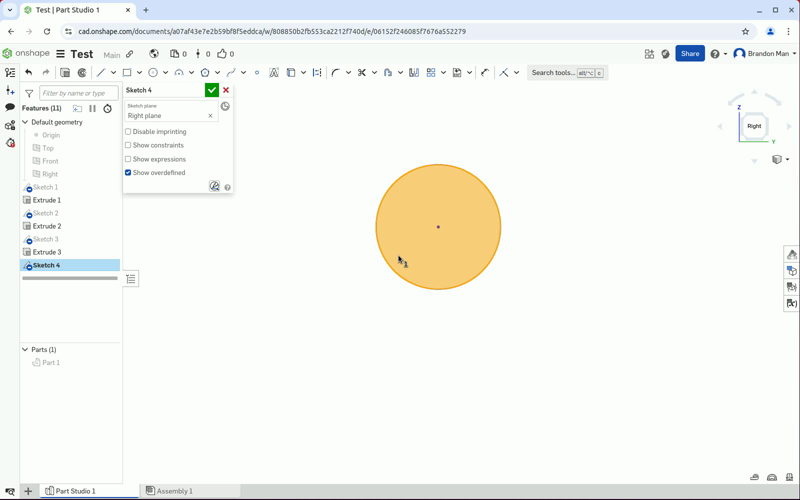
scroll(-6)
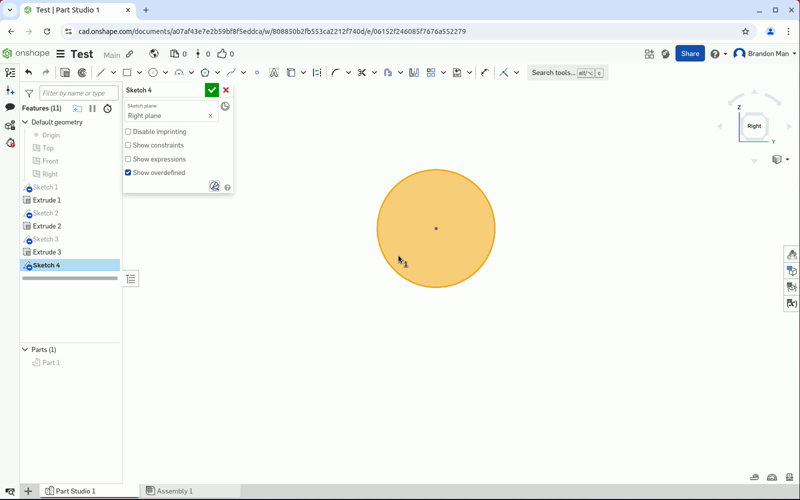
scroll(-6)
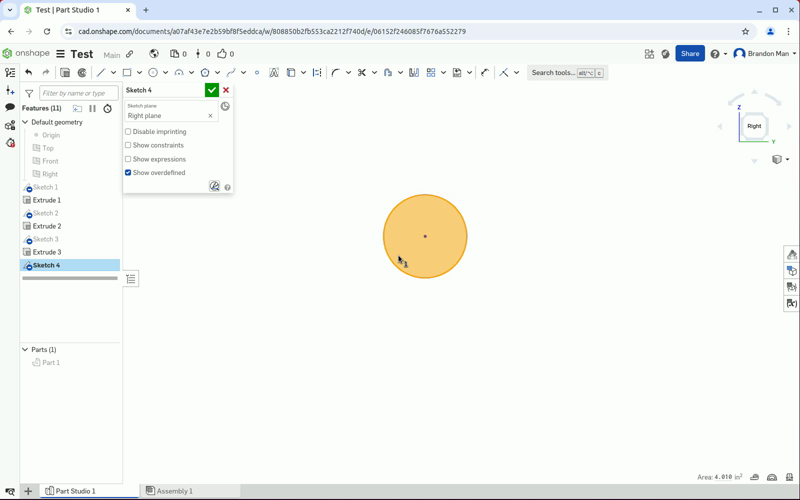
scroll(-6)
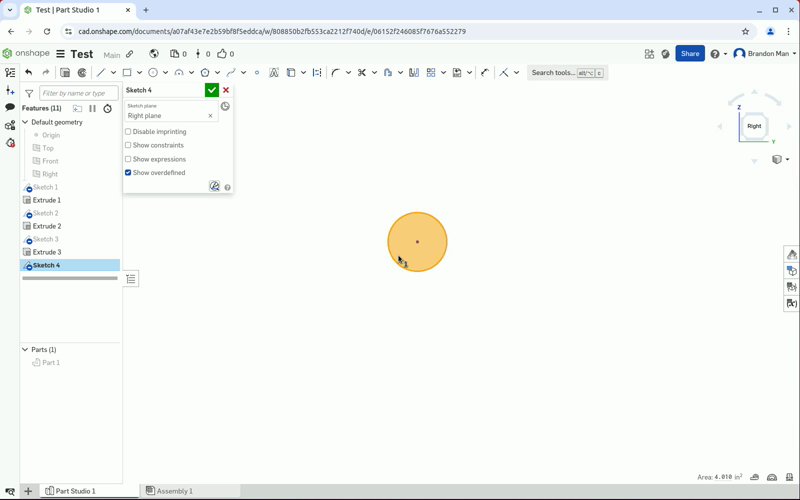
scroll(-6)
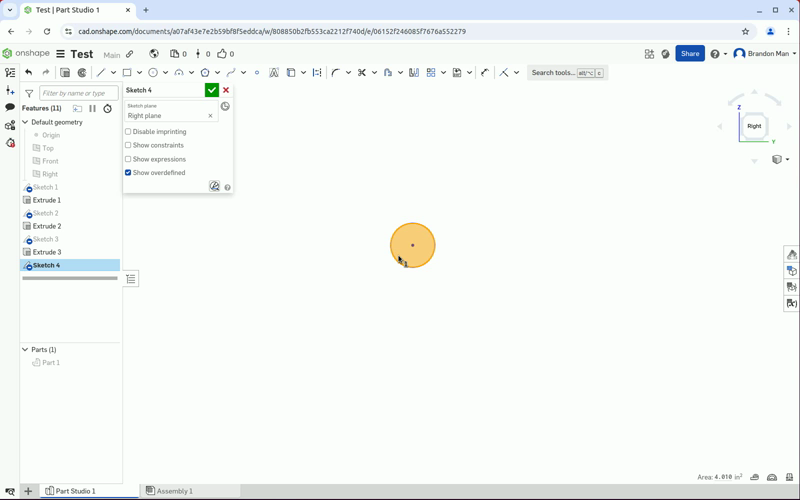
scroll(-6)
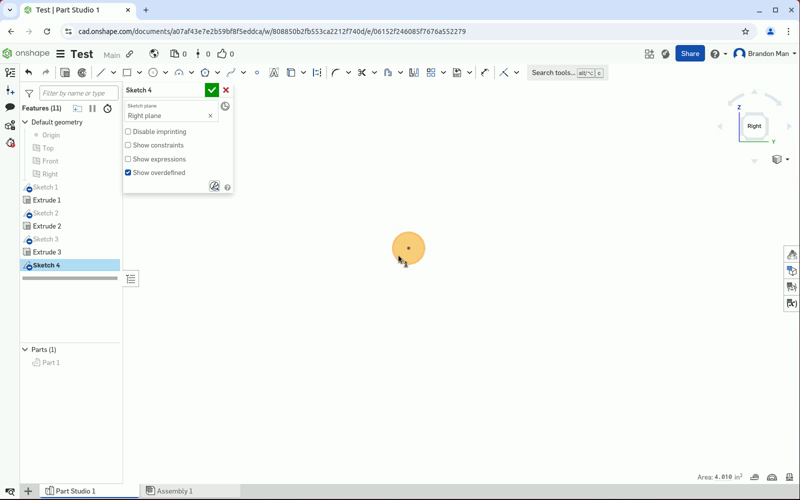
scroll(-6)
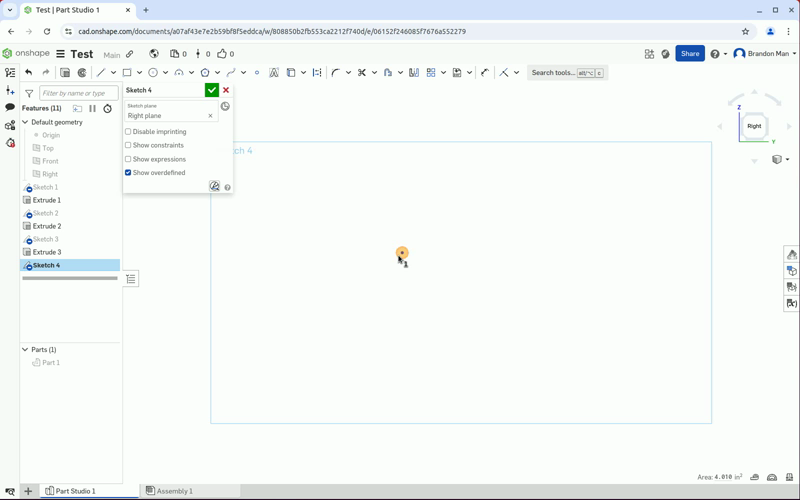
mouse_move(73, 352)
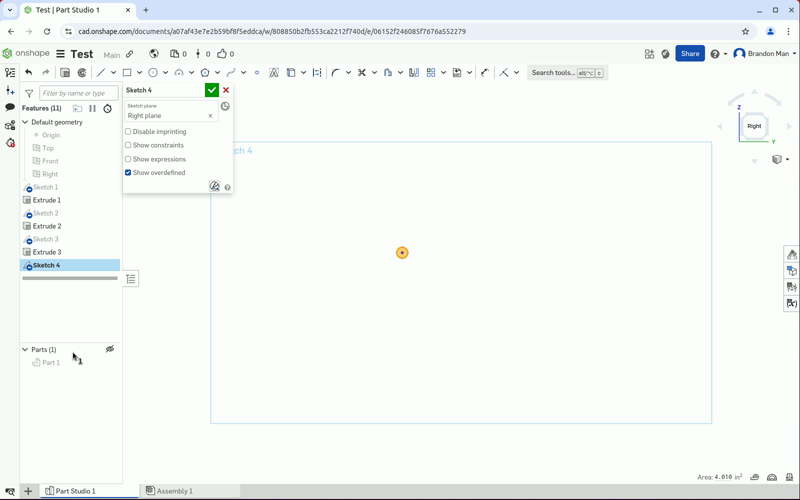
key(shift+y)
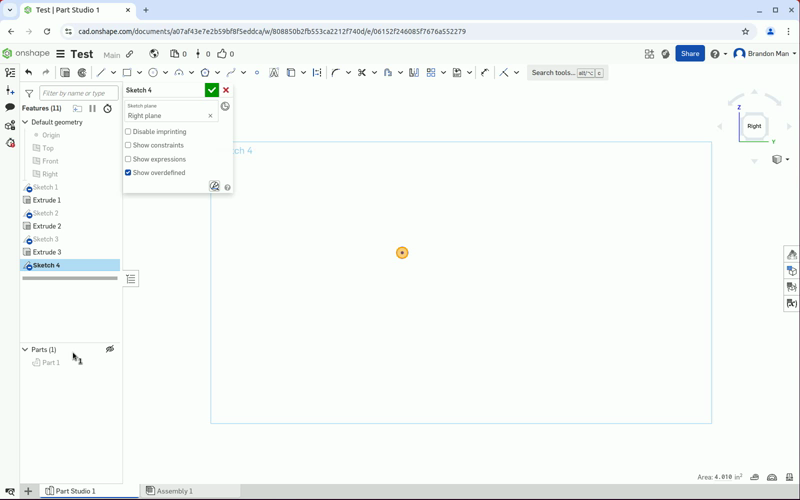
key(shift+e)
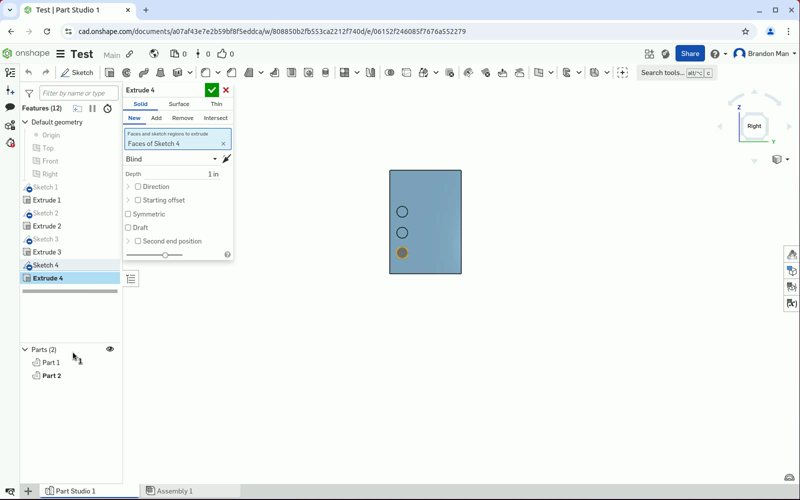
mouse_move(143, 106)
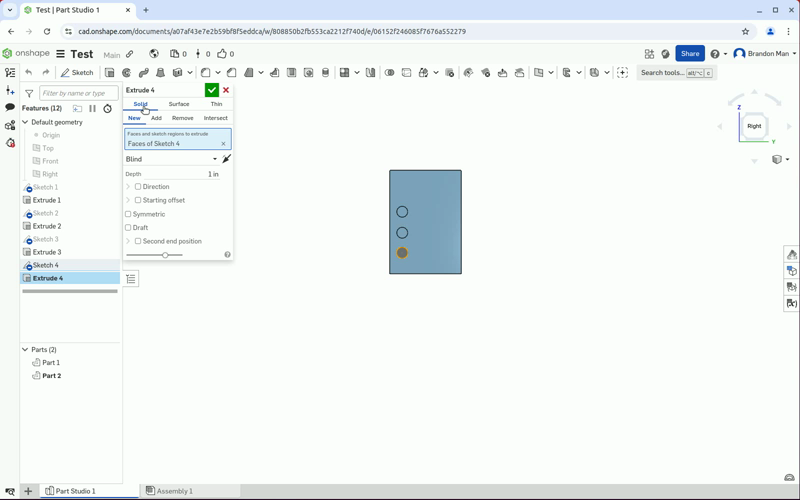
click(143, 106)
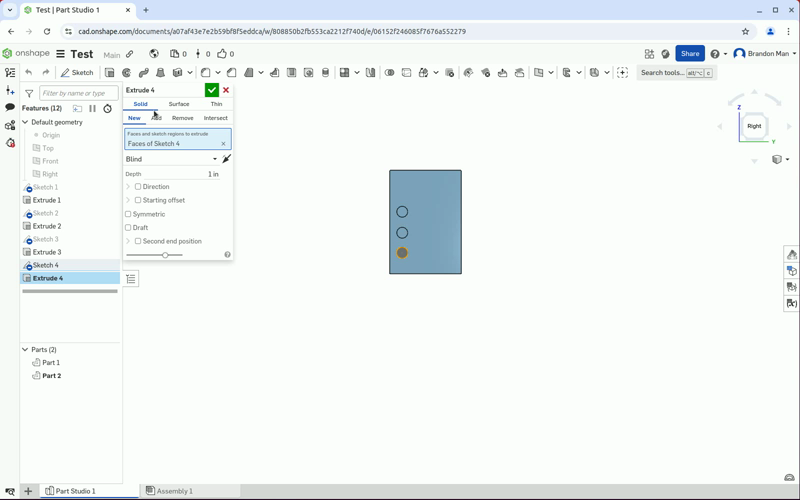
mouse_move(186, 120)
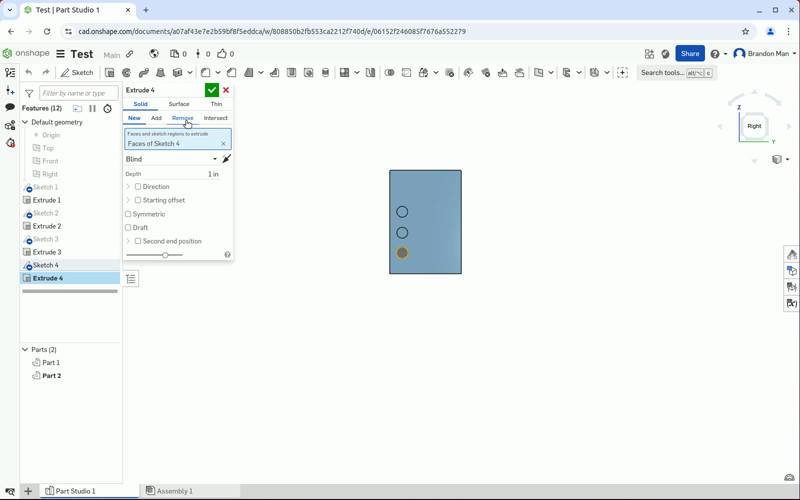
click(186, 120)
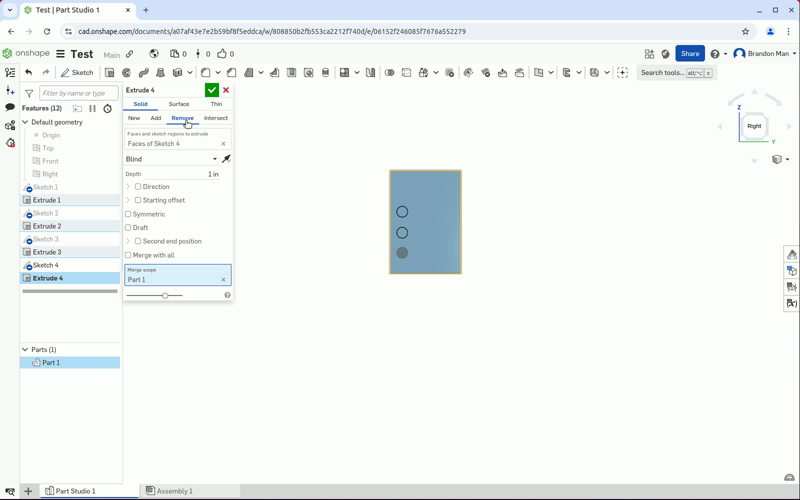
key(tab, 4)
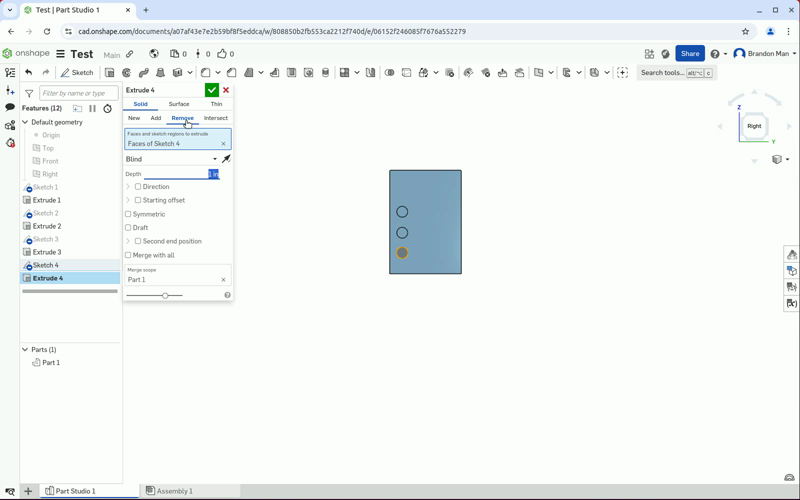
text(4.333)
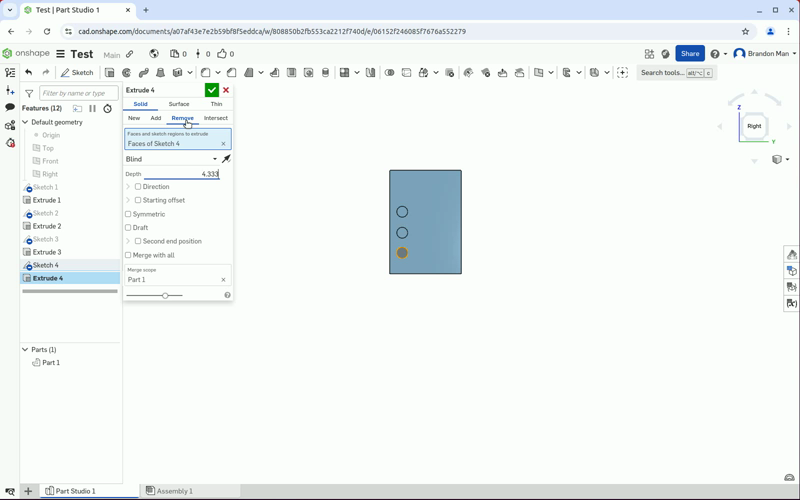
key(tab, 6)
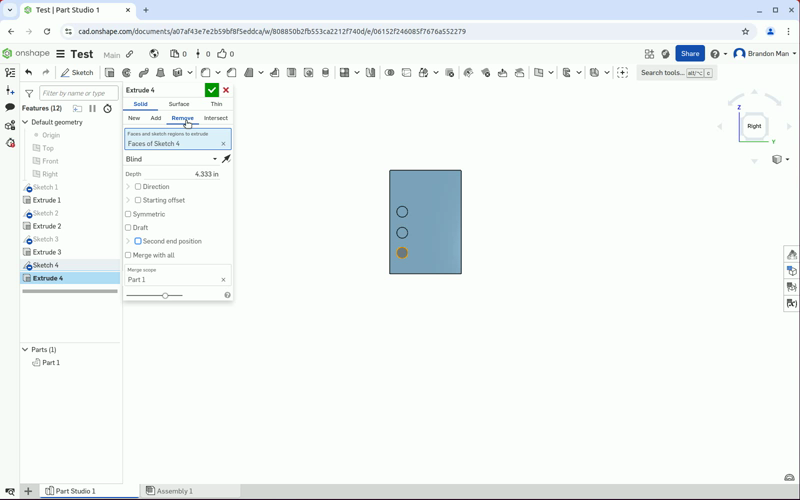
key(space)
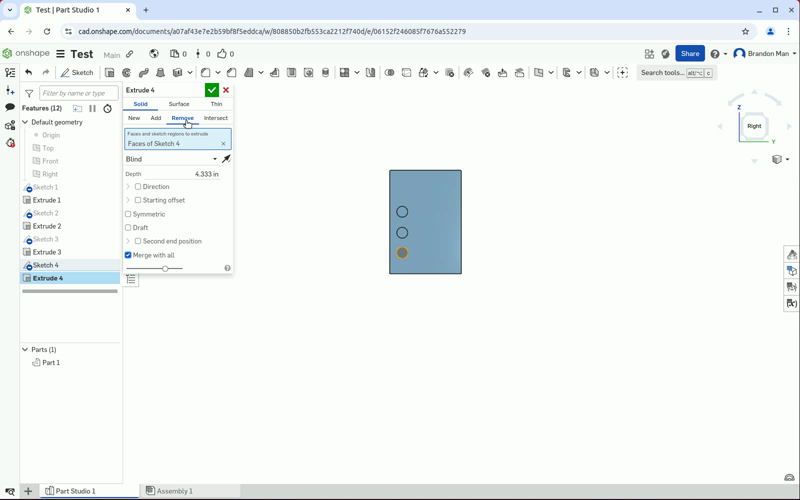
key(enter)
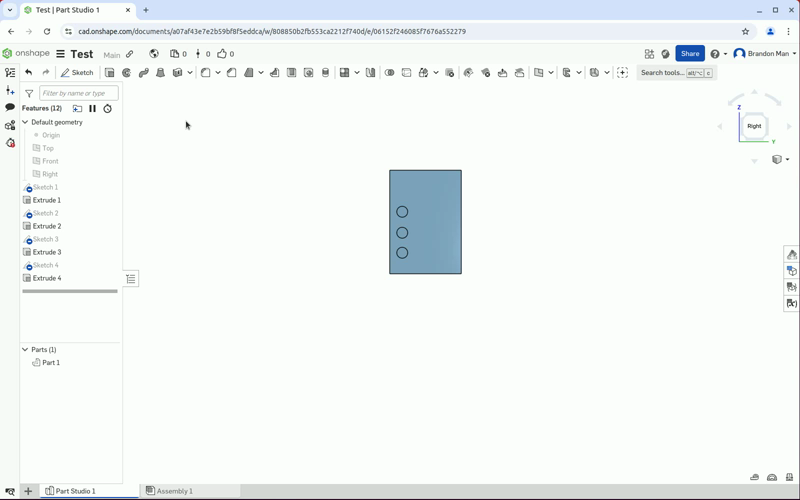
key(shift+h)
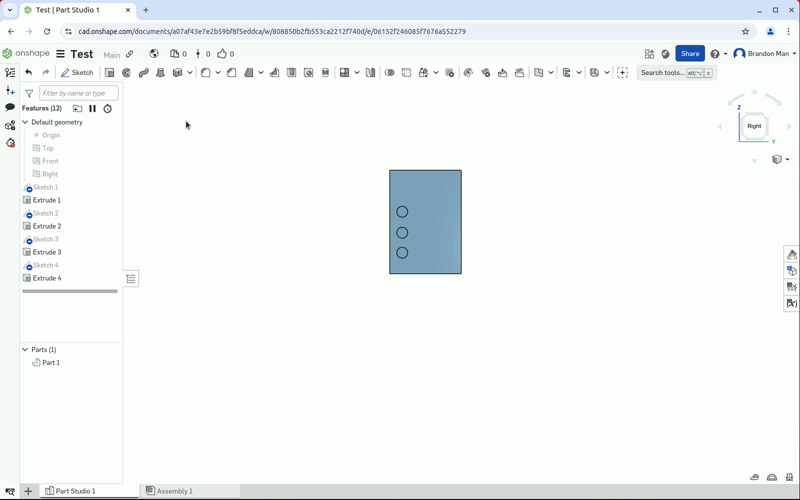
key(shift+h)
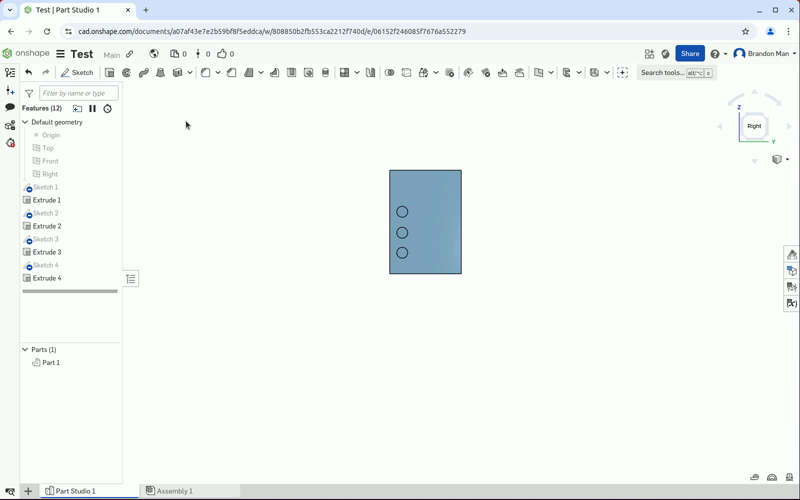
mouse_move(73, 189)
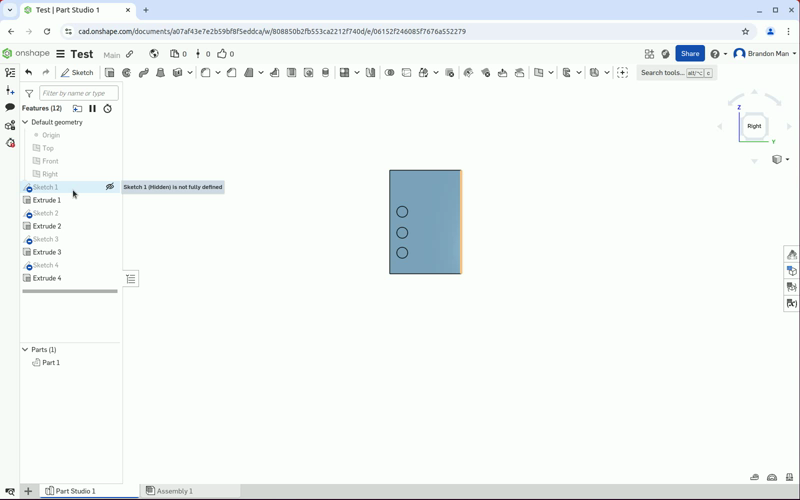
click(73, 189)
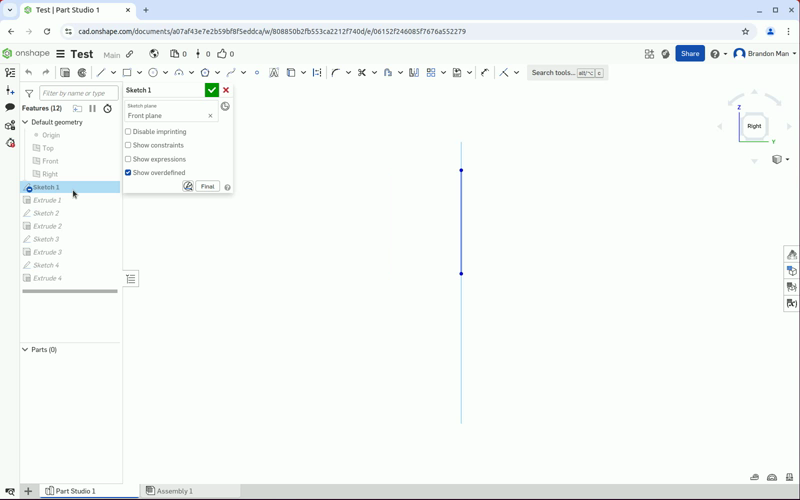
mouse_move(229, 92)
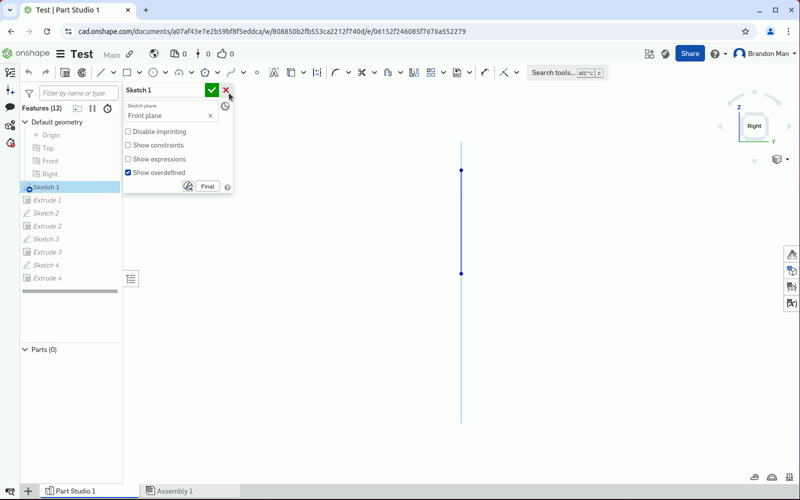
click(229, 92)
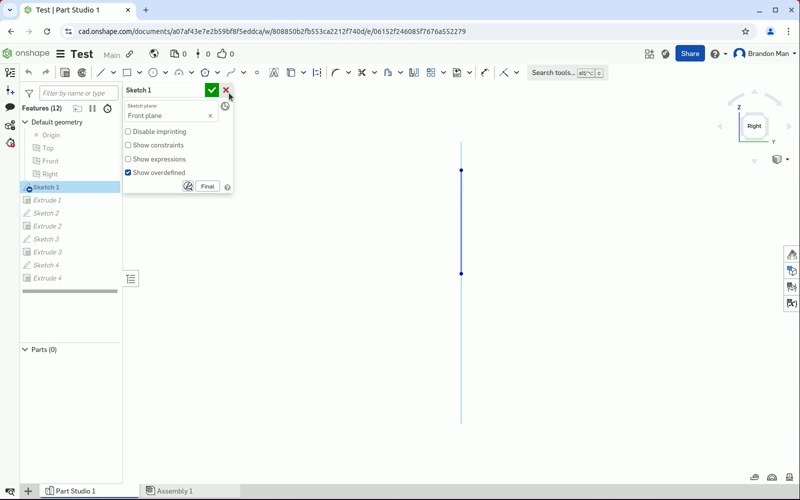
key(shift+s)
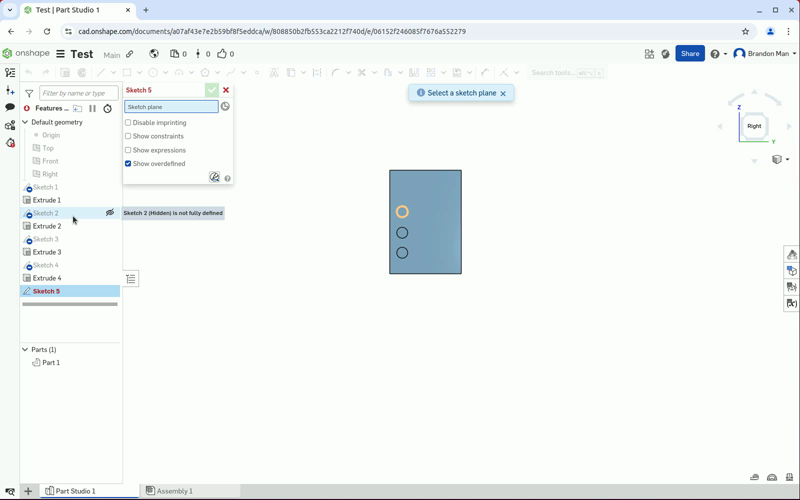
scroll(3)
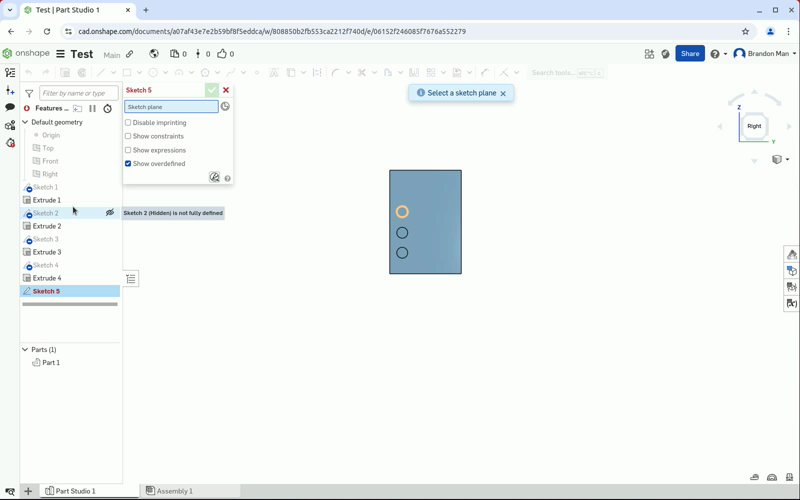
mouse_move(73, 176)
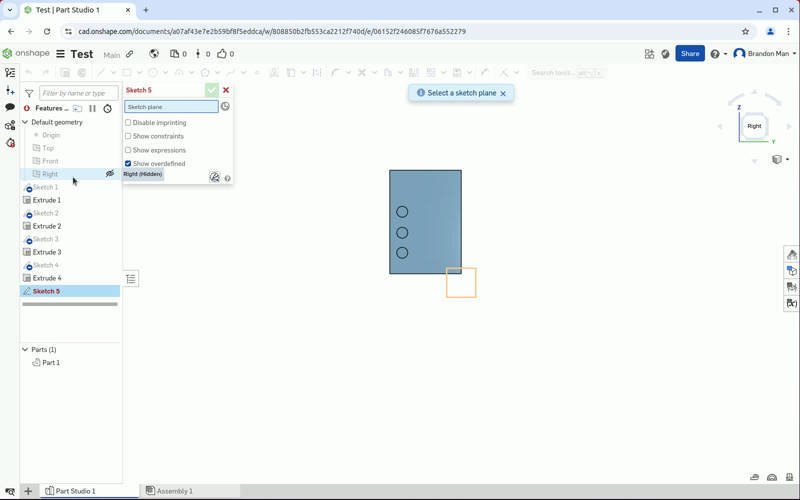
click(73, 176)
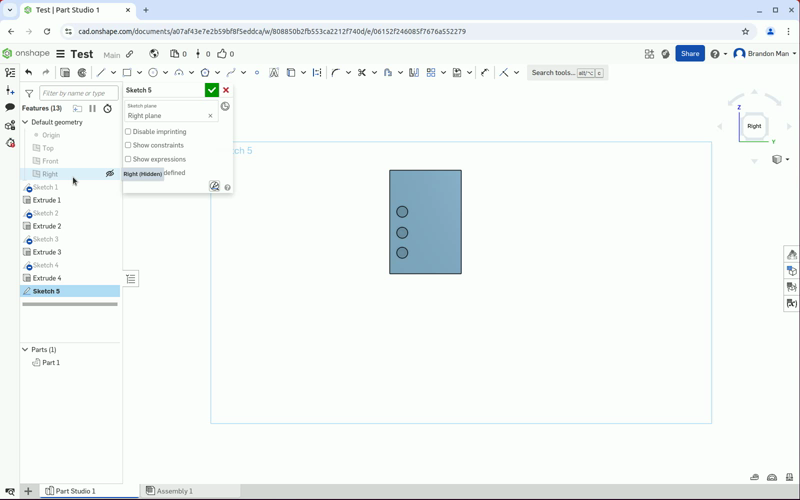
mouse_move(73, 352)
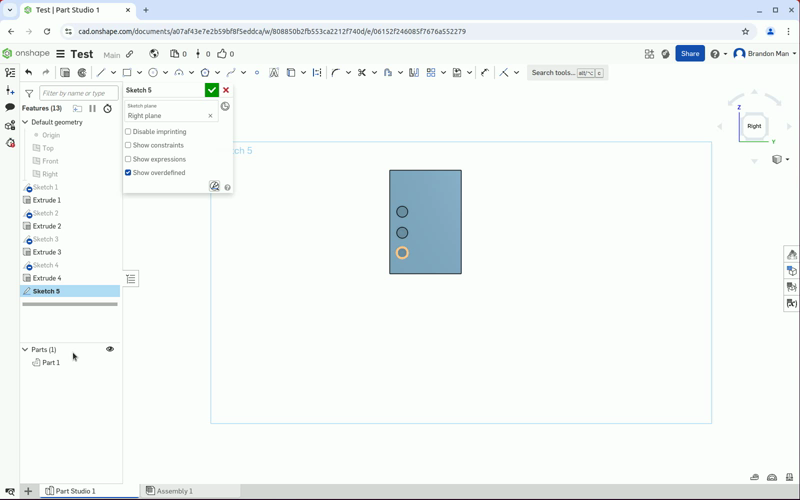
key(y)
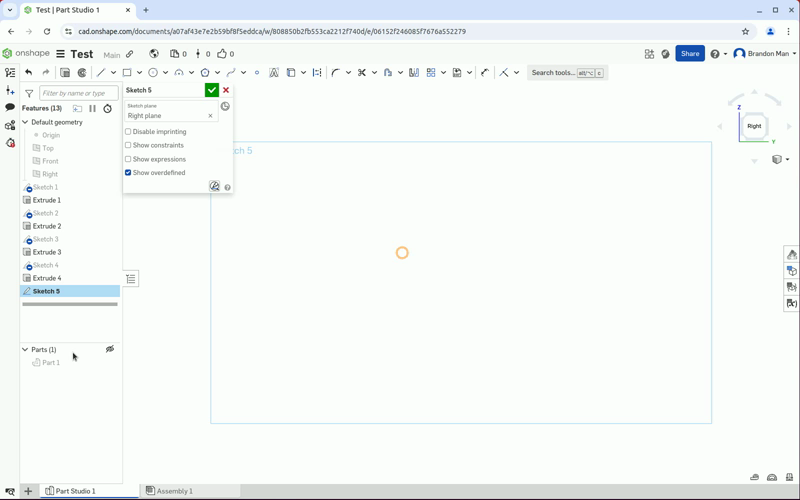
key(c)
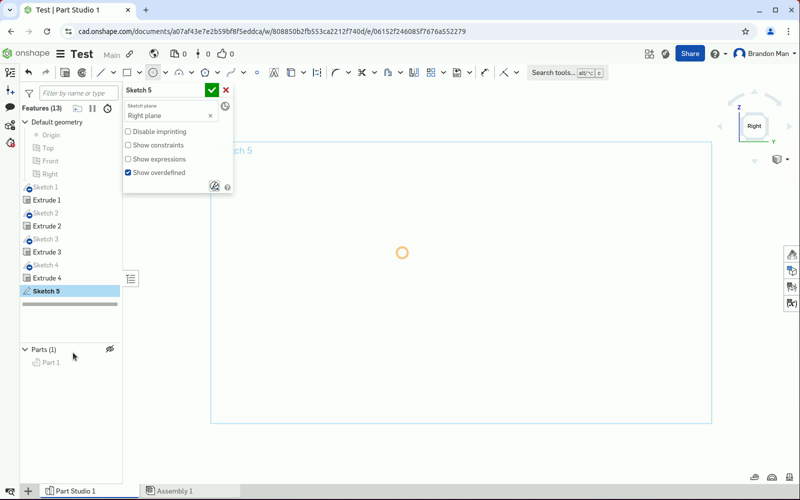
key_down(shift)
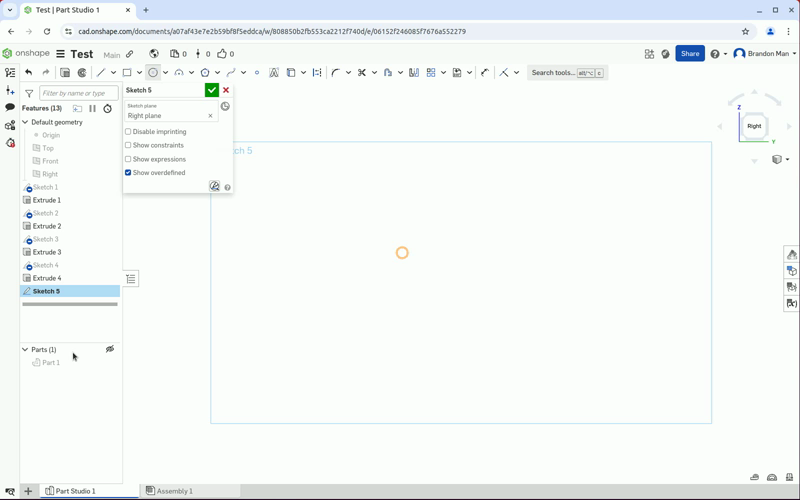
mouse_move(402, 191)
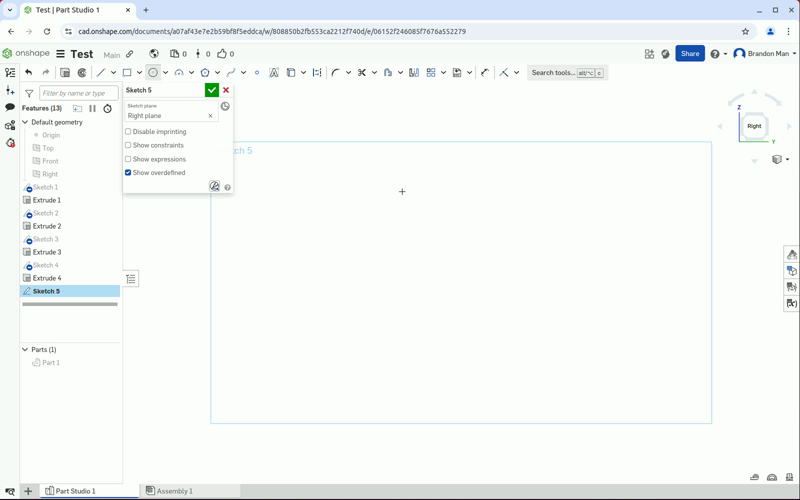
click(402, 191)
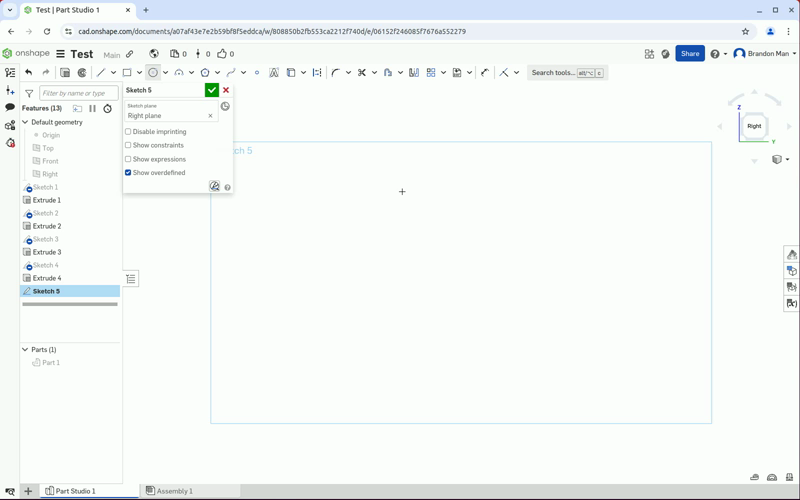
key_up(shift)
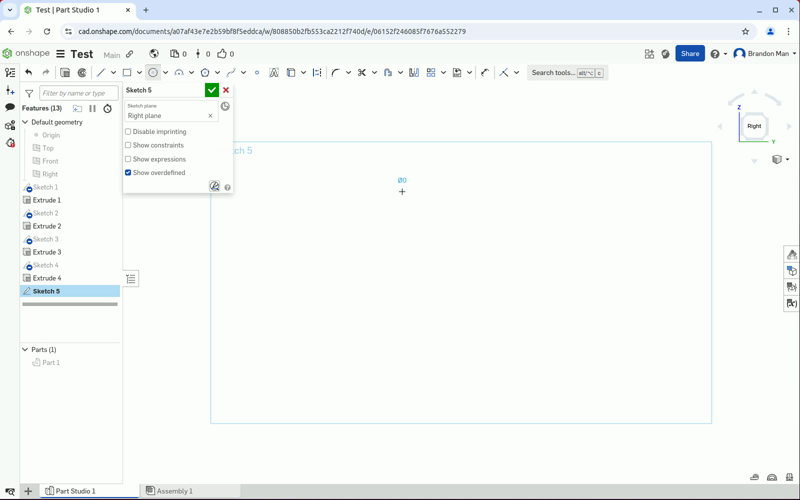
mouse_move(407, 191)
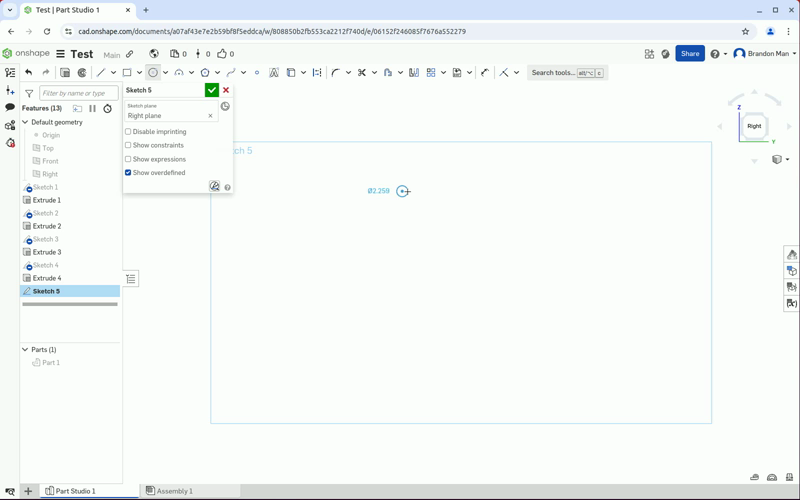
click(407, 191)
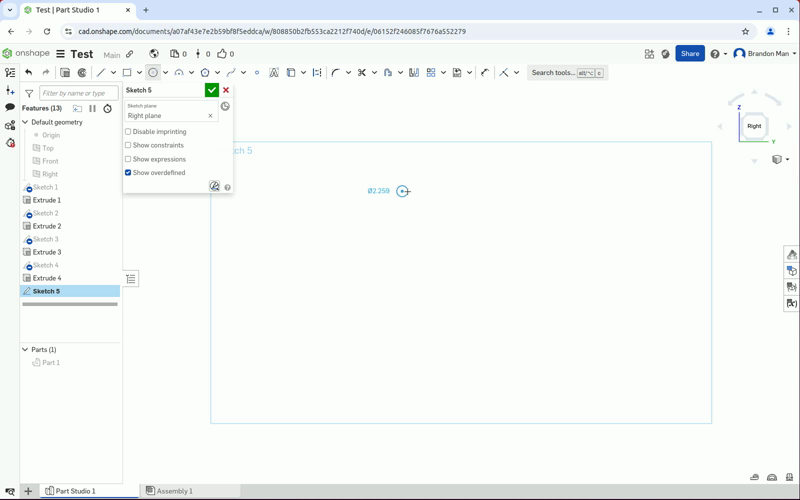
key(esc)
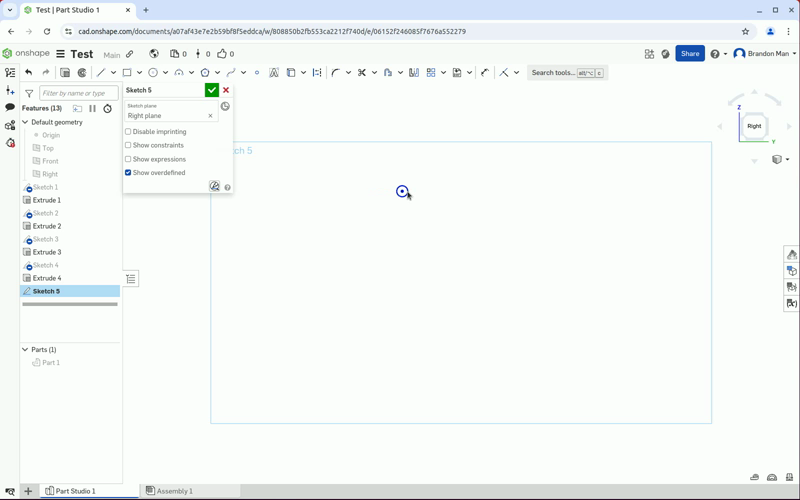
mouse_move(401, 191)
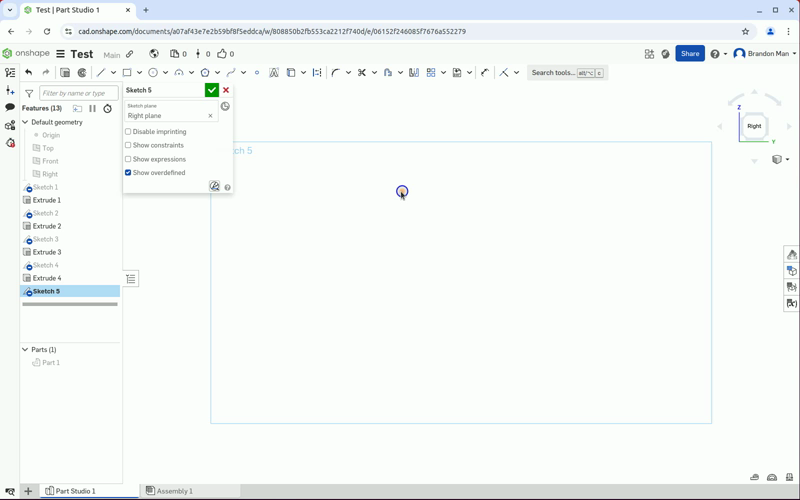
scroll(6)
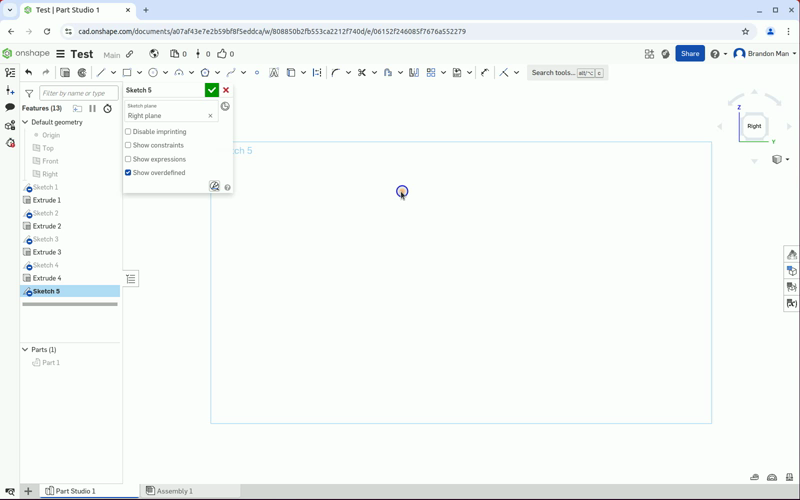
scroll(6)
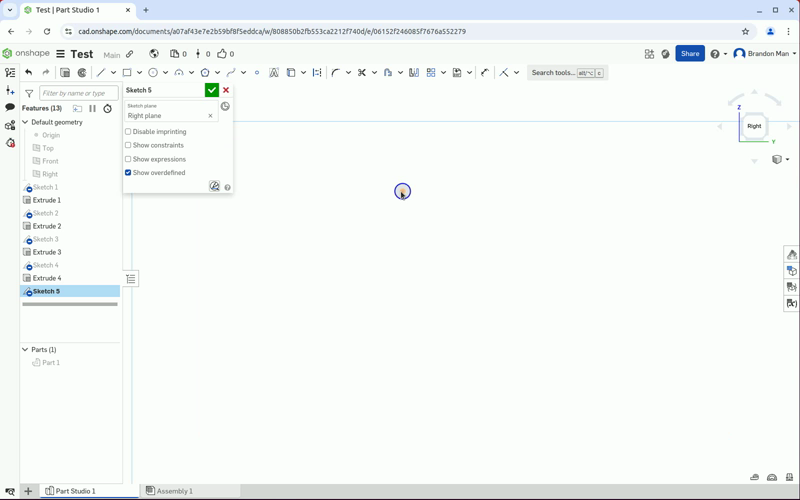
scroll(6)
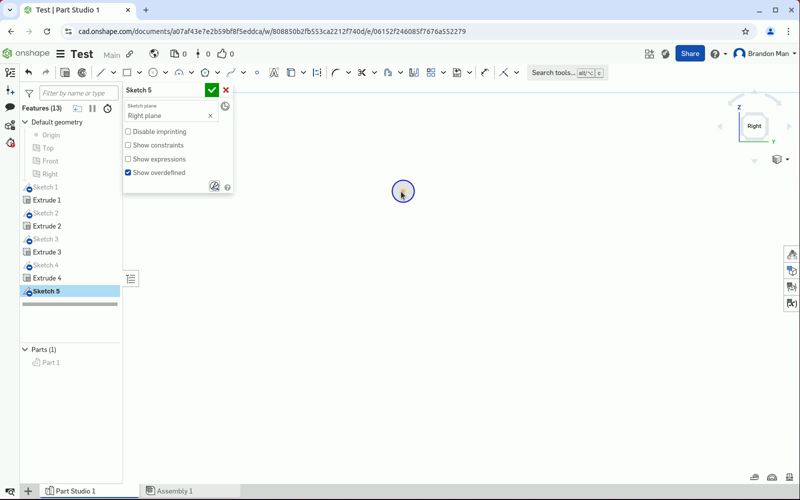
scroll(6)
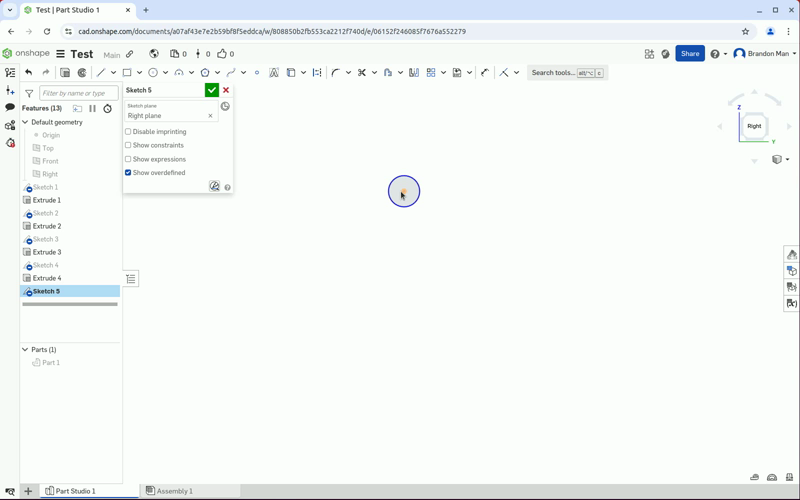
scroll(6)
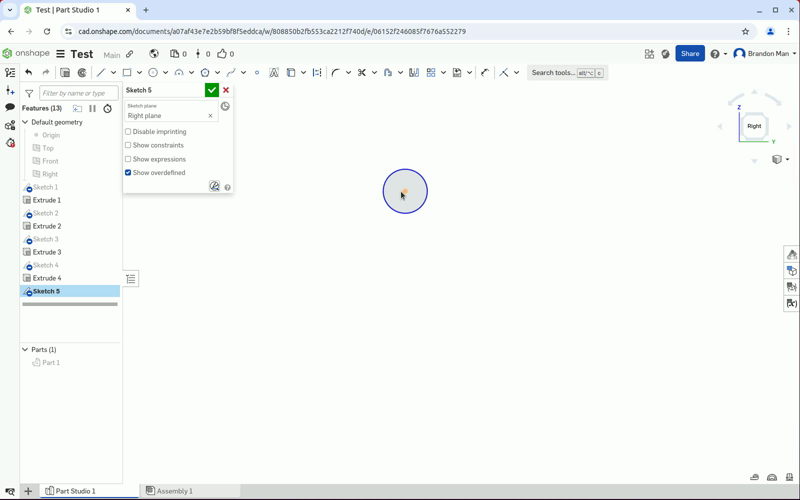
scroll(6)
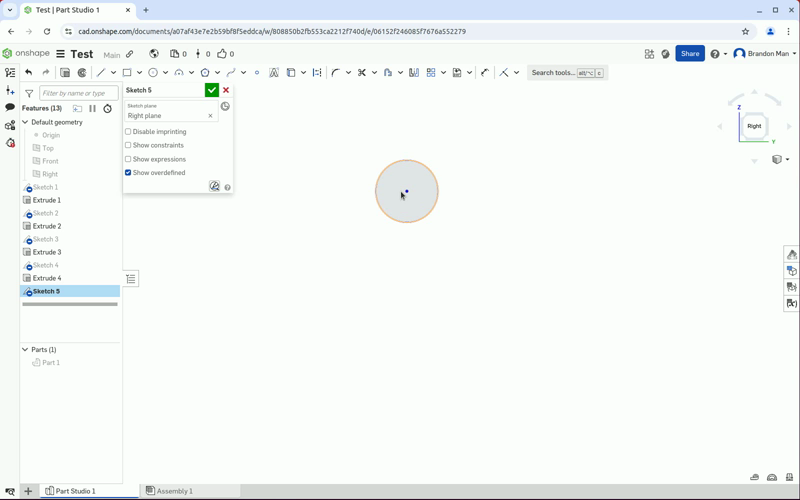
scroll(6)
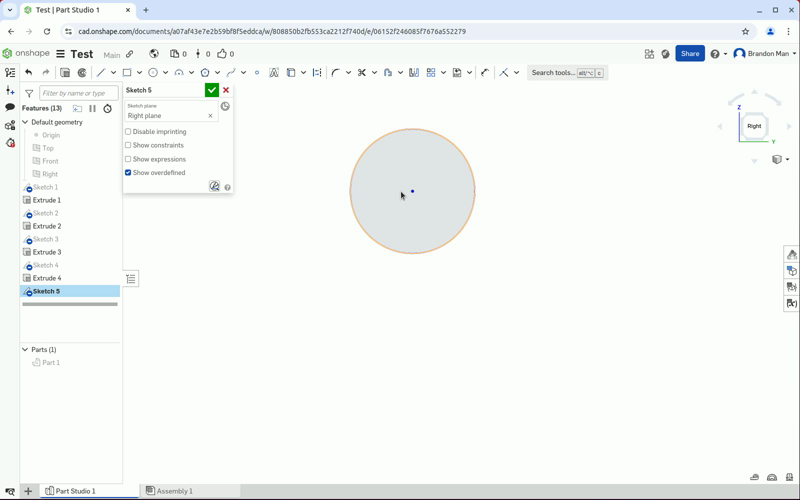
click(401, 191)
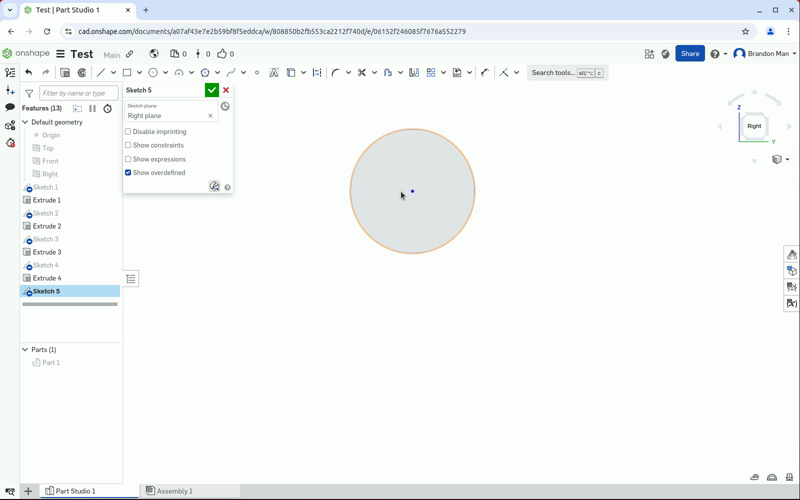
scroll(-6)
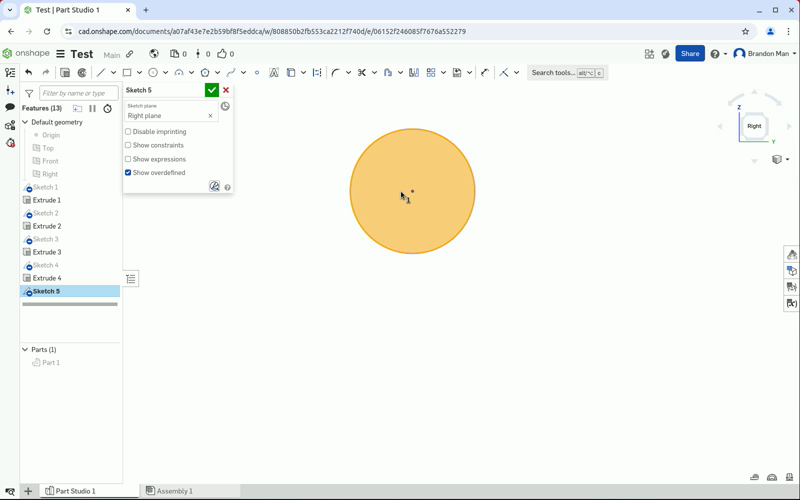
scroll(-6)
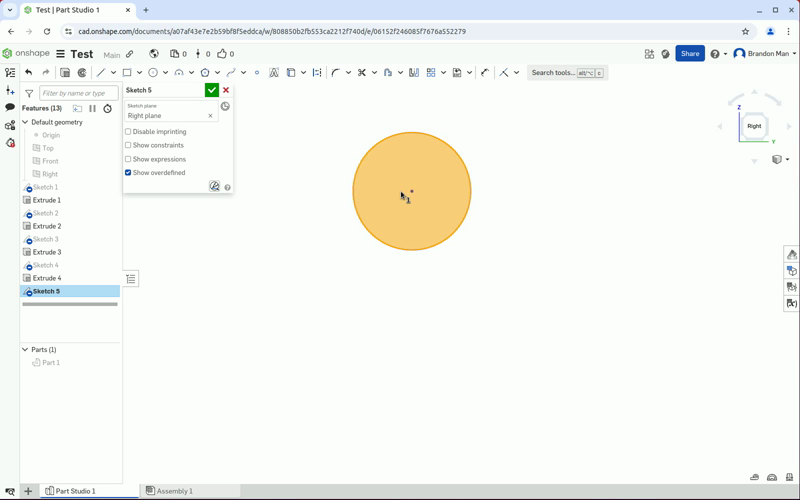
scroll(-6)
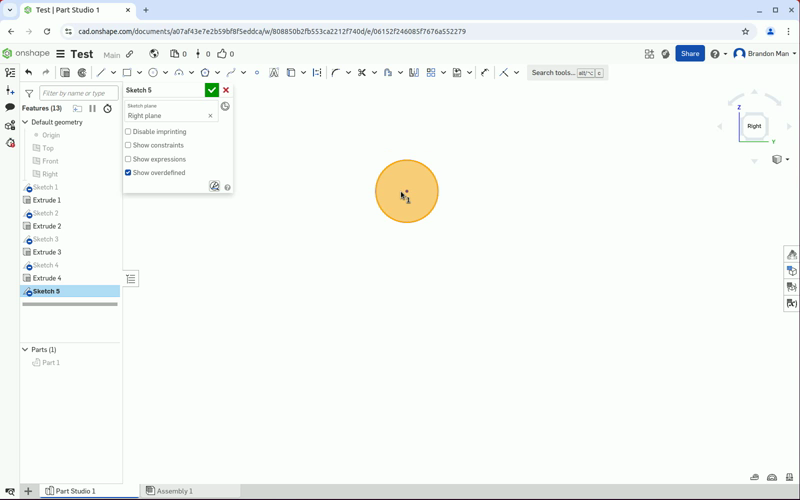
scroll(-6)
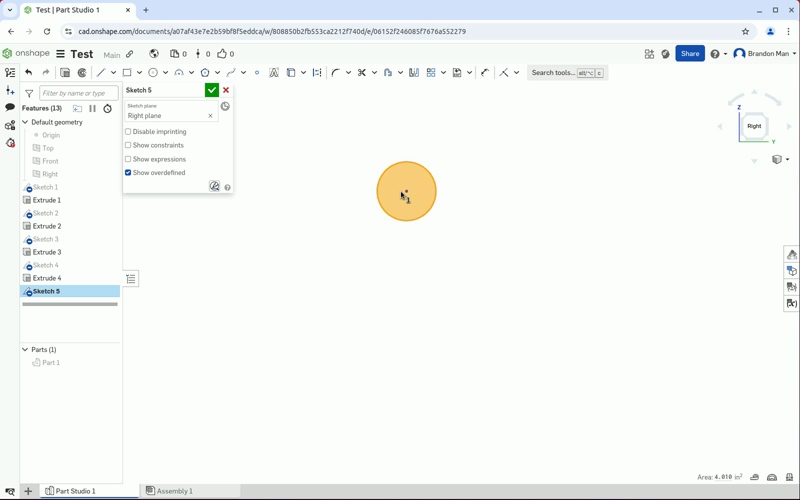
scroll(-6)
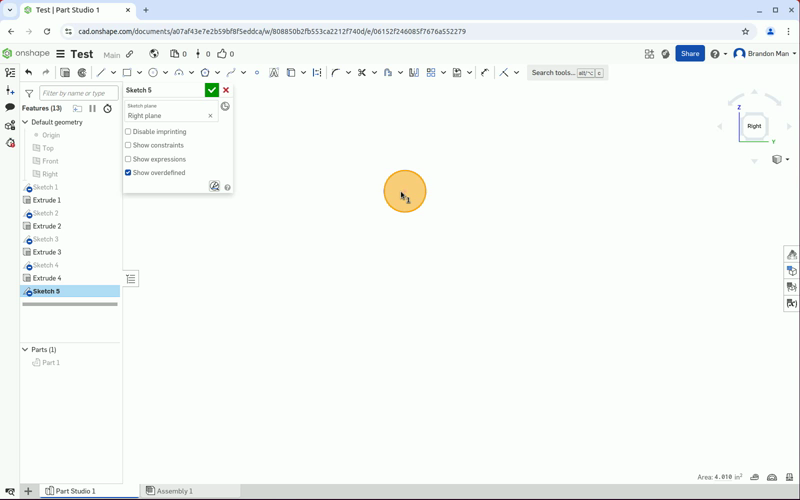
scroll(-6)
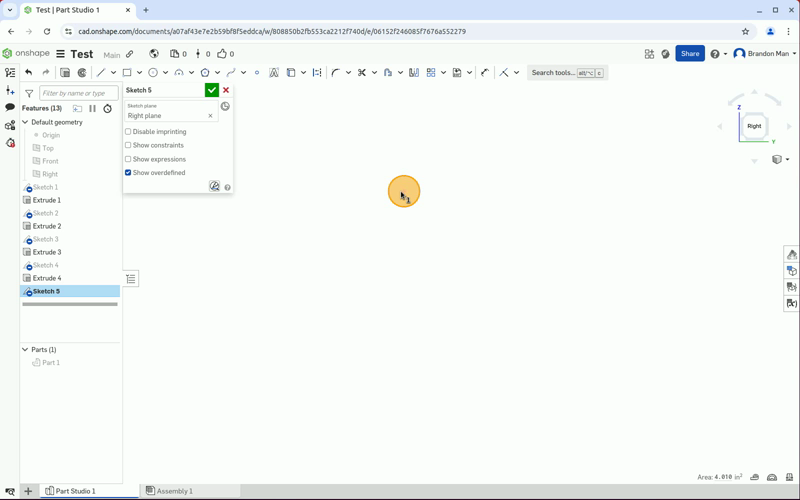
scroll(-6)
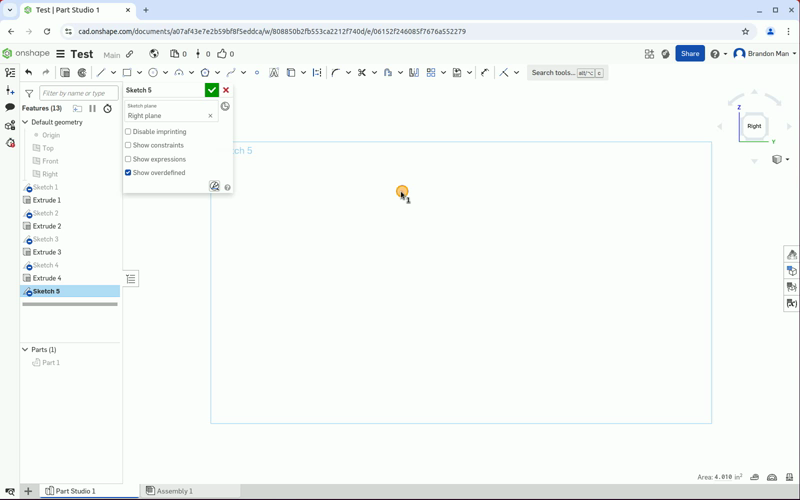
mouse_move(73, 352)
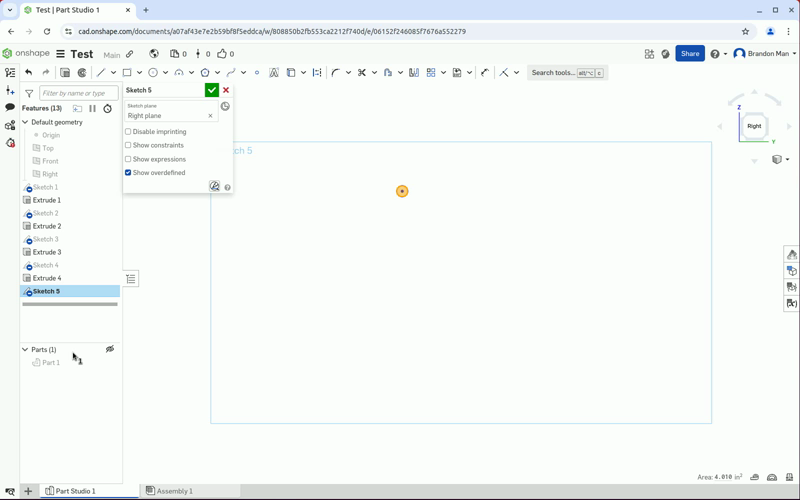
key(shift+y)
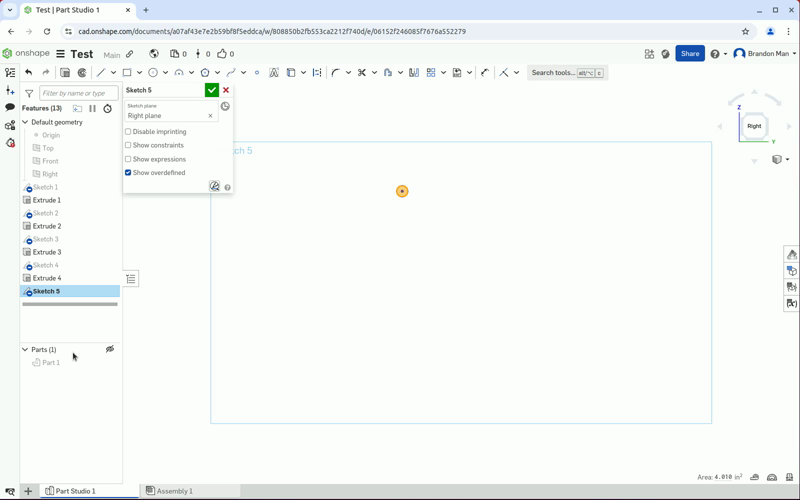
key(shift+e)
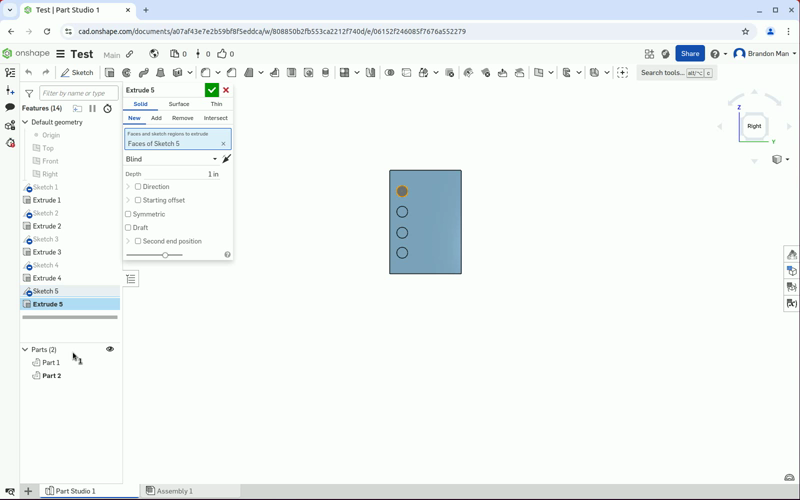
mouse_move(143, 106)
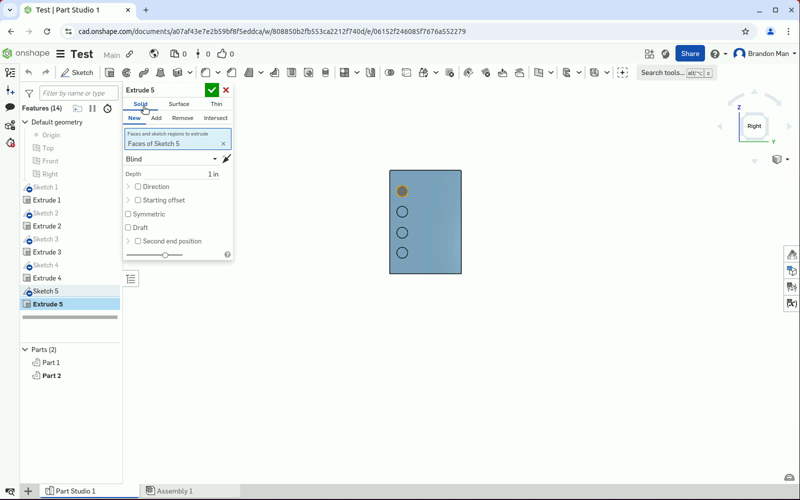
click(143, 106)
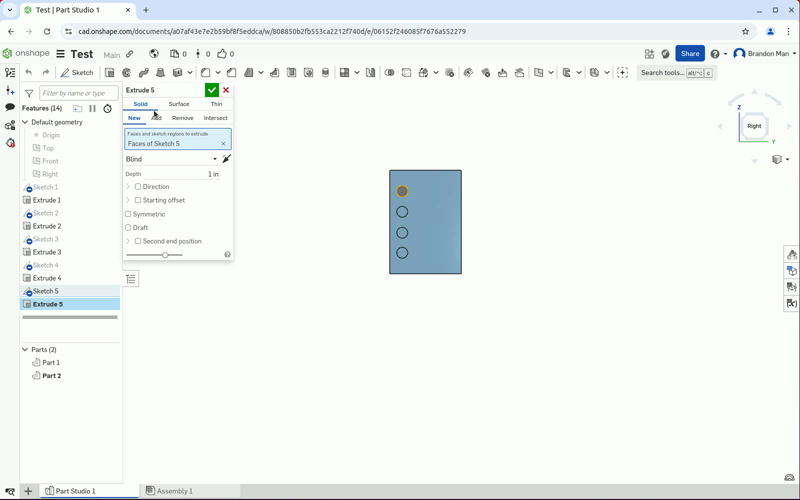
mouse_move(186, 120)
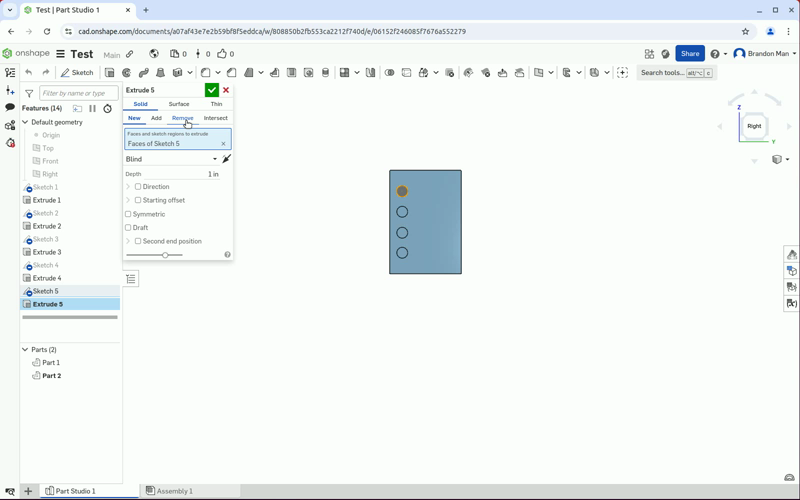
click(186, 120)
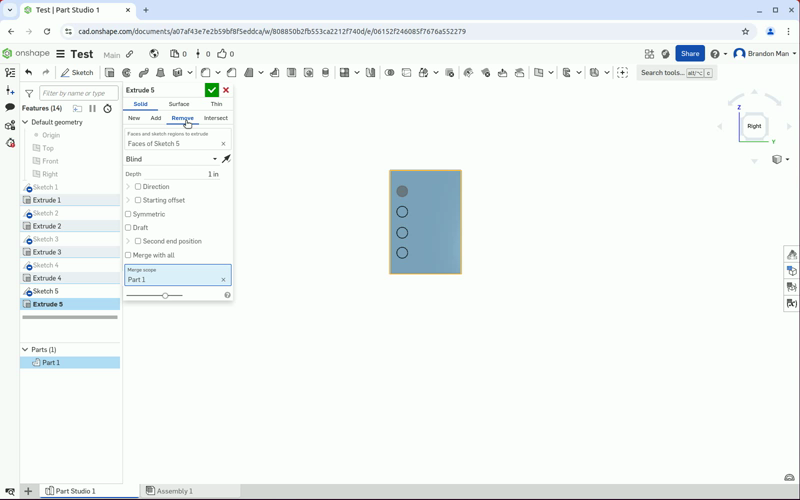
key(tab, 4)
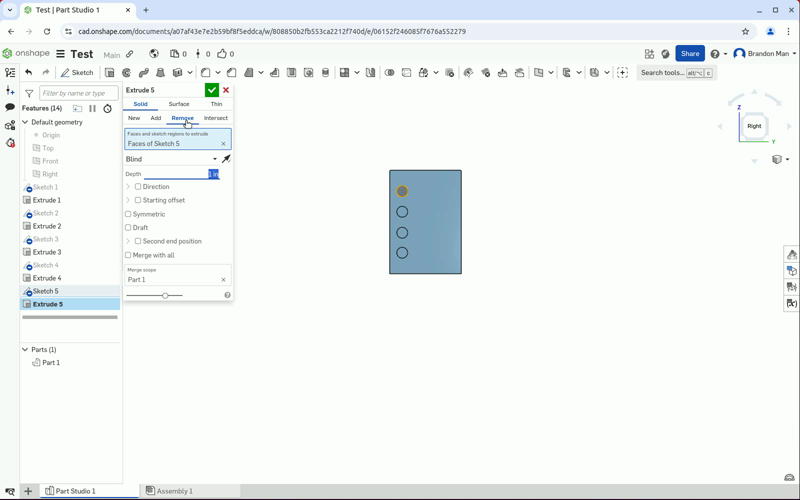
text(4.333)
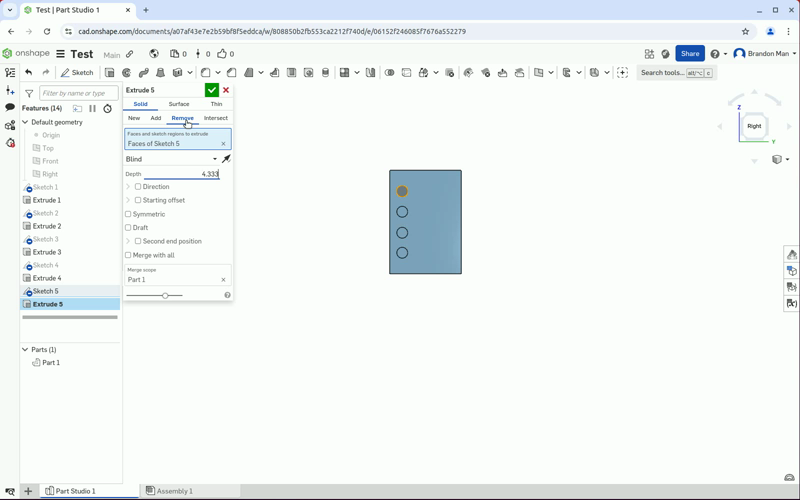
key(tab, 6)
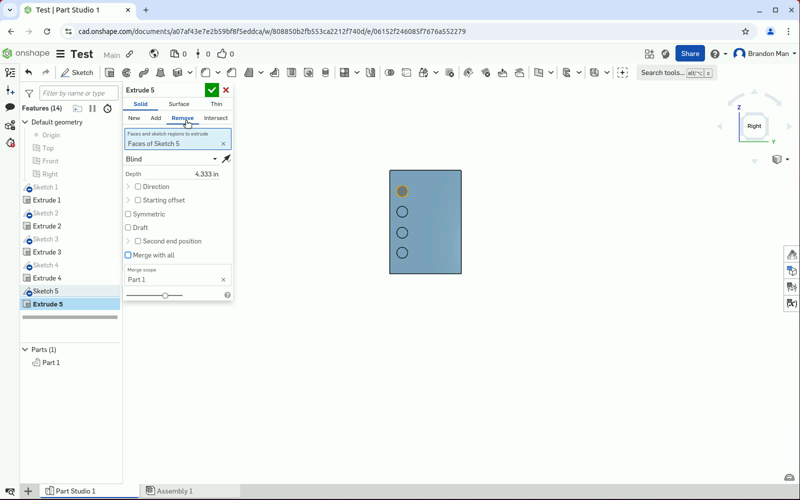
key(space)
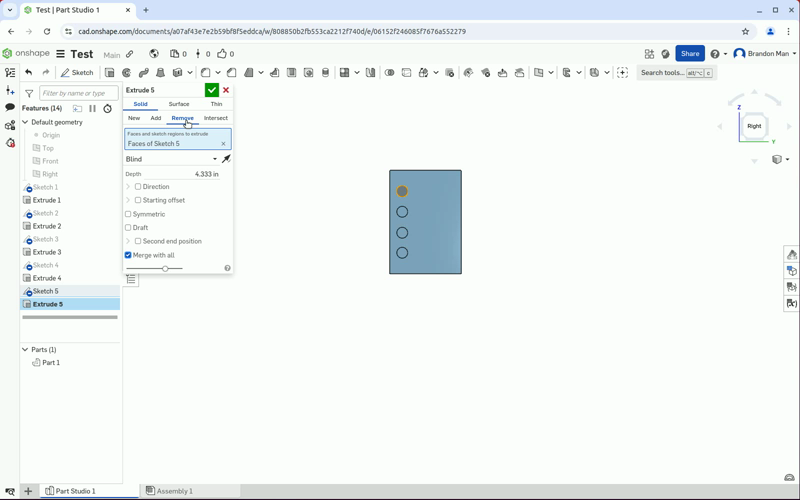
key(enter)
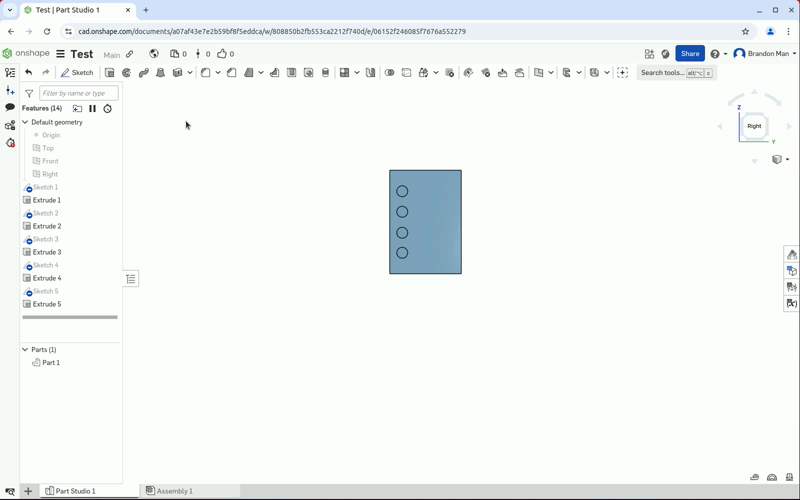
key(shift+h)
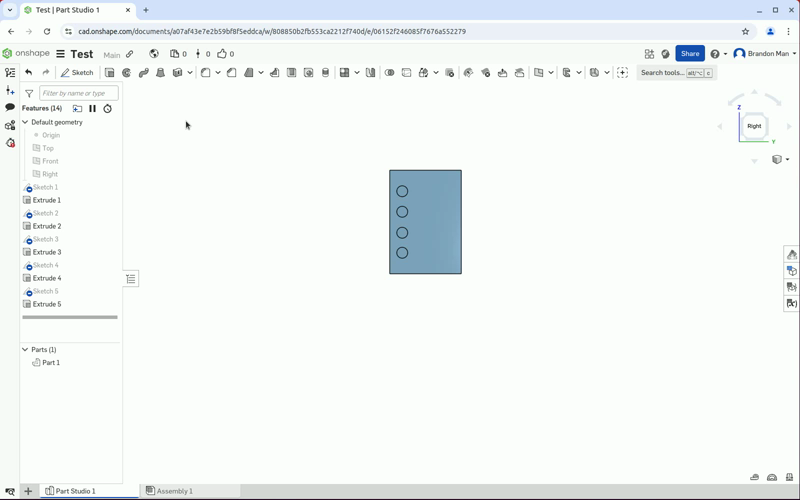
key(shift+h)
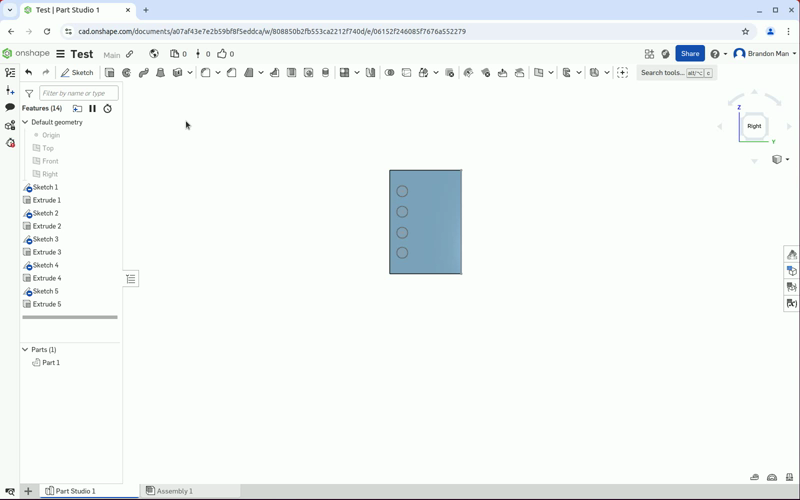
key(shift+7)
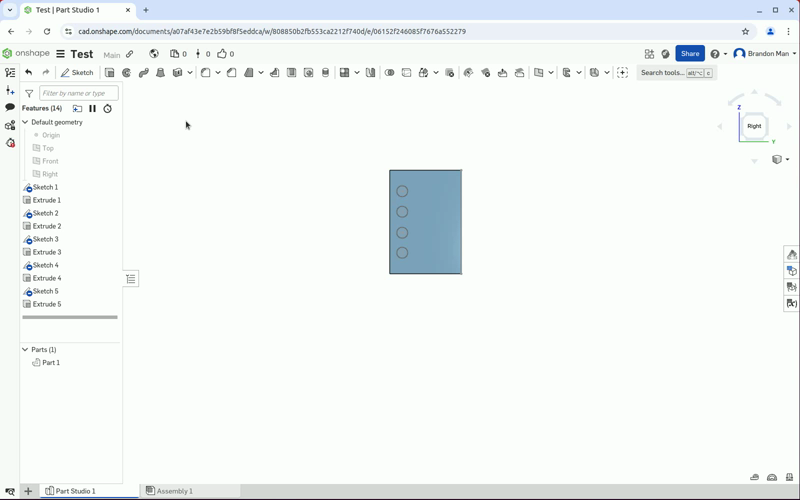
key(right, 2)
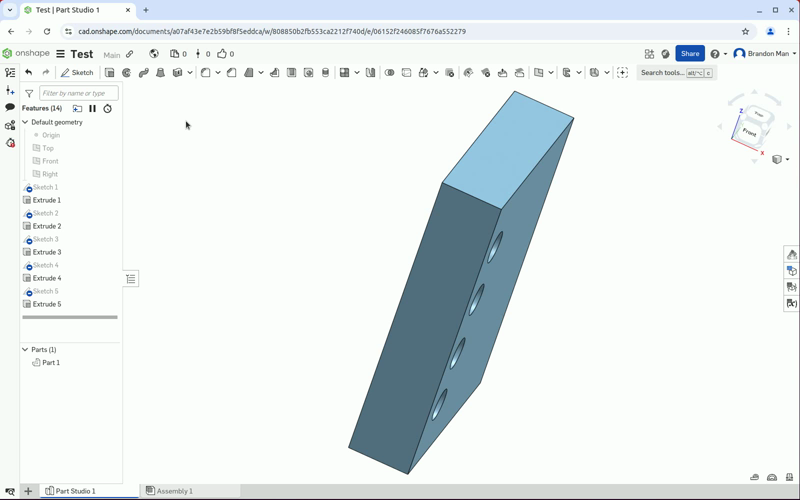
key(down, 2)
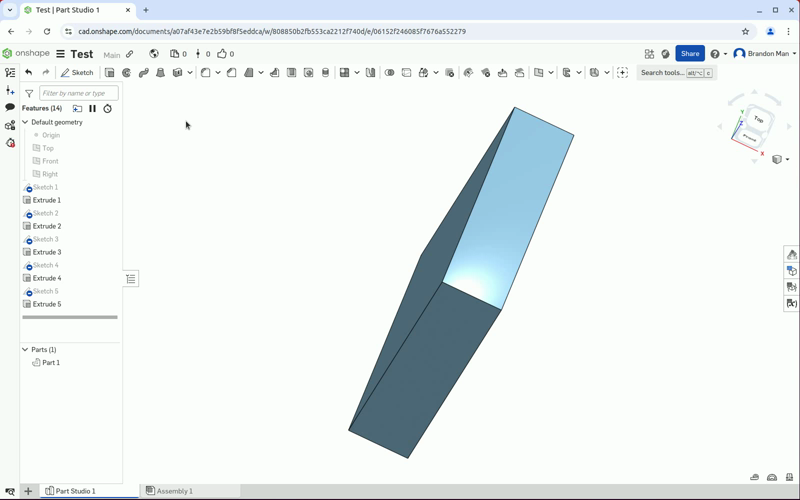
key(up, 2)
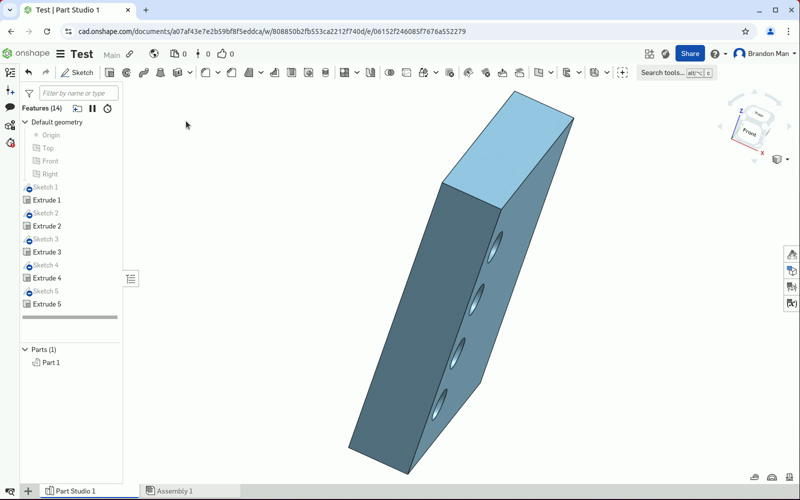
key(left, 2)
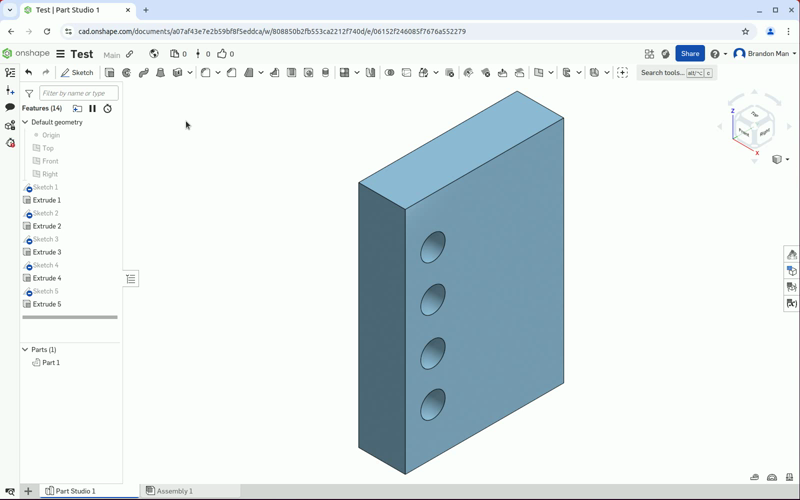
mouse_move(73, 189)
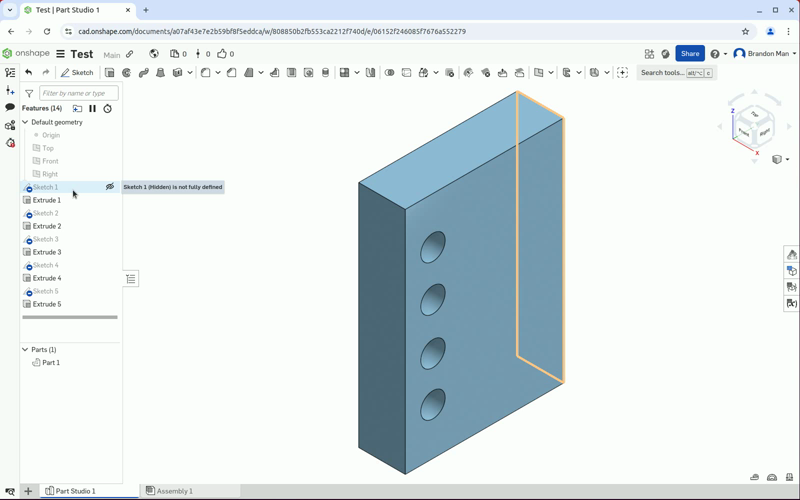
click(73, 189)